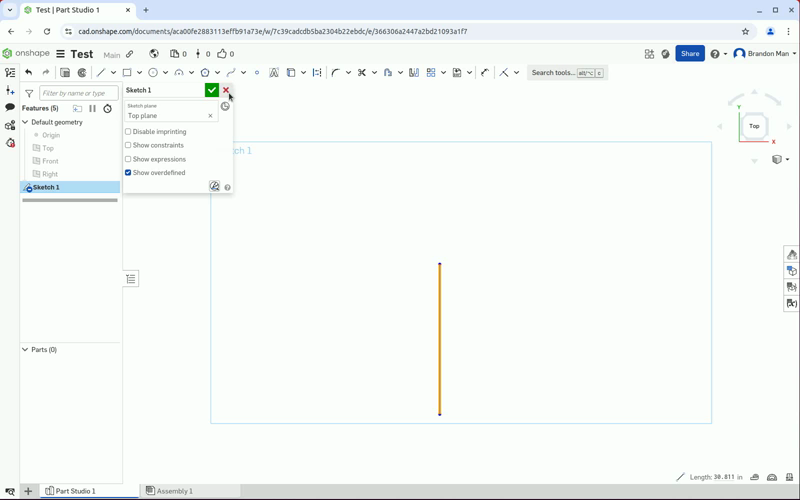
key(shift+h)
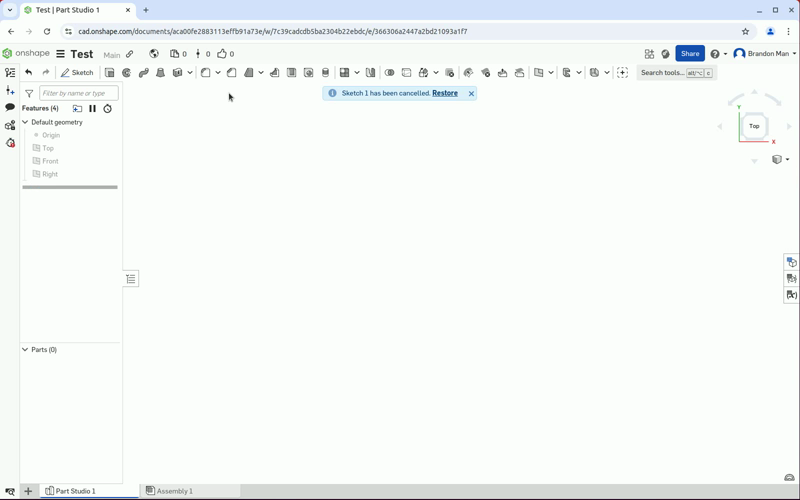
mouse_move(73, 352)
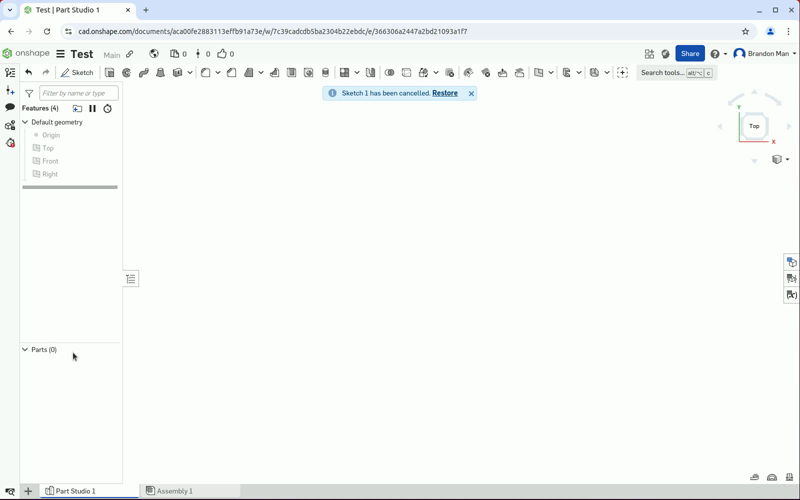
key(y)
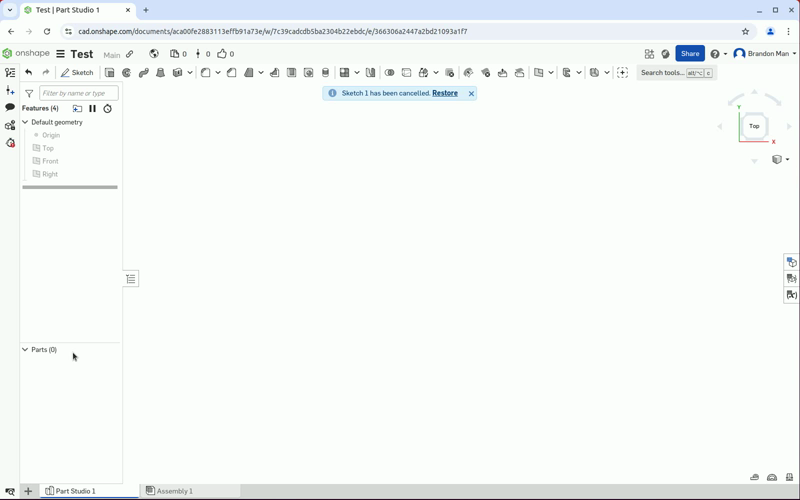
key(shift+p)
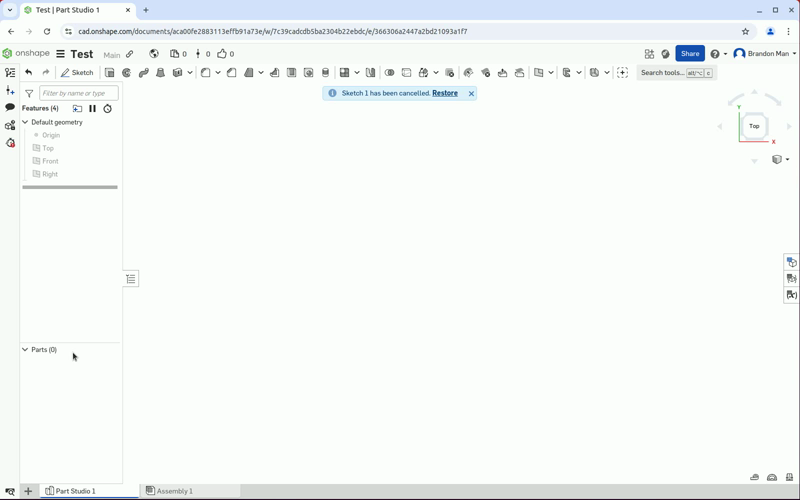
key(space)
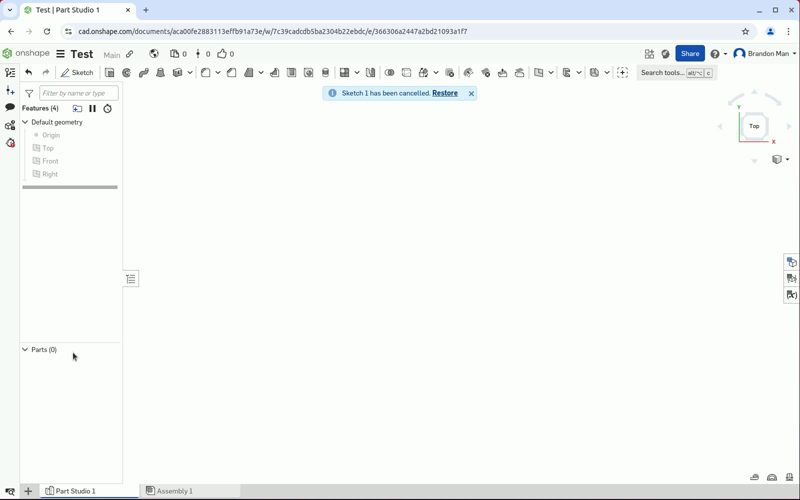
key_down(shift)
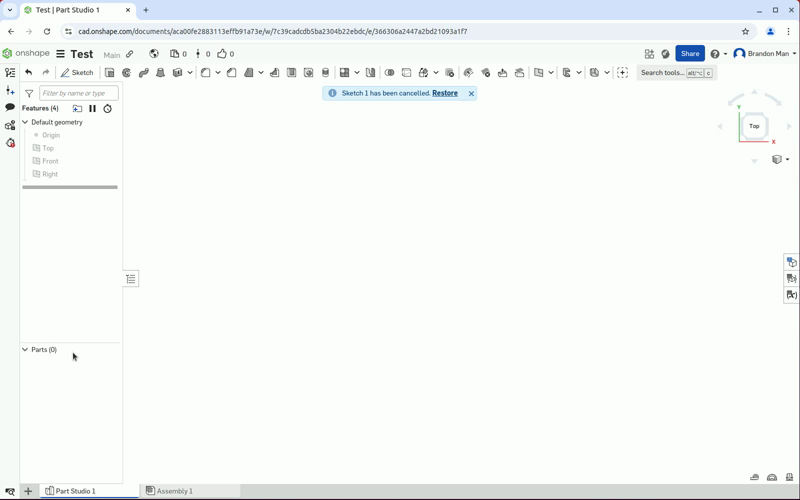
key(up)
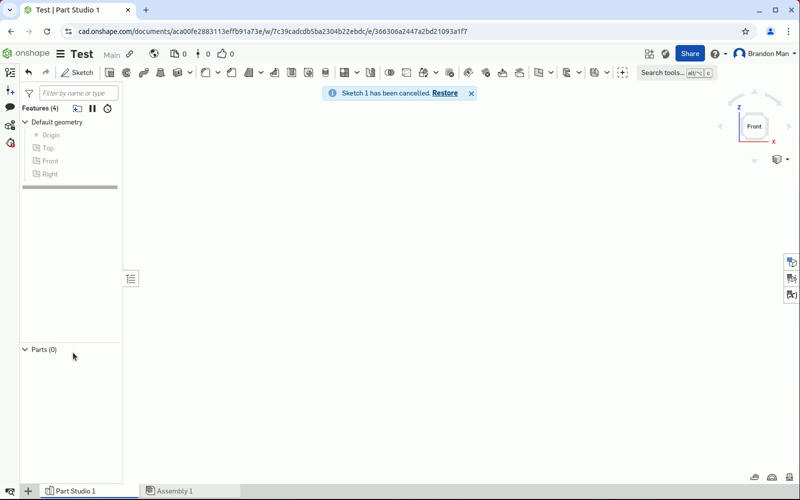
key_up(shift)
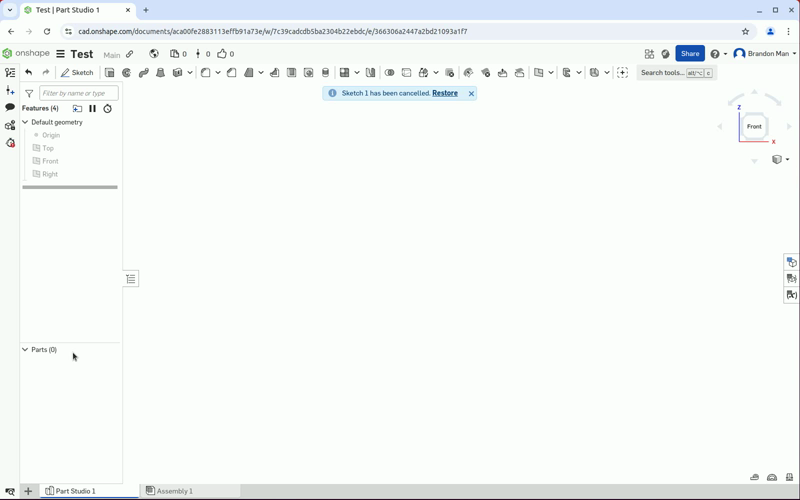
mouse_move(73, 352)
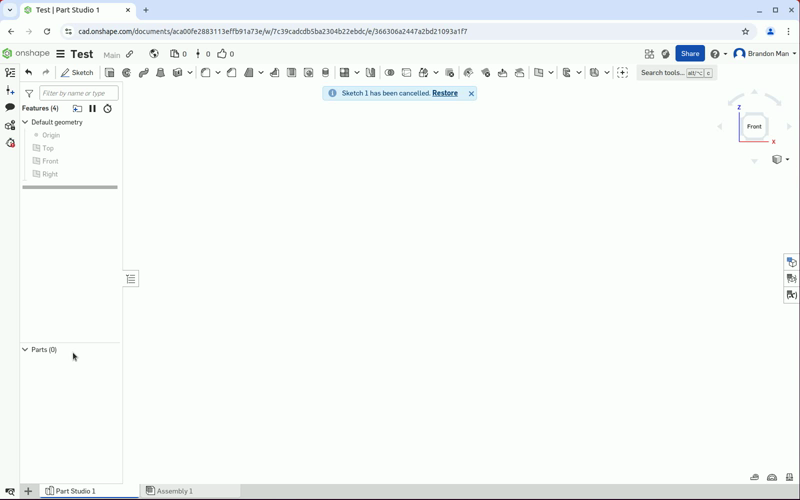
key(shift+y)
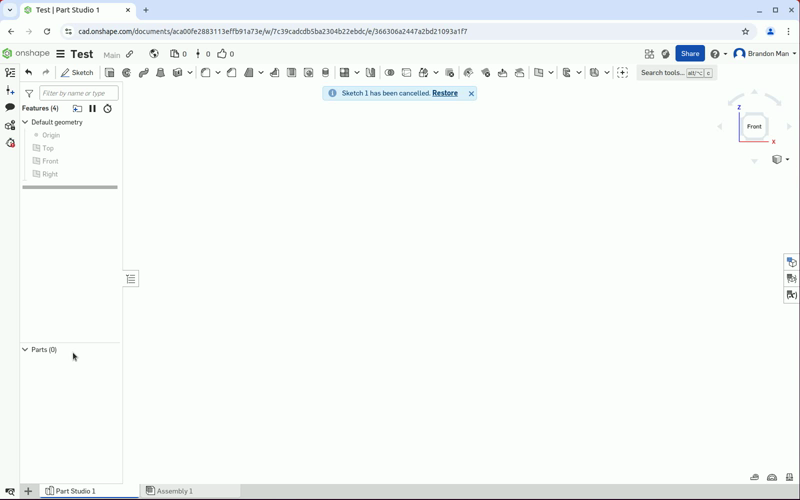
key(shift+s)
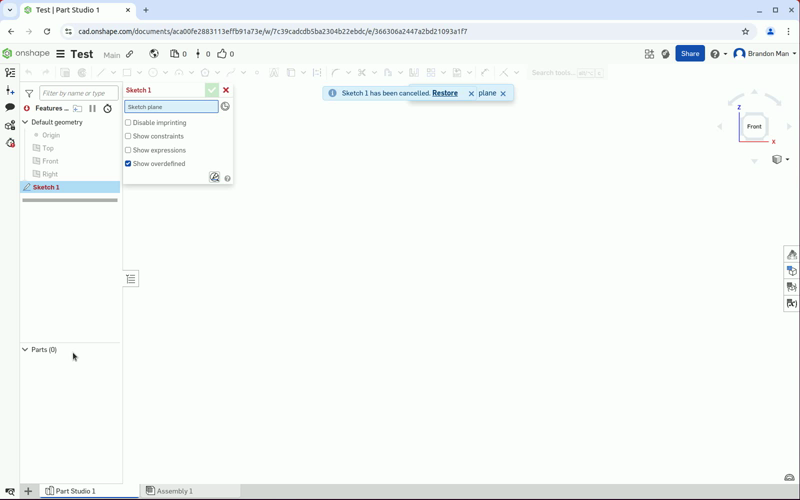
mouse_move(73, 163)
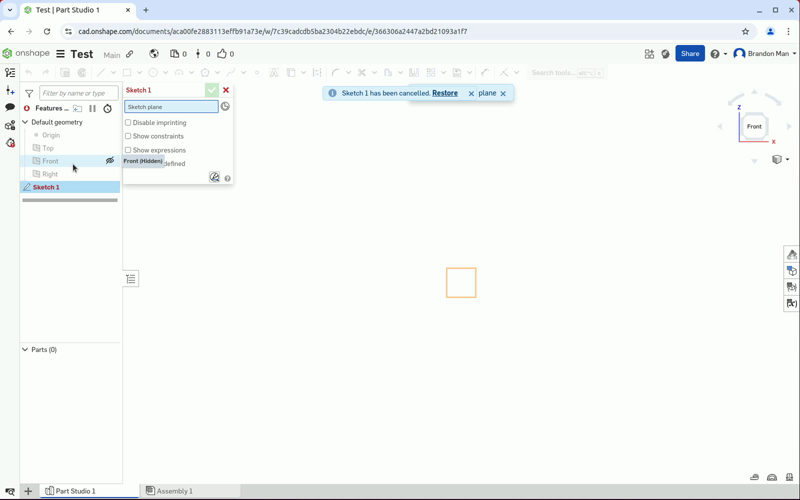
click(73, 163)
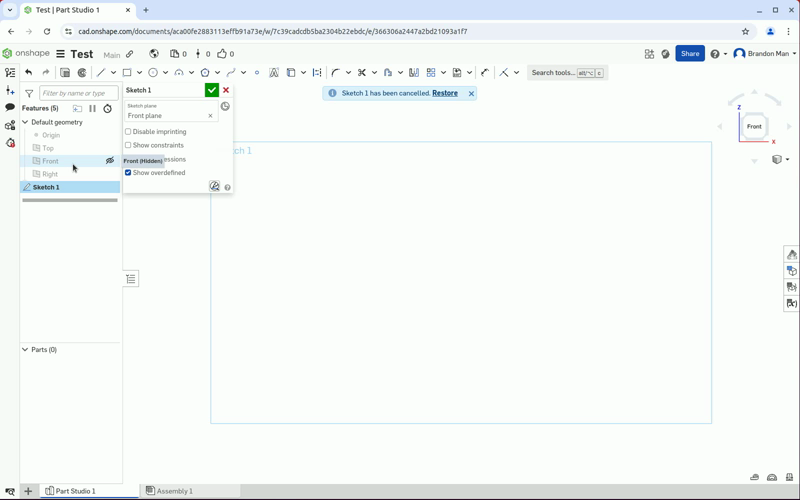
mouse_move(73, 352)
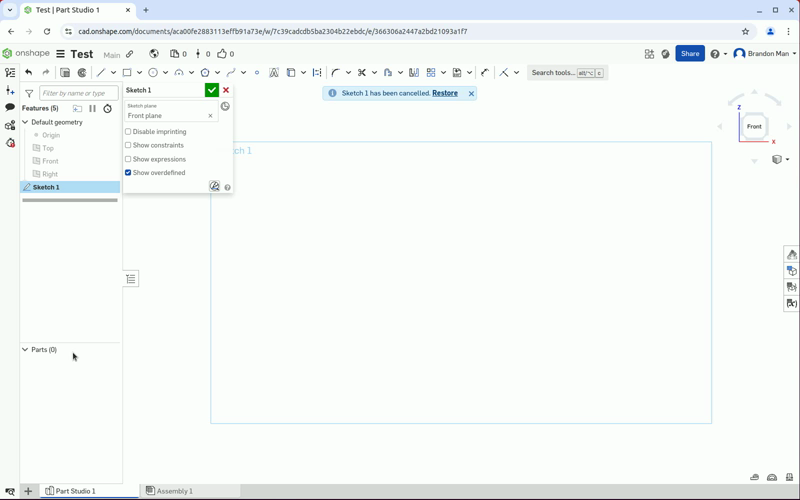
key(y)
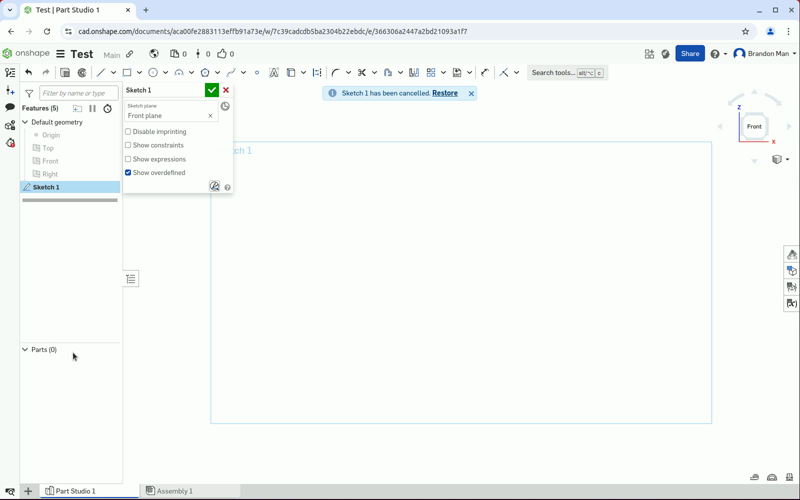
key(l)
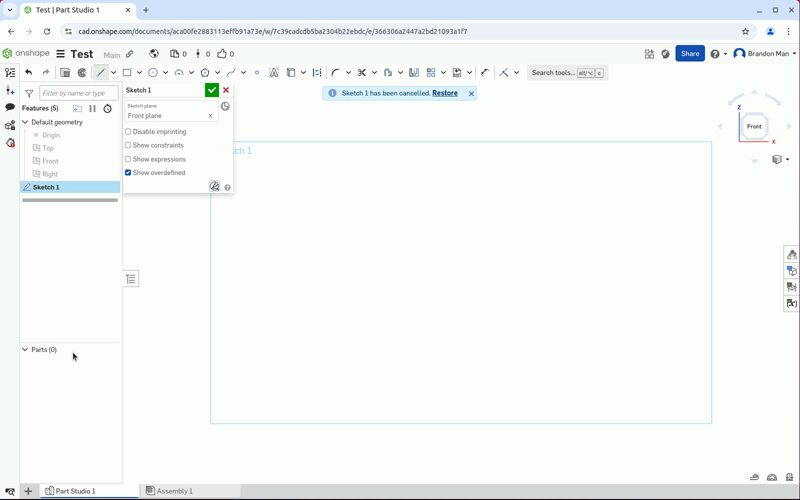
key_down(shift)
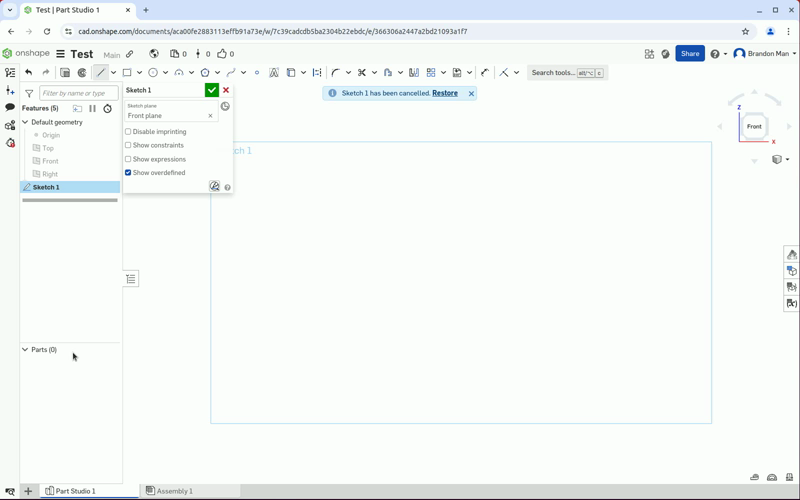
mouse_move(362, 382)
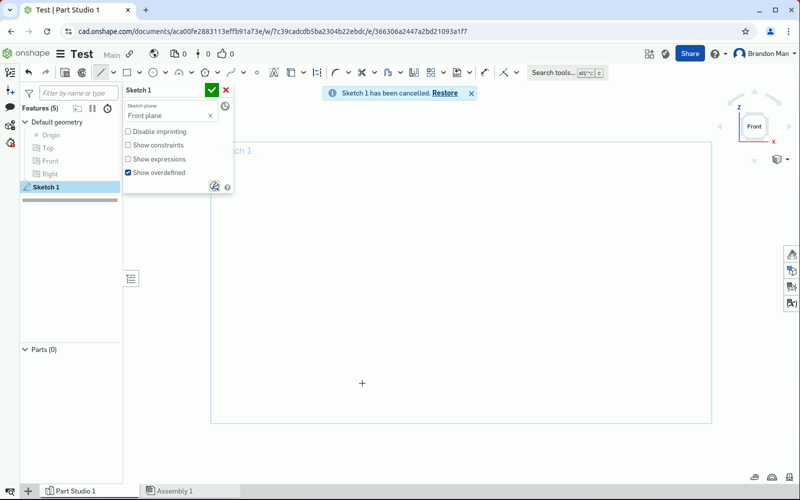
click(362, 382)
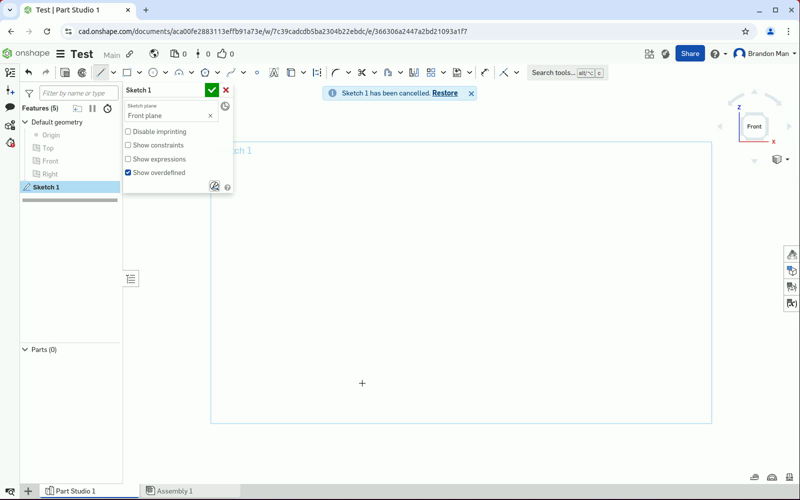
key_up(shift)
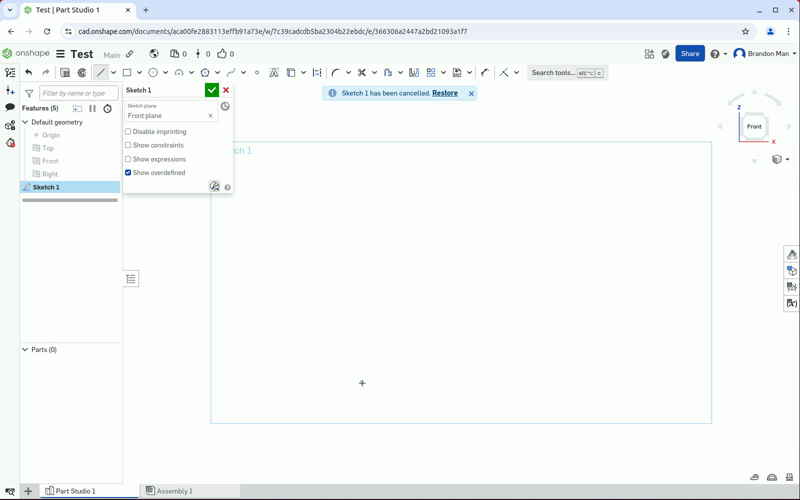
key_down(shift)
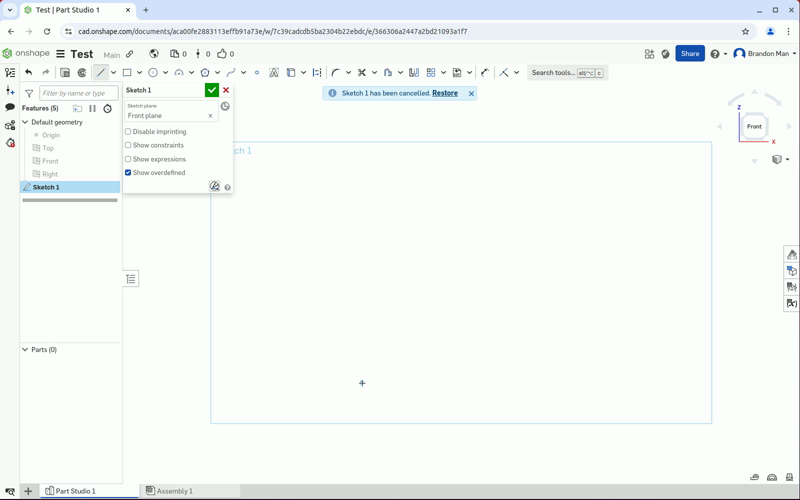
mouse_move(572, 382)
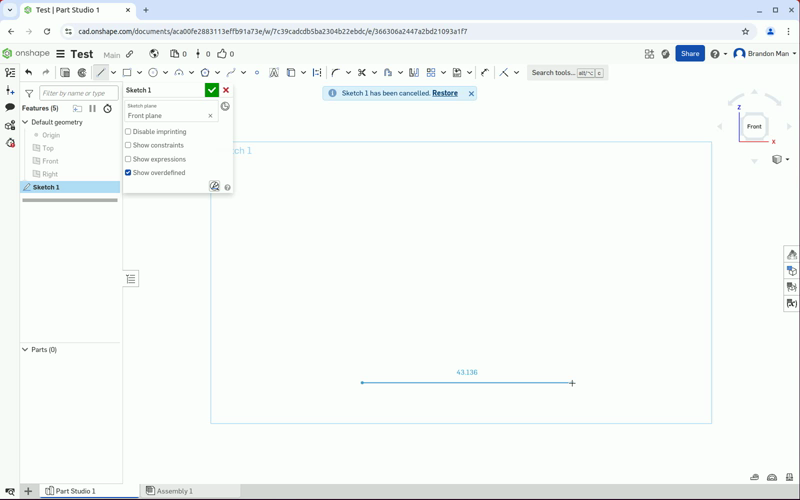
click(572, 382)
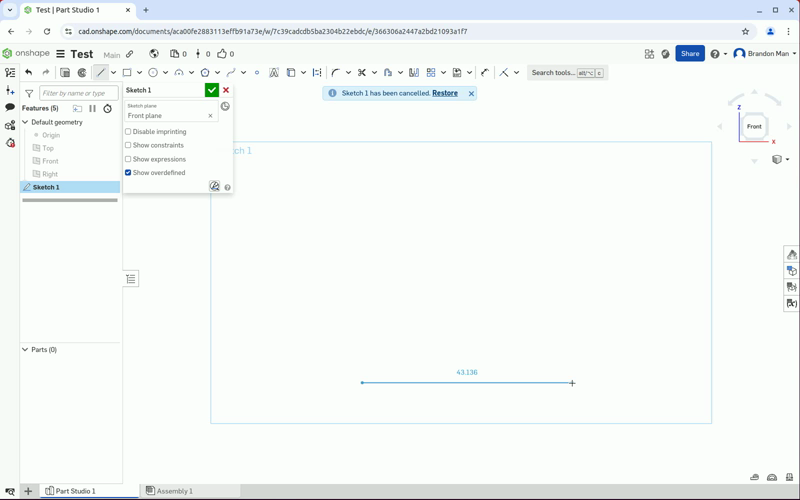
key_up(shift)
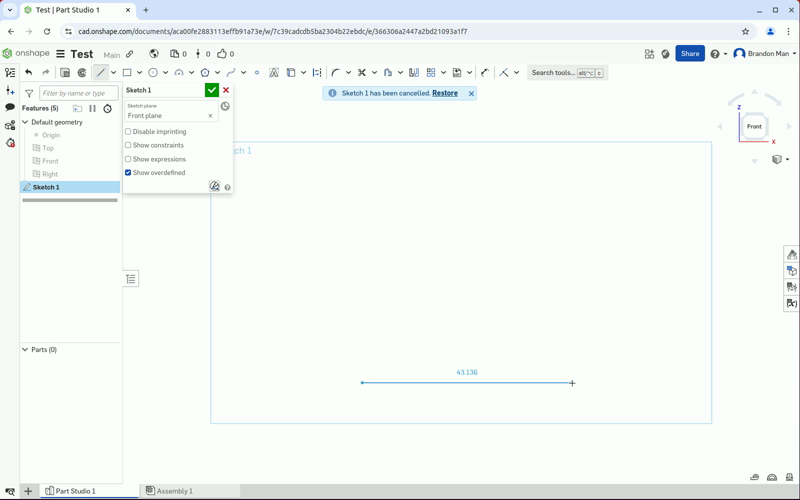
key_down(shift)
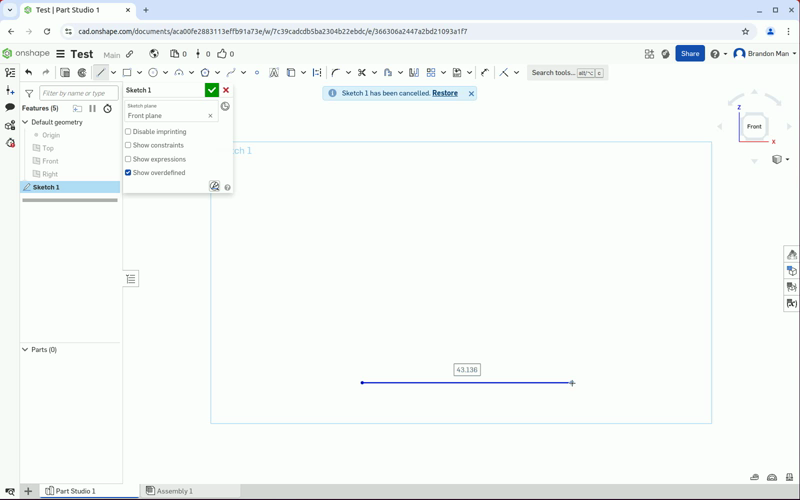
mouse_move(572, 192)
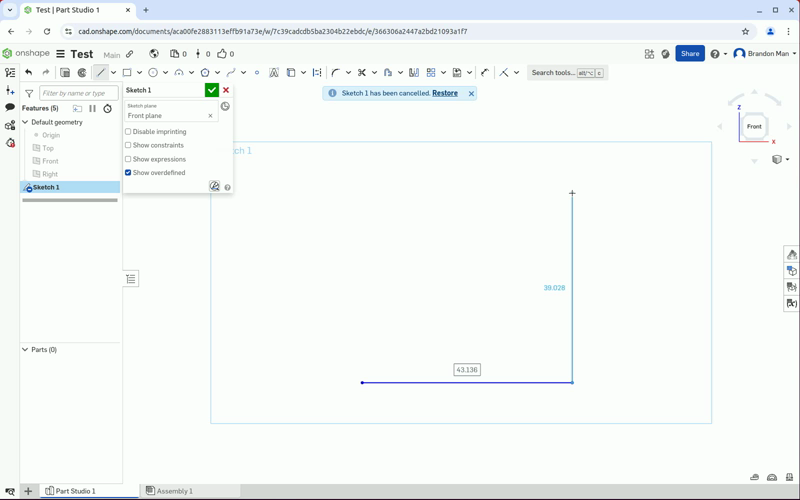
click(572, 192)
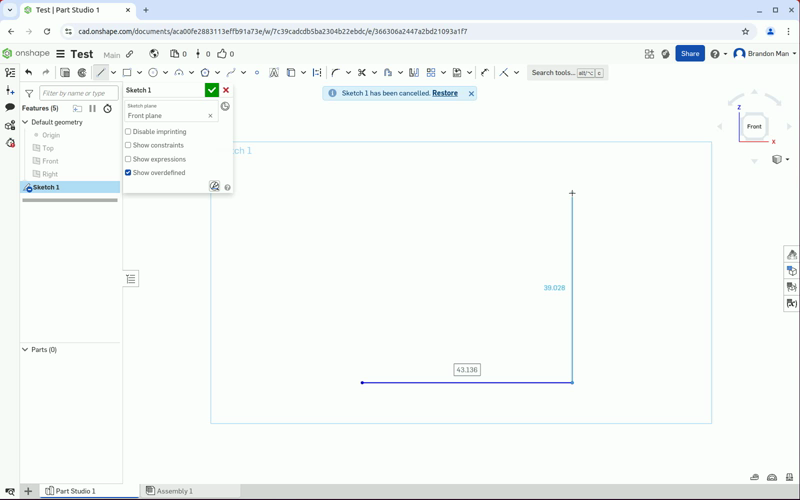
key_up(shift)
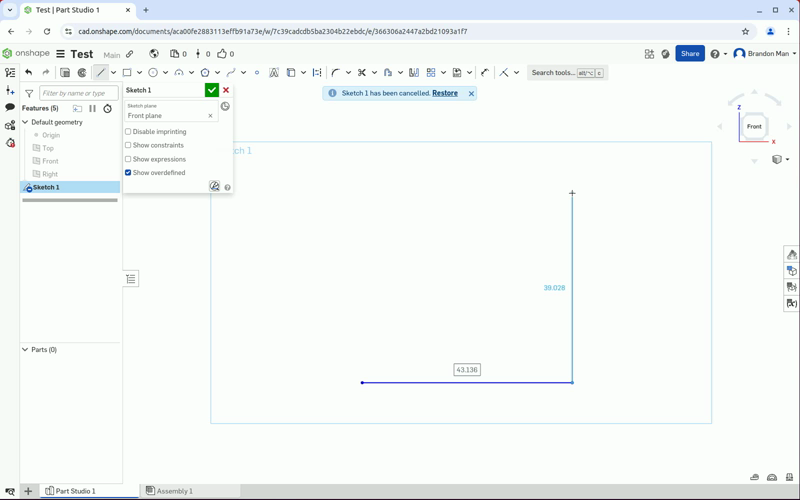
key_down(shift)
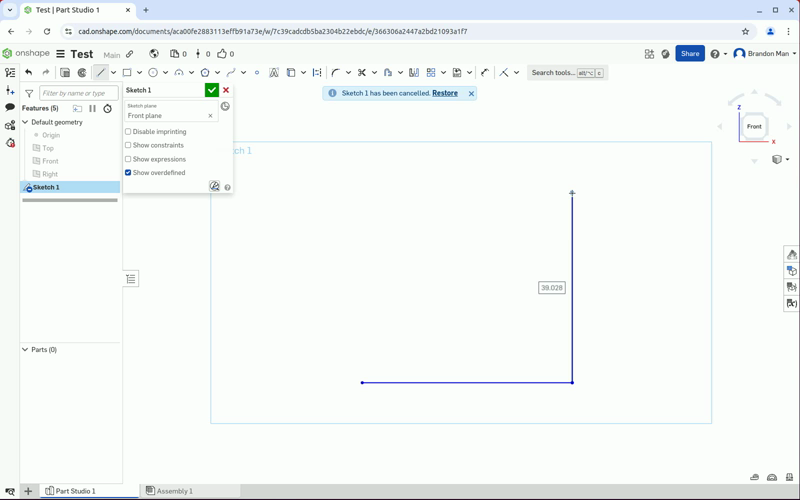
mouse_move(362, 192)
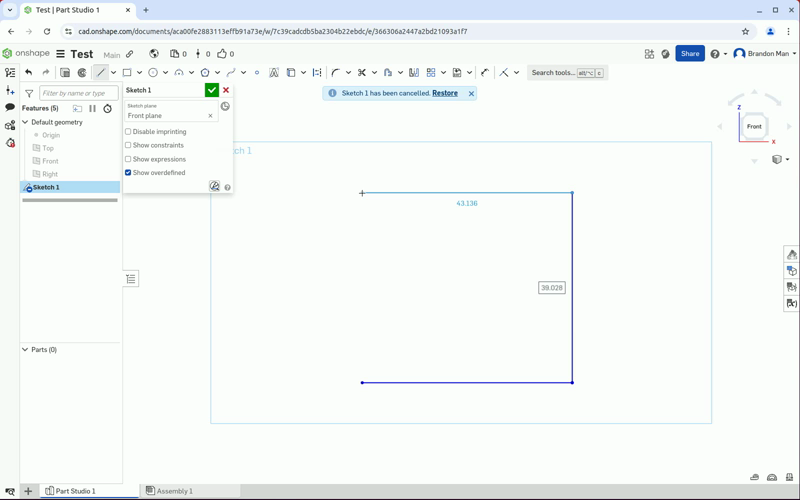
click(362, 192)
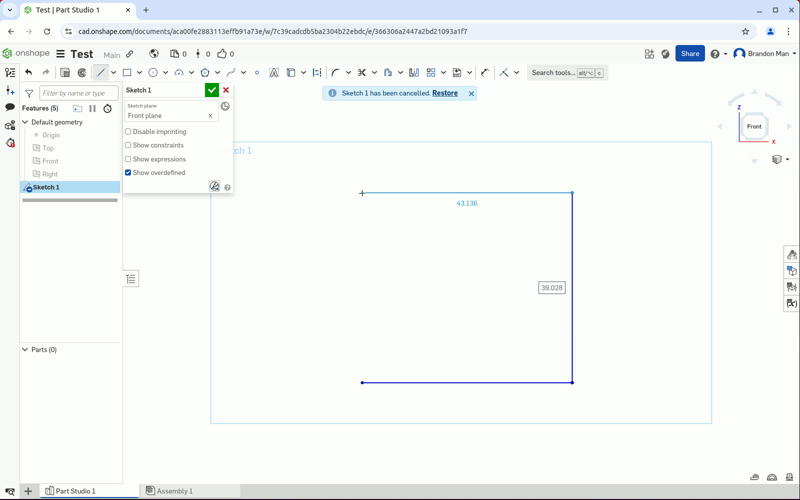
key_up(shift)
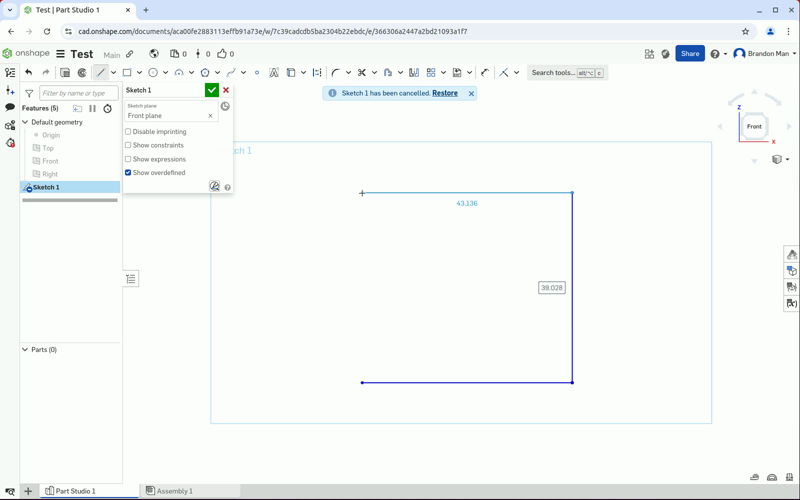
key_down(shift)
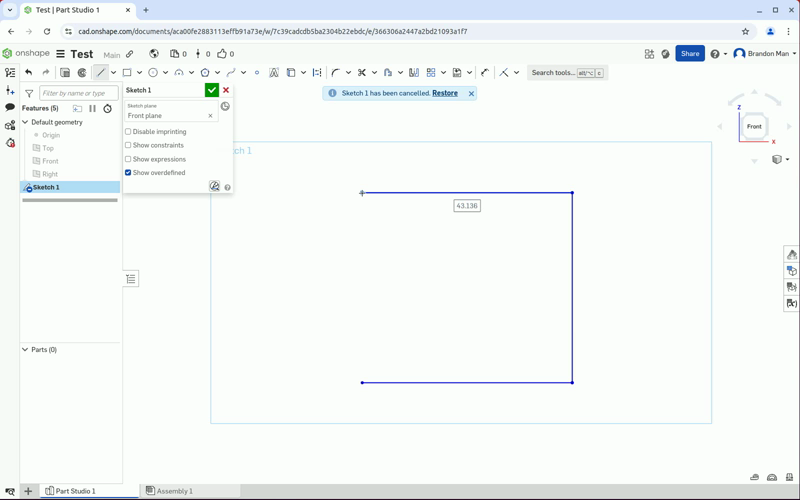
mouse_move(362, 382)
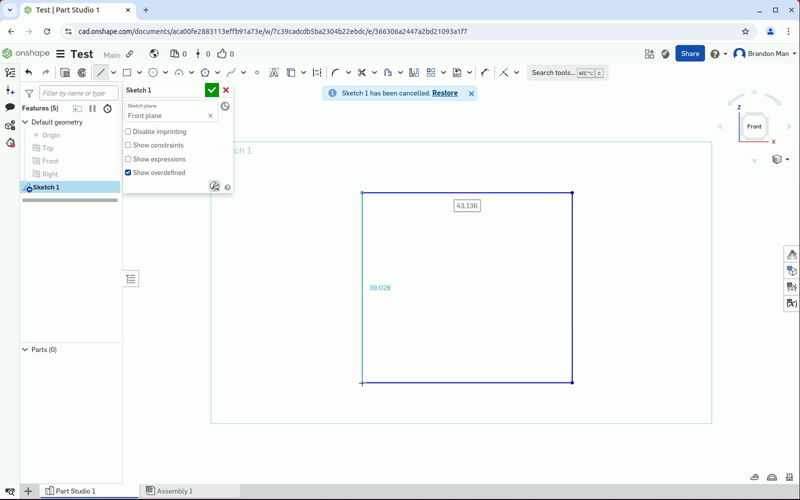
key_up(shift)
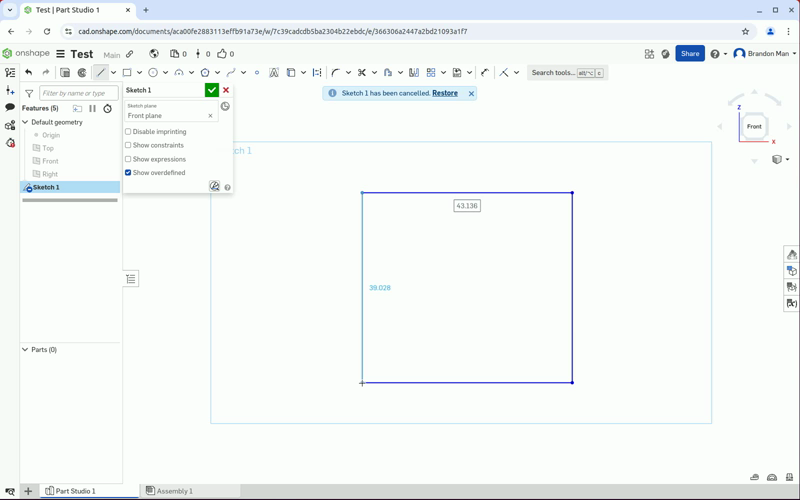
click(362, 382)
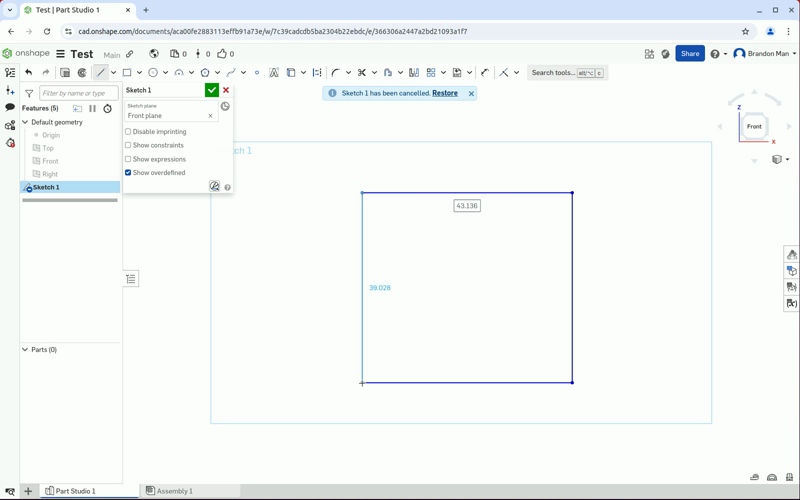
key(esc)
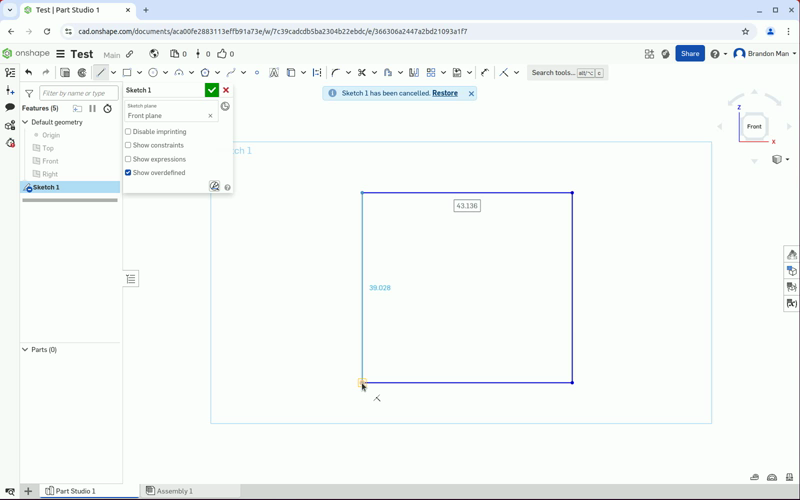
mouse_move(513, 244)
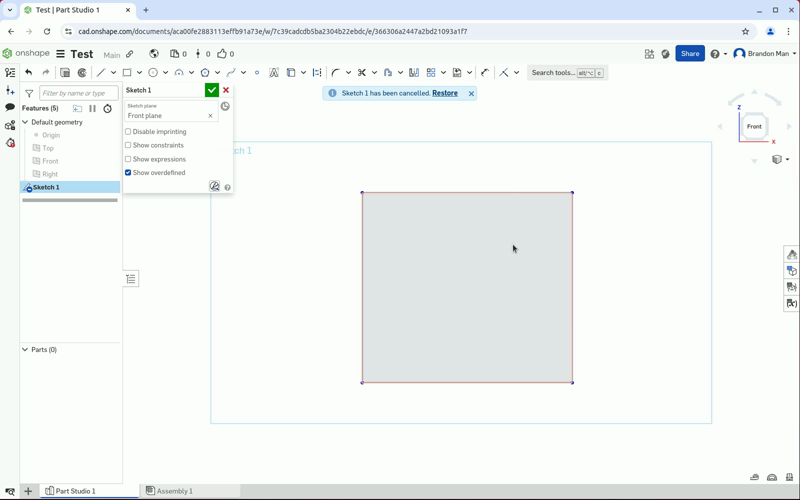
click(513, 244)
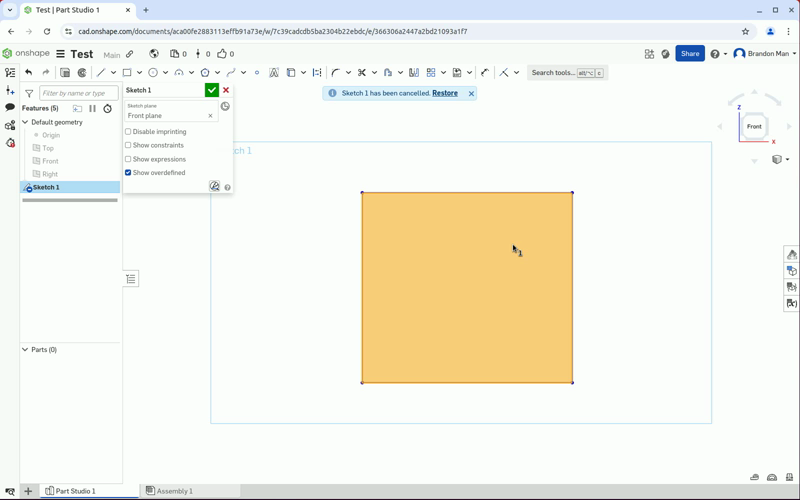
mouse_move(73, 352)
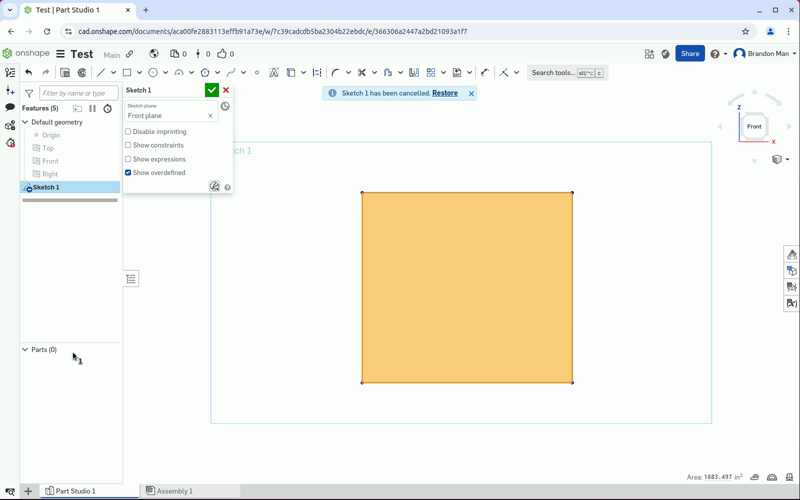
key(shift+y)
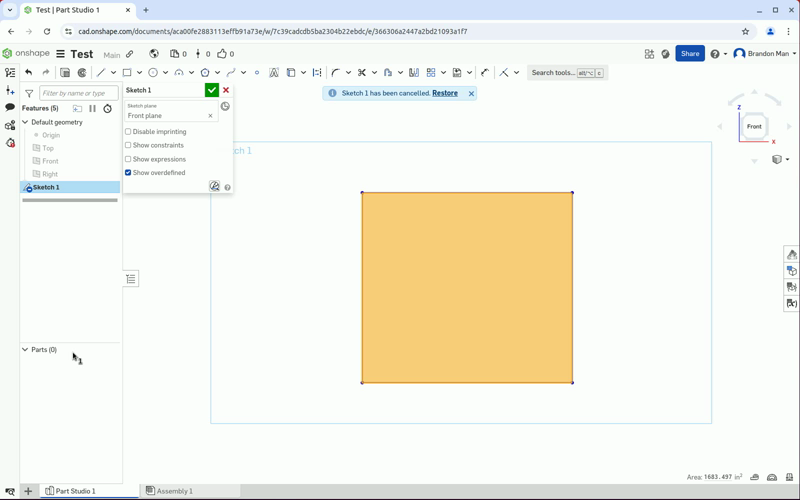
key(shift+e)
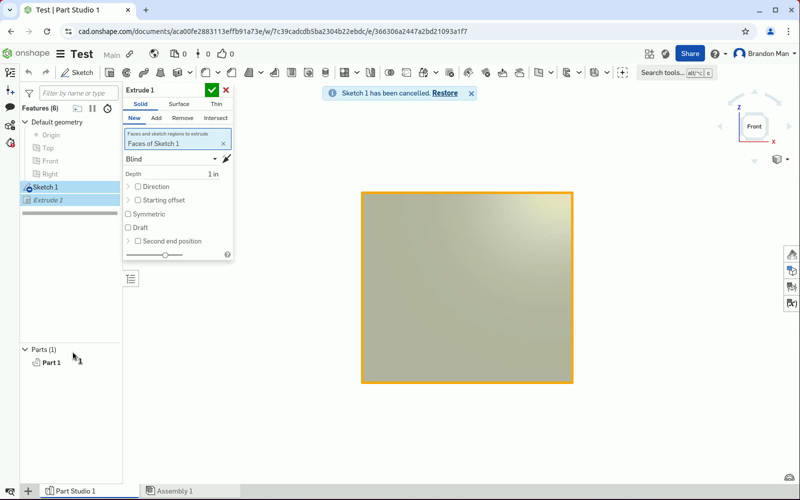
mouse_move(143, 106)
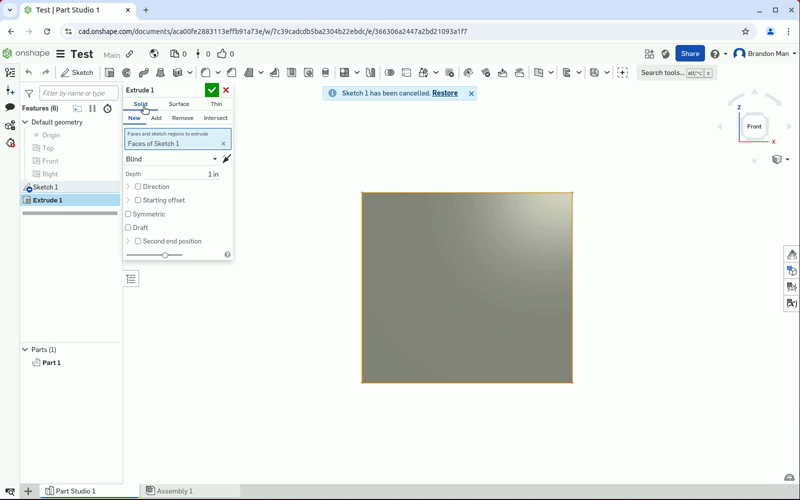
click(143, 106)
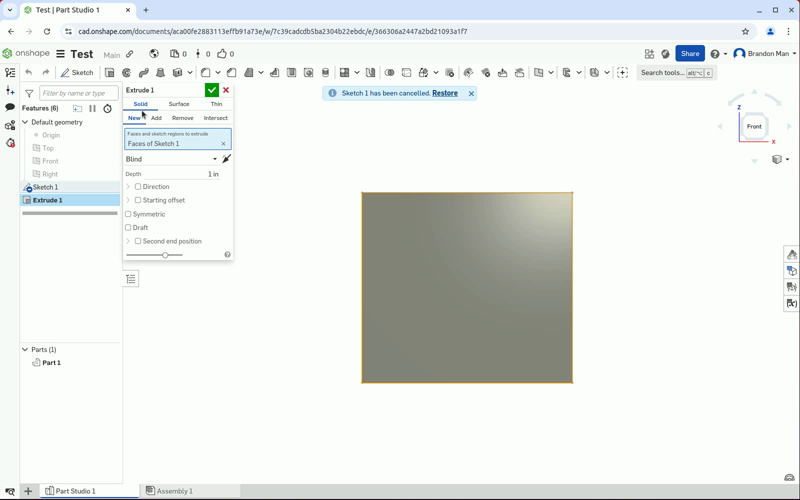
mouse_move(137, 120)
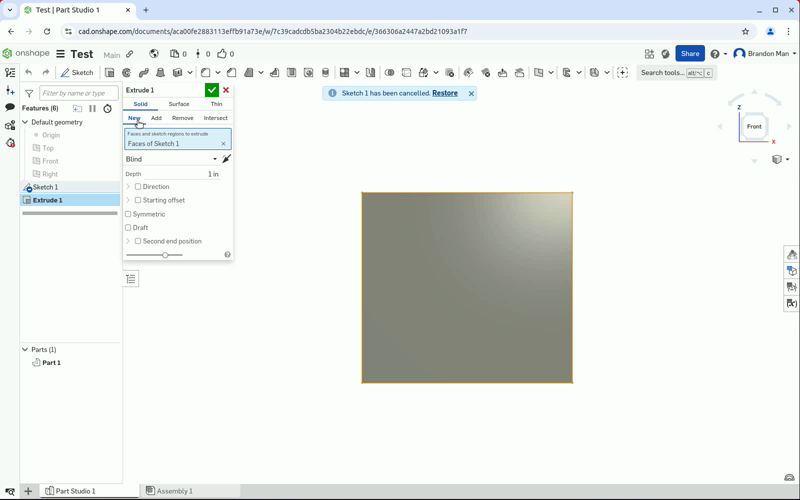
click(137, 120)
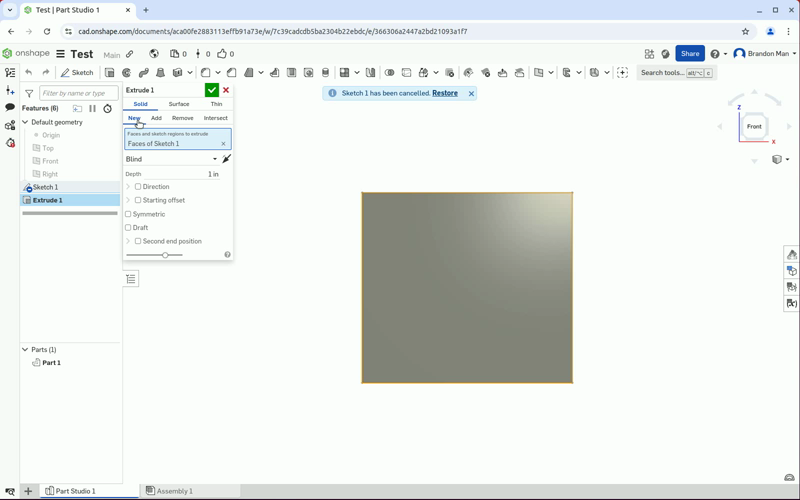
key(tab, 4)
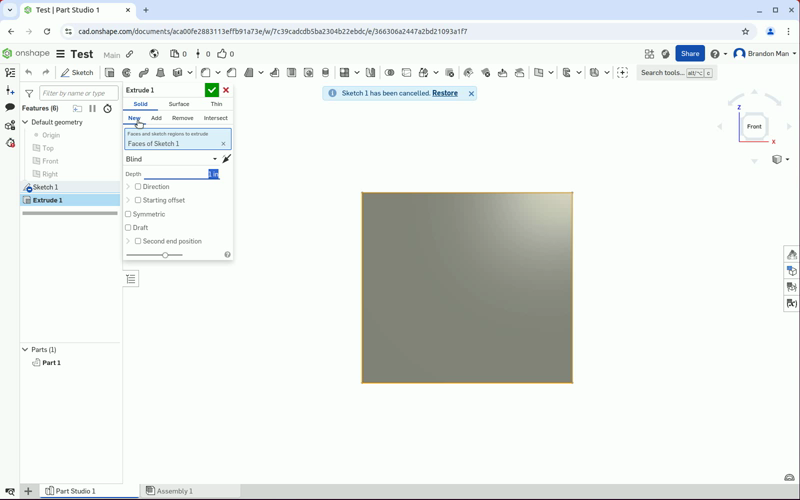
text(1.204)
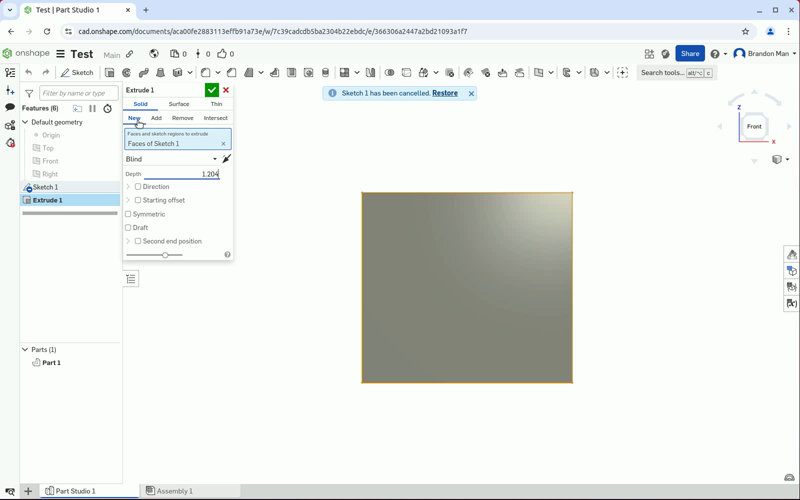
key(enter)
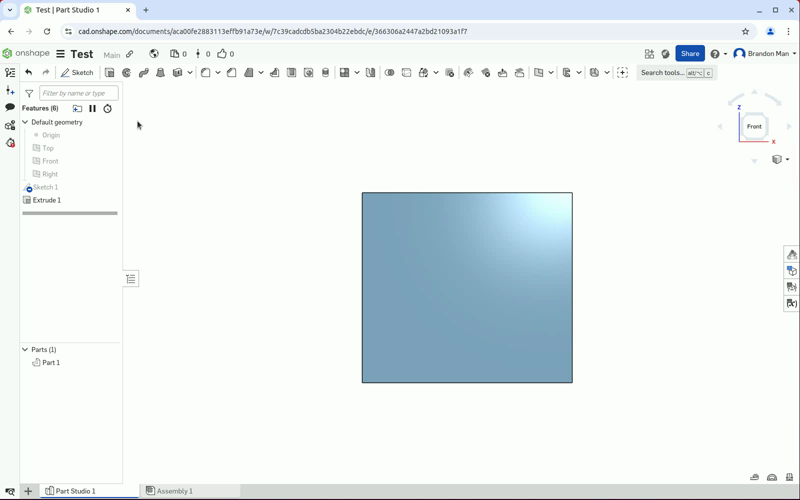
key(shift+h)
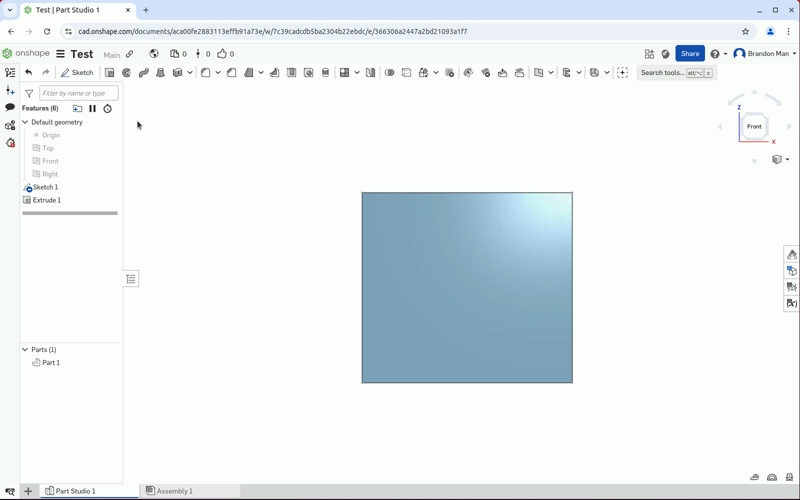
key(shift+h)
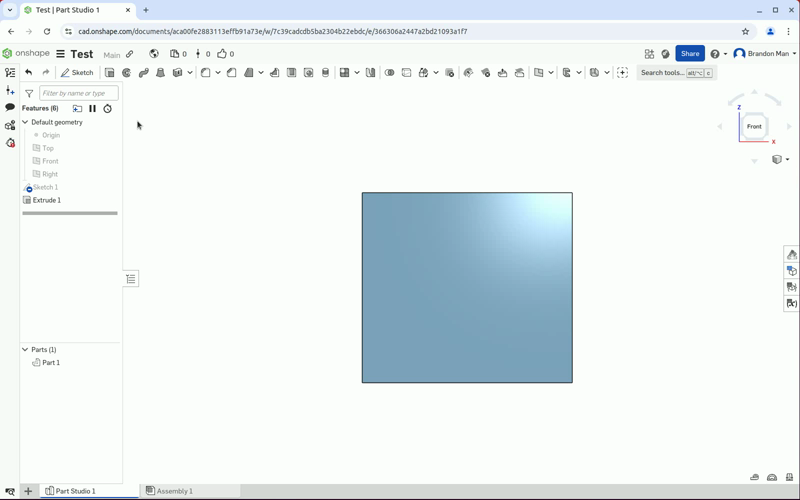
mouse_move(73, 189)
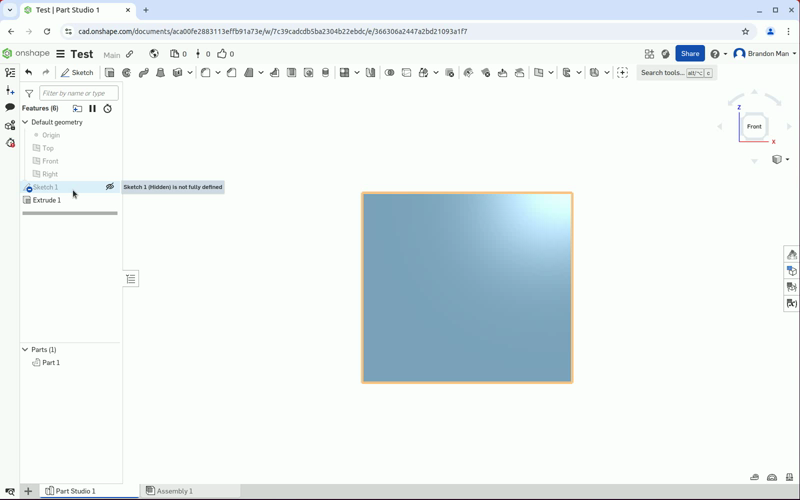
click(73, 189)
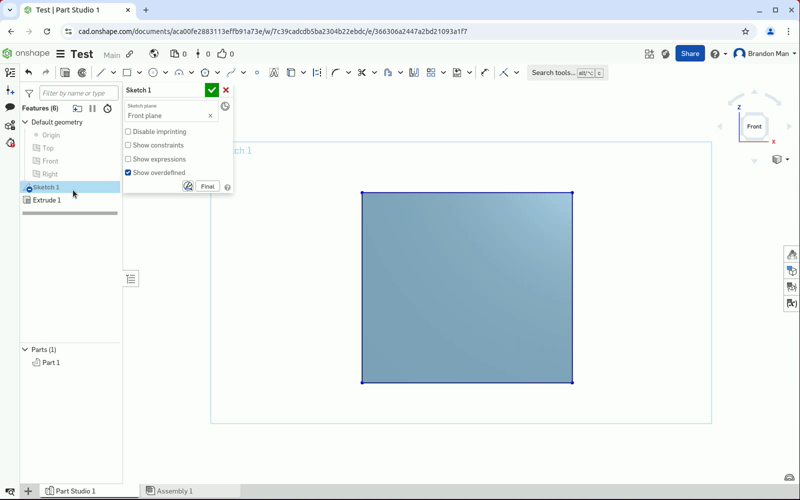
mouse_move(229, 92)
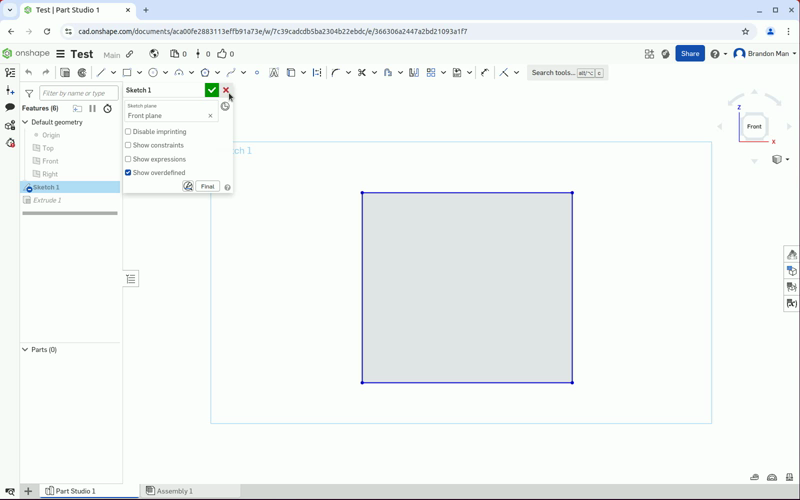
click(229, 92)
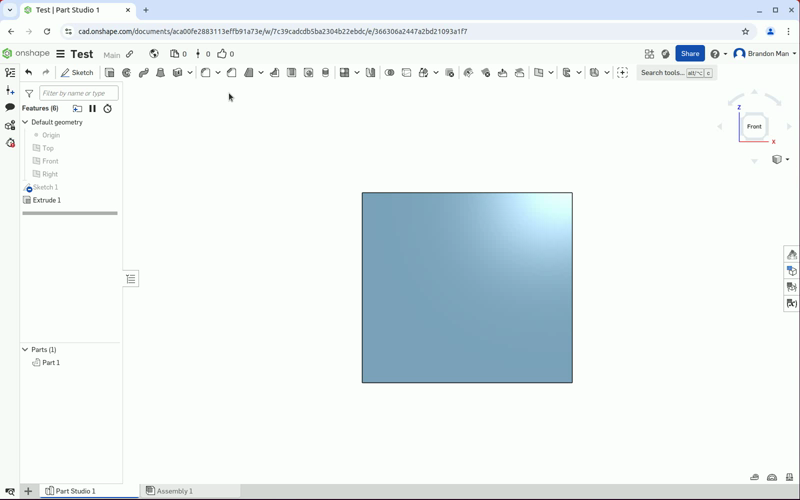
mouse_move(541, 75)
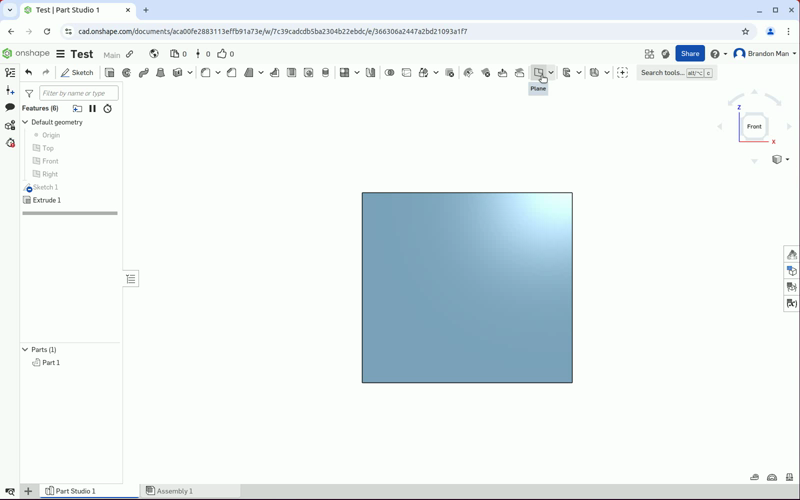
click(541, 75)
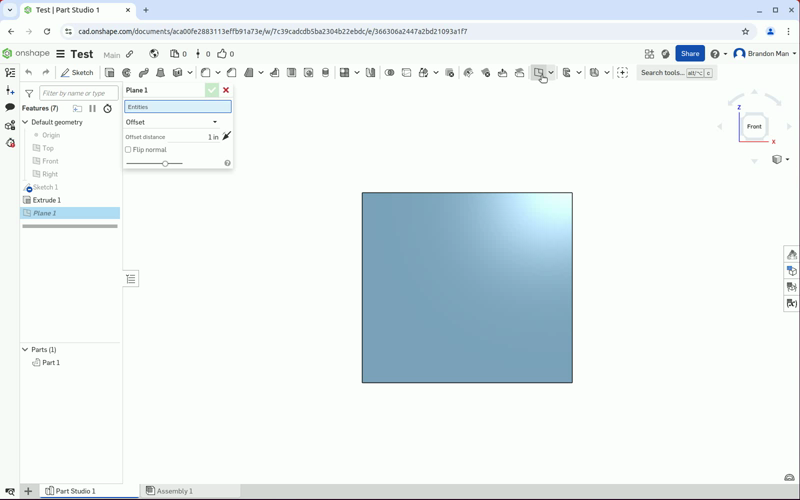
mouse_move(73, 163)
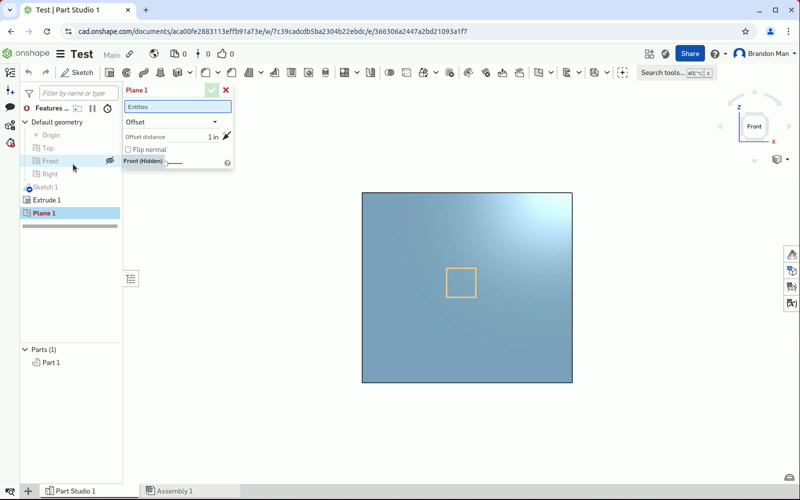
click(73, 163)
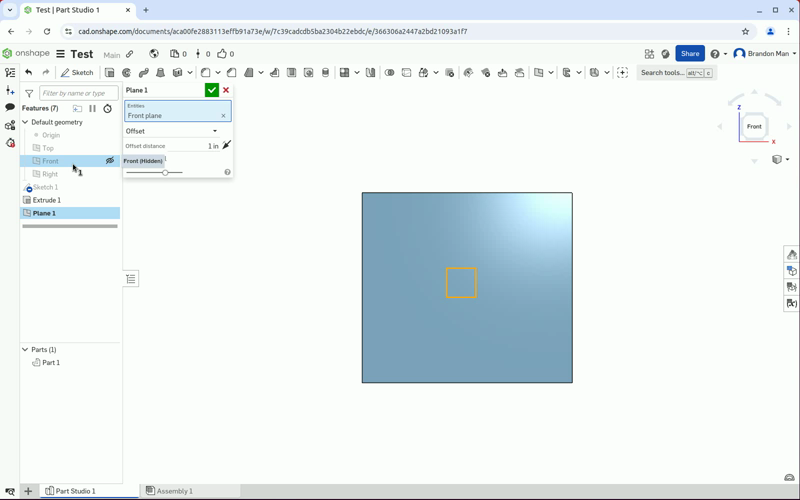
key(tab, 2)
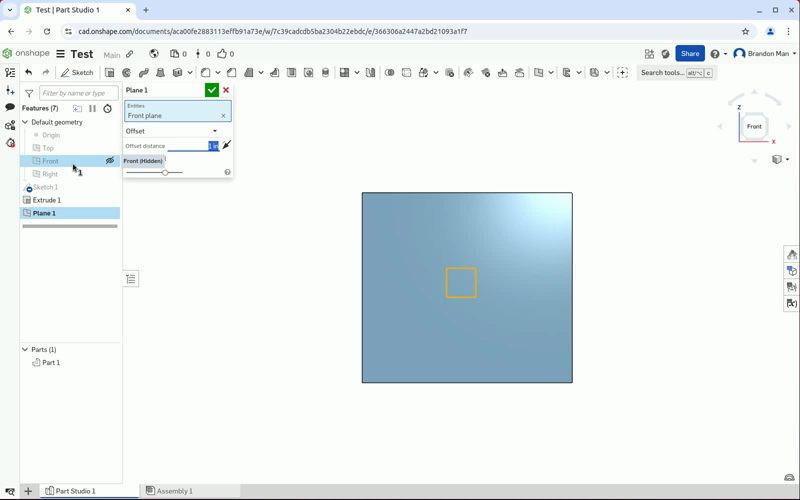
text(1.202)
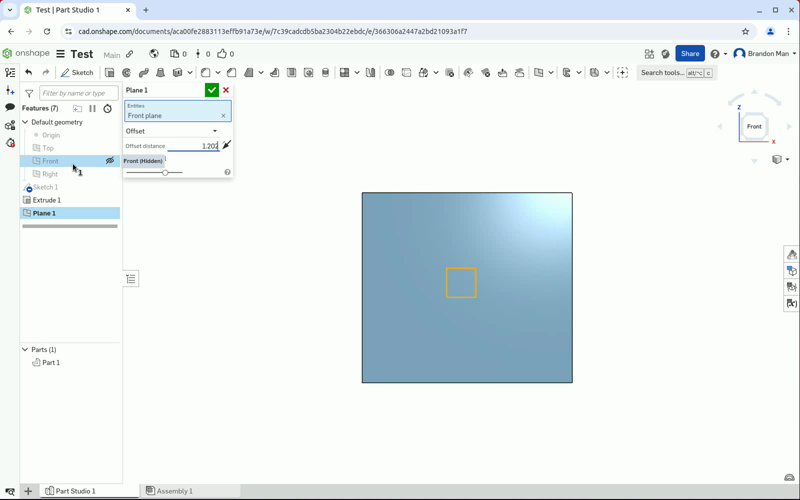
key(enter, 2)
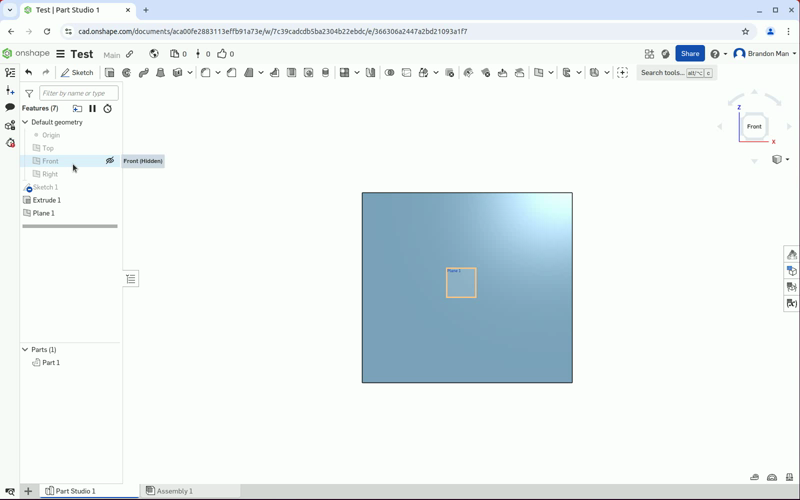
key(shift+s)
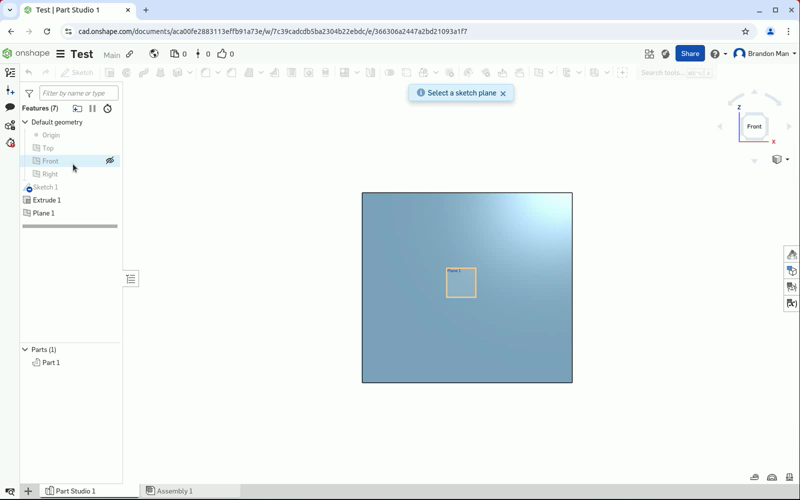
mouse_move(73, 215)
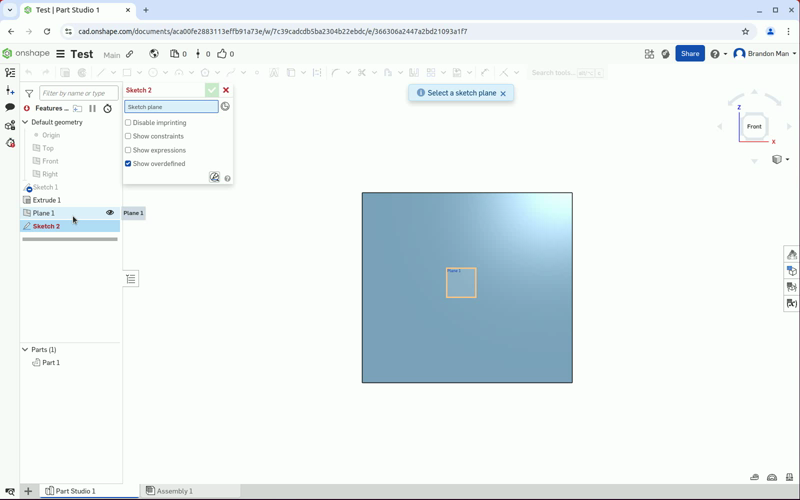
click(73, 215)
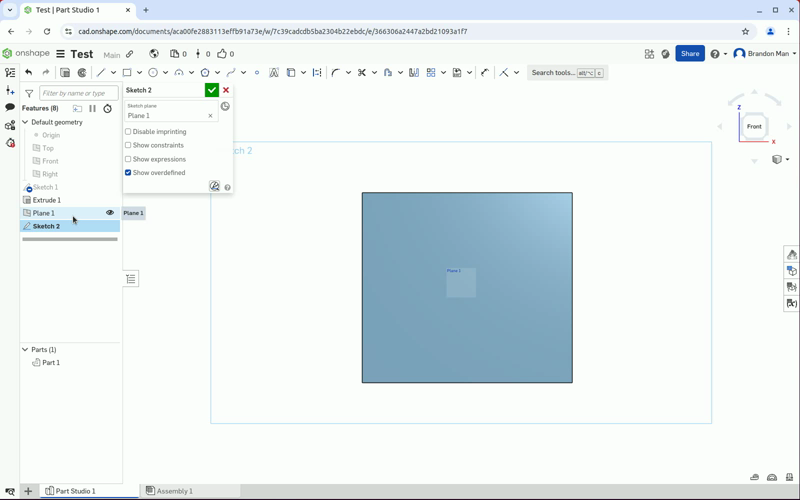
mouse_move(73, 352)
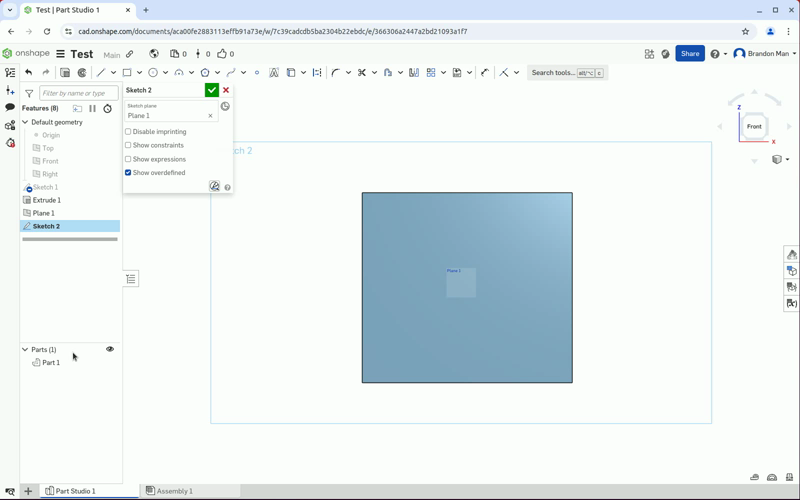
key(y)
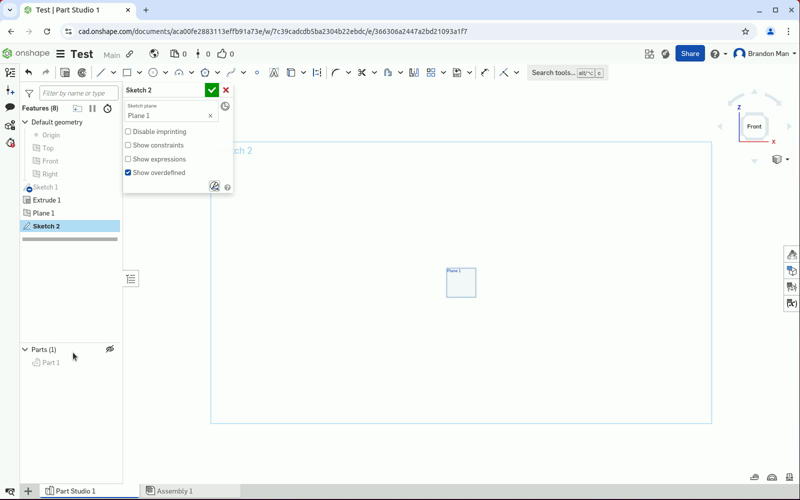
key(l)
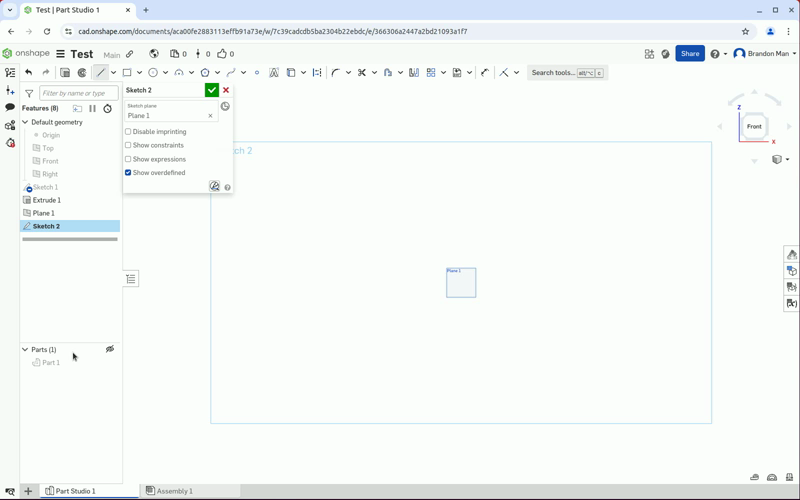
key_down(shift)
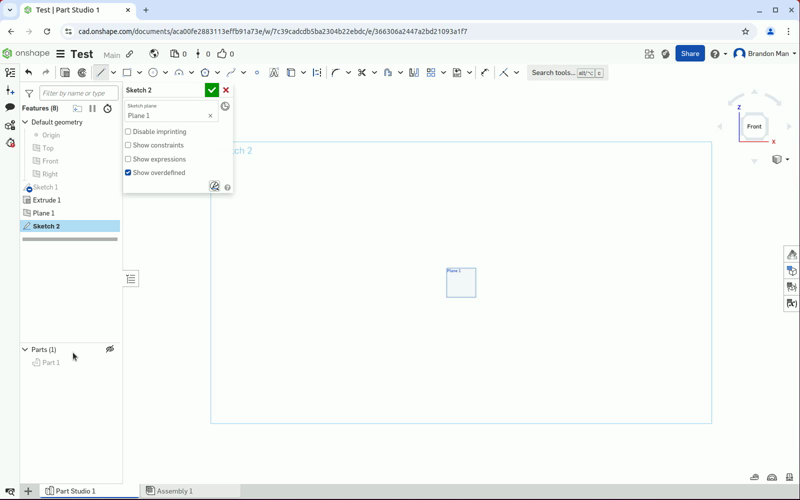
mouse_move(520, 372)
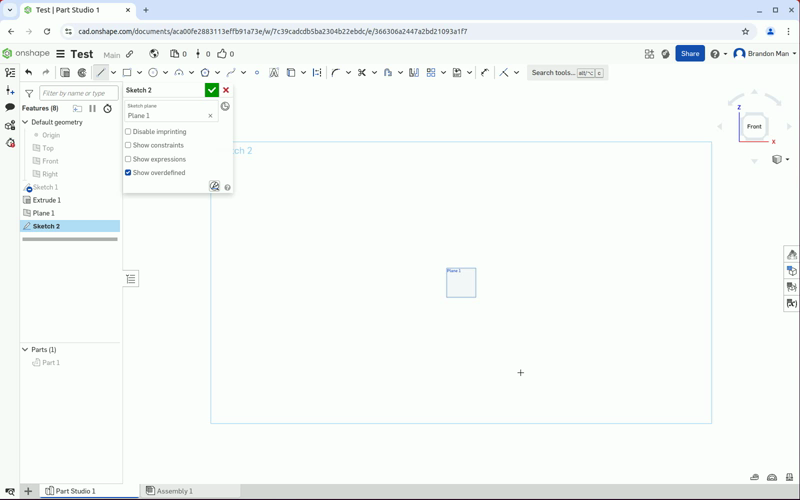
click(520, 372)
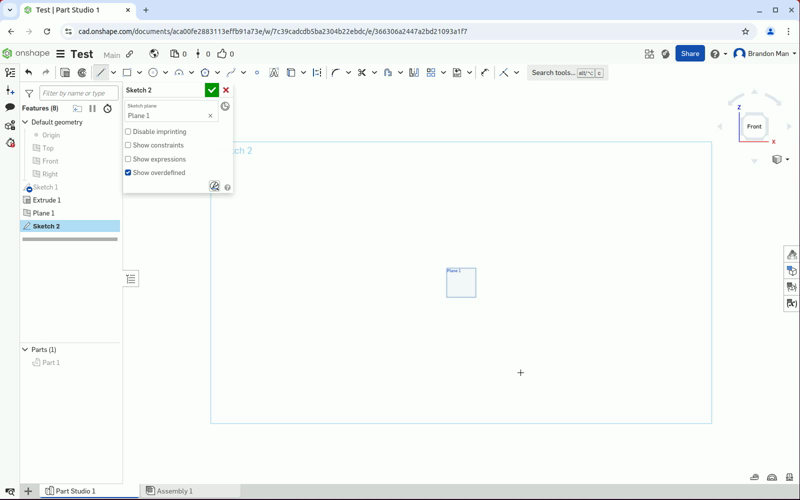
key_up(shift)
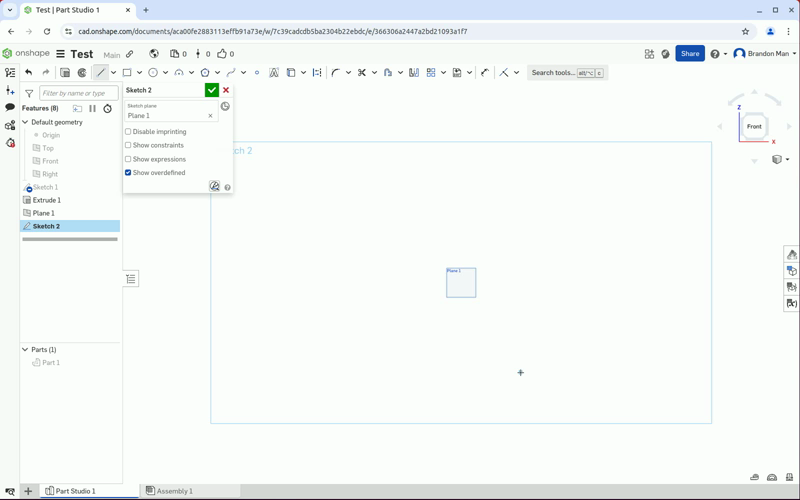
key_down(shift)
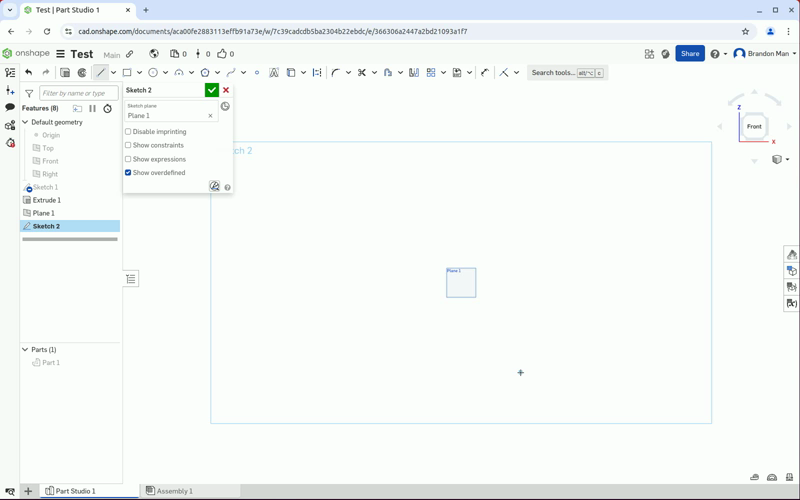
mouse_move(550, 372)
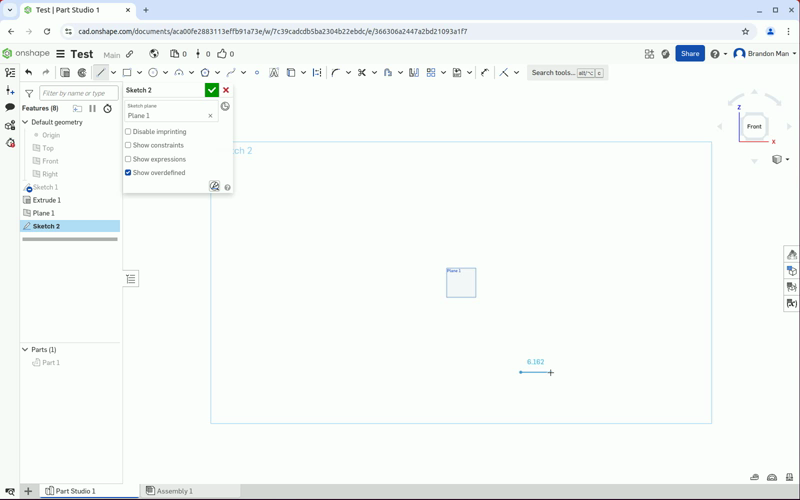
mouse_move(534, 372)
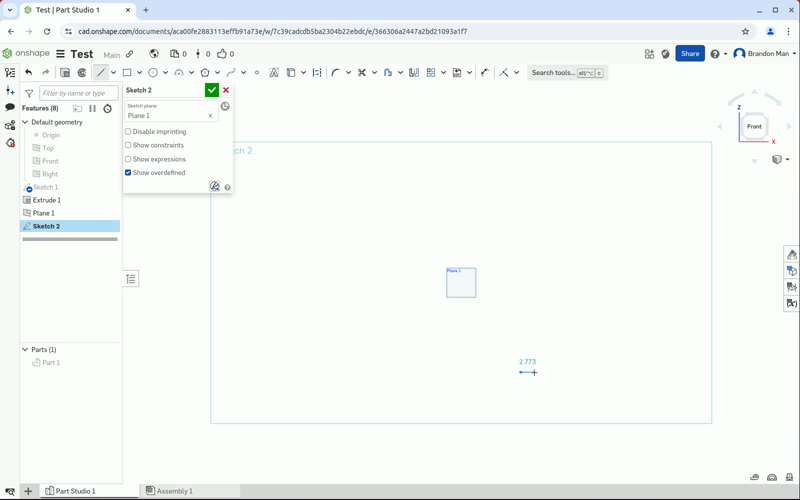
click(534, 372)
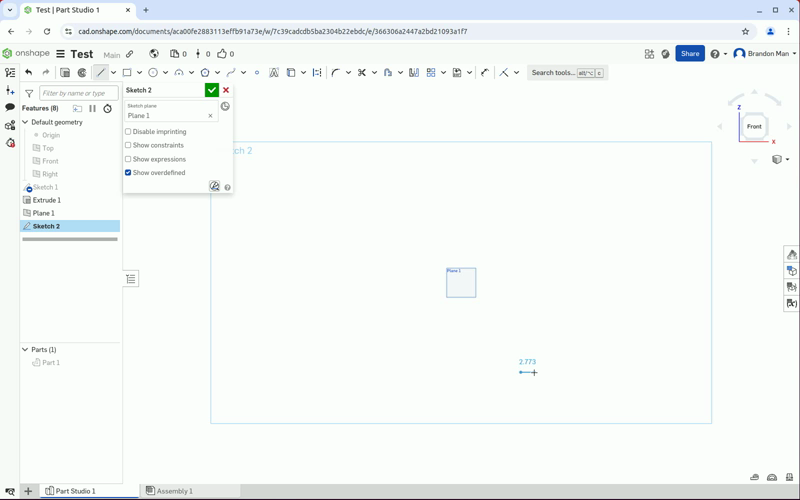
key_up(shift)
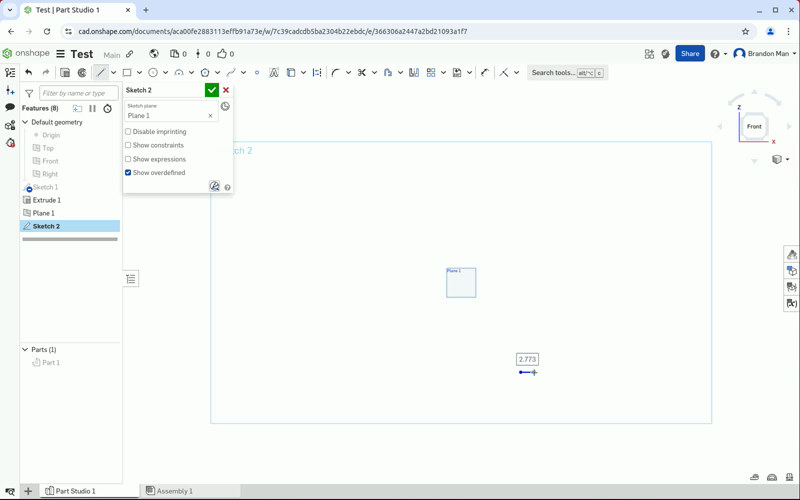
key_down(shift)
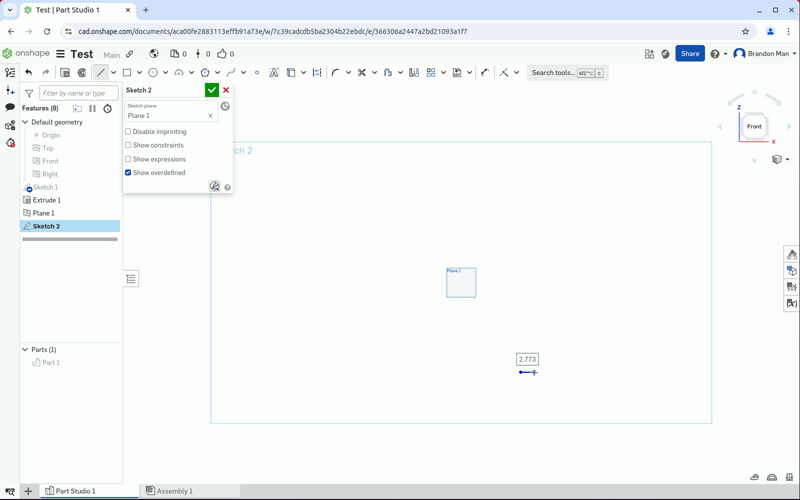
mouse_move(564, 372)
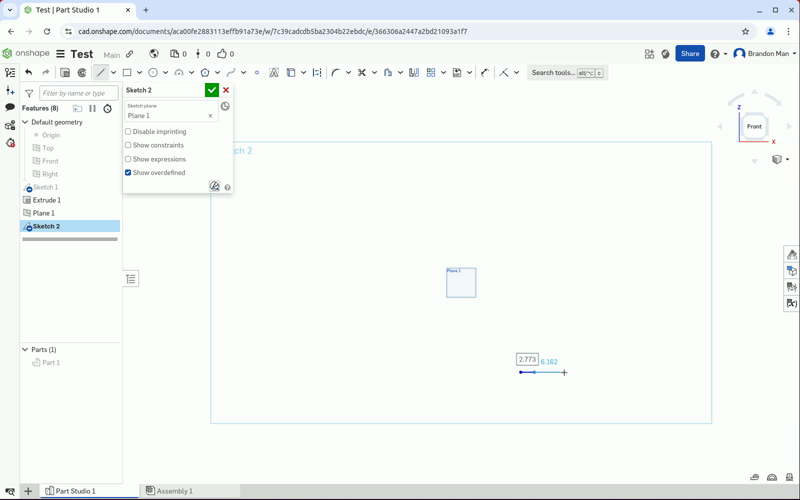
mouse_move(534, 344)
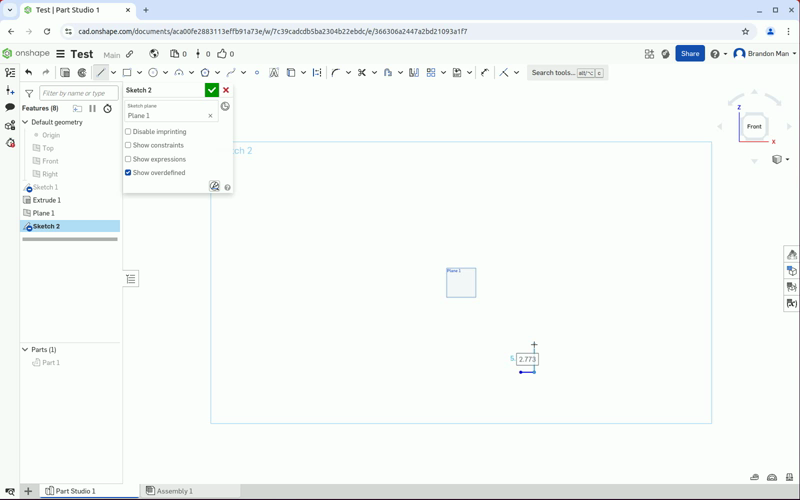
click(534, 344)
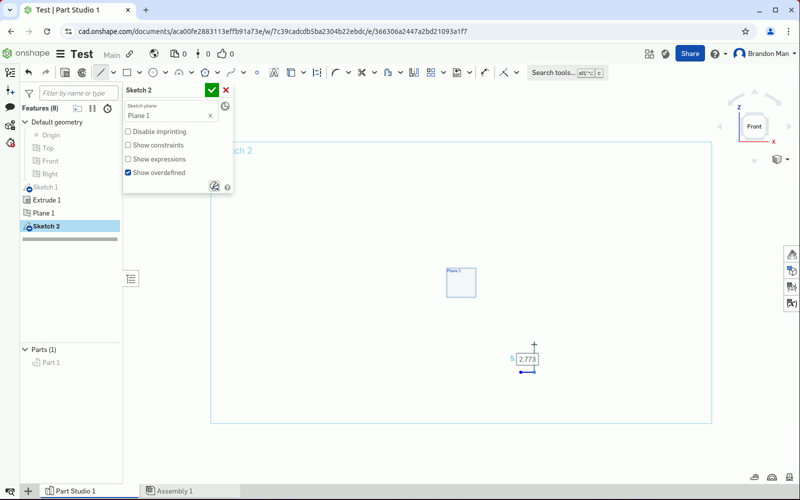
key_up(shift)
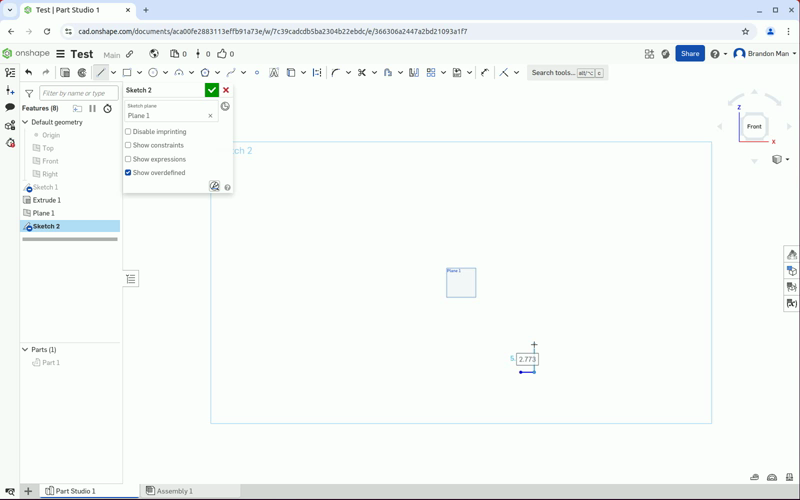
key_down(shift)
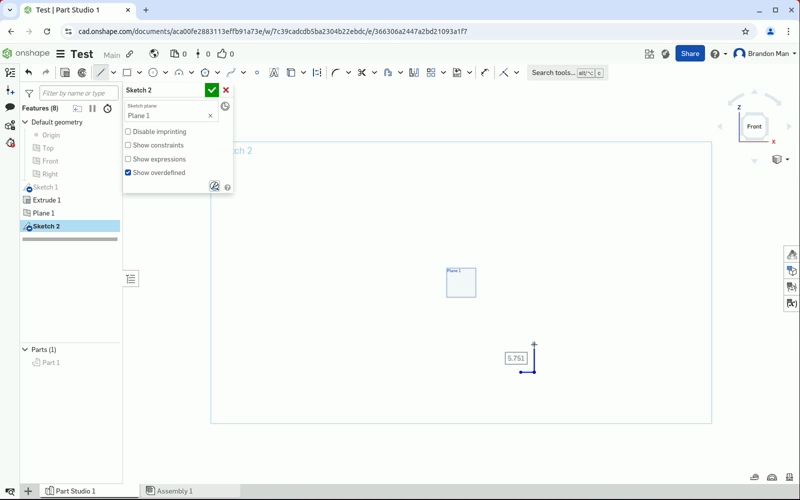
mouse_move(564, 344)
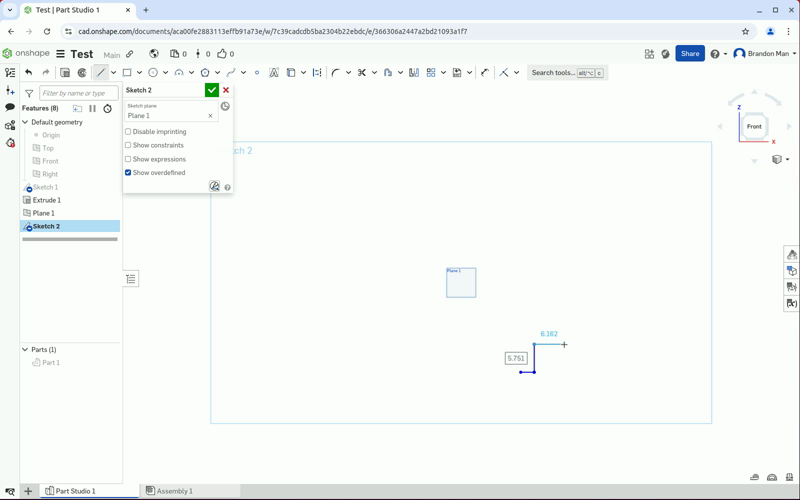
mouse_move(520, 344)
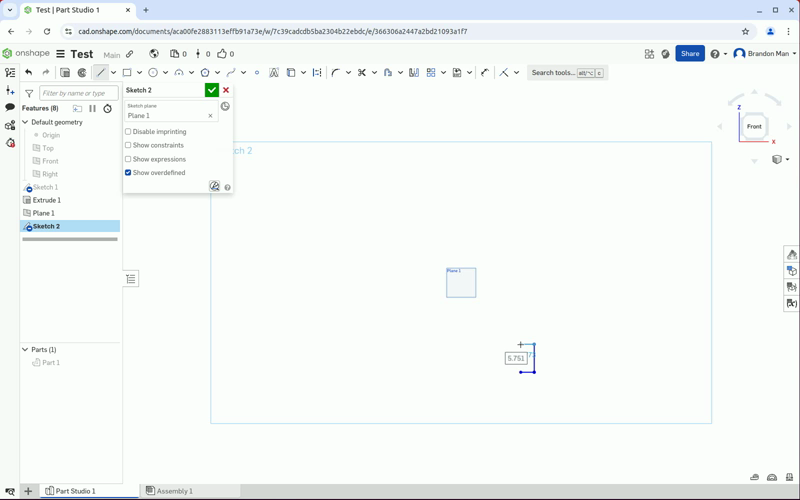
click(520, 344)
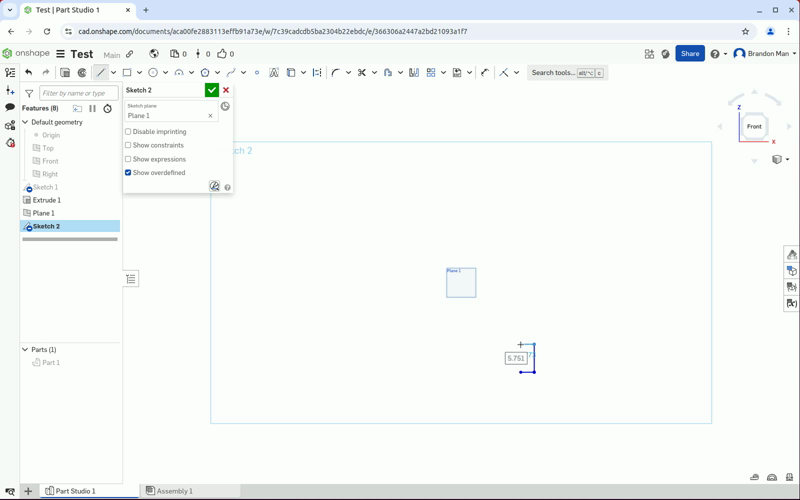
key_up(shift)
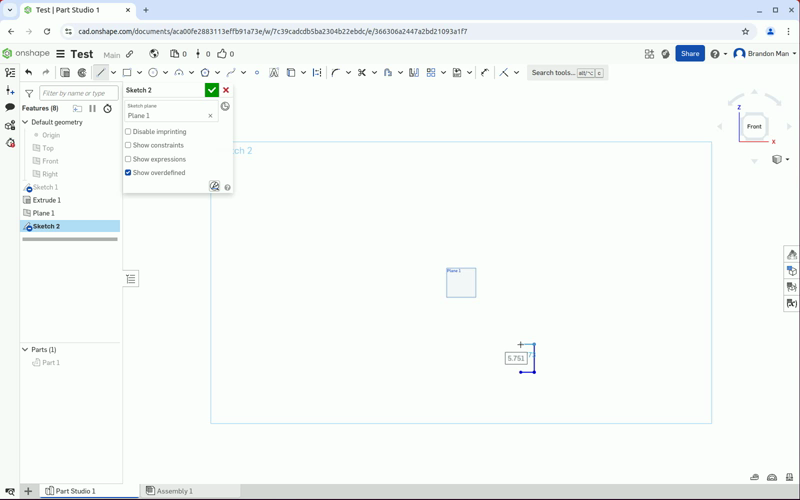
mouse_move(550, 344)
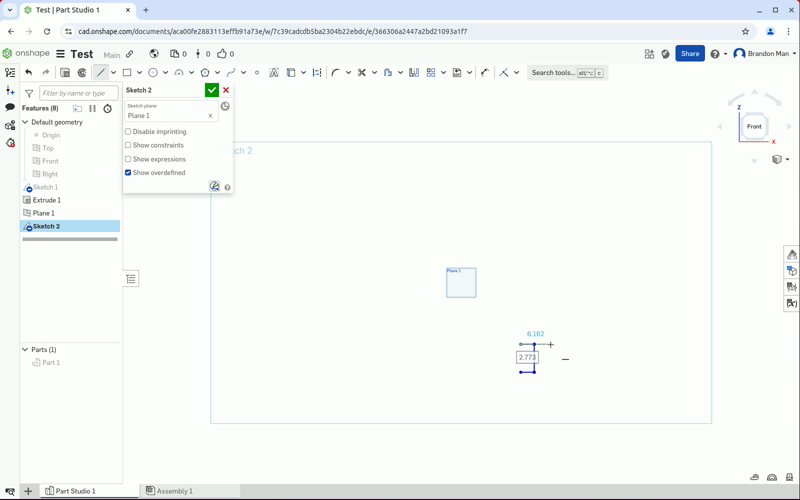
key_down(shift)
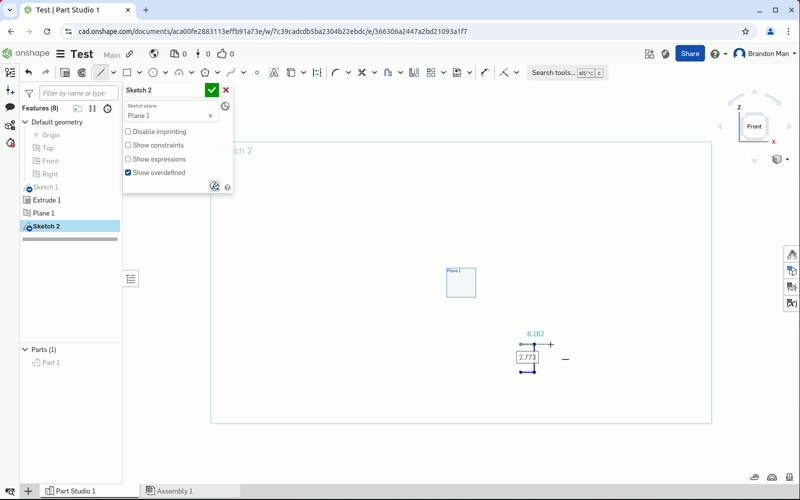
mouse_move(520, 372)
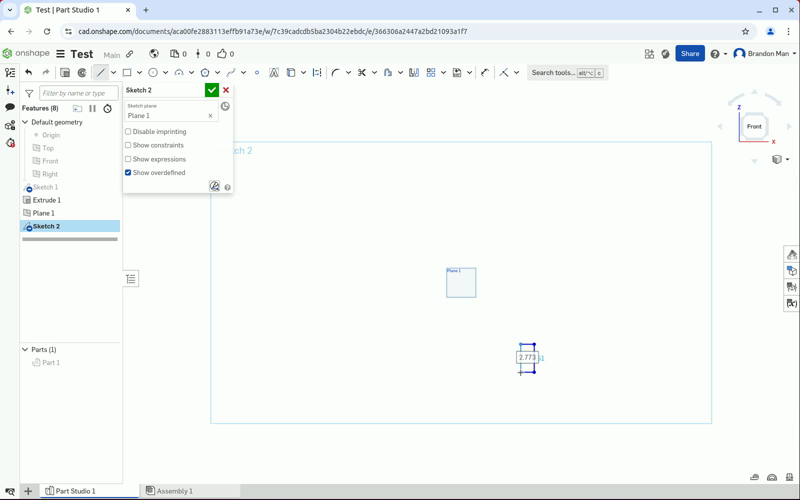
key_up(shift)
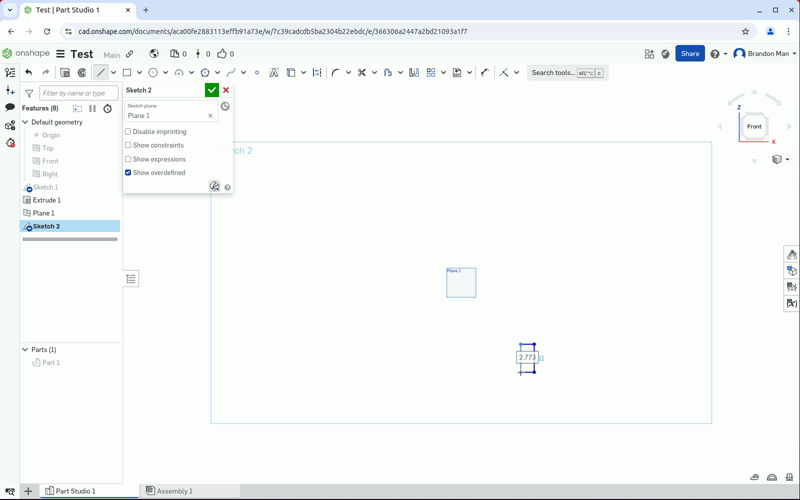
click(520, 372)
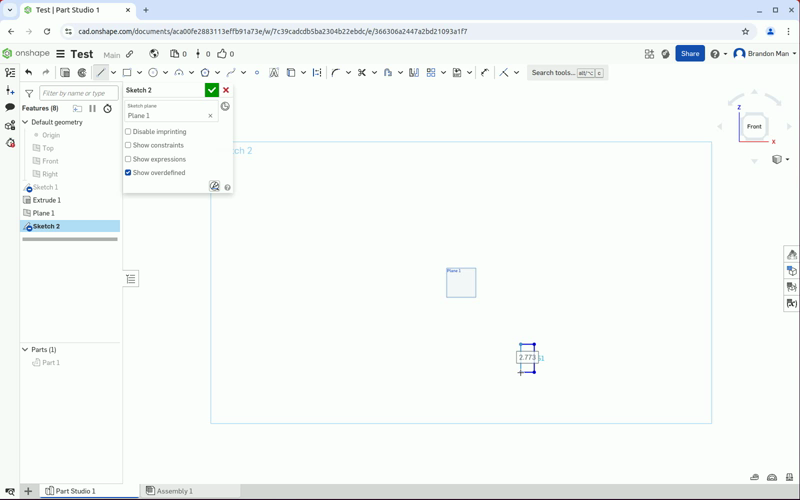
key(esc)
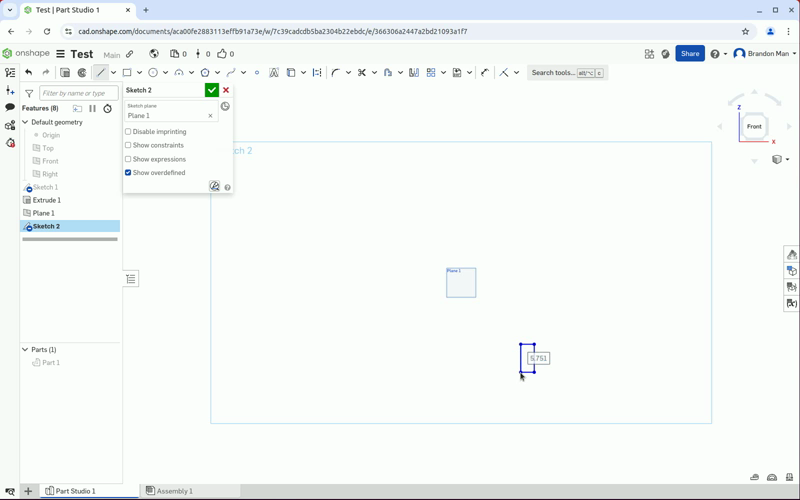
mouse_move(525, 369)
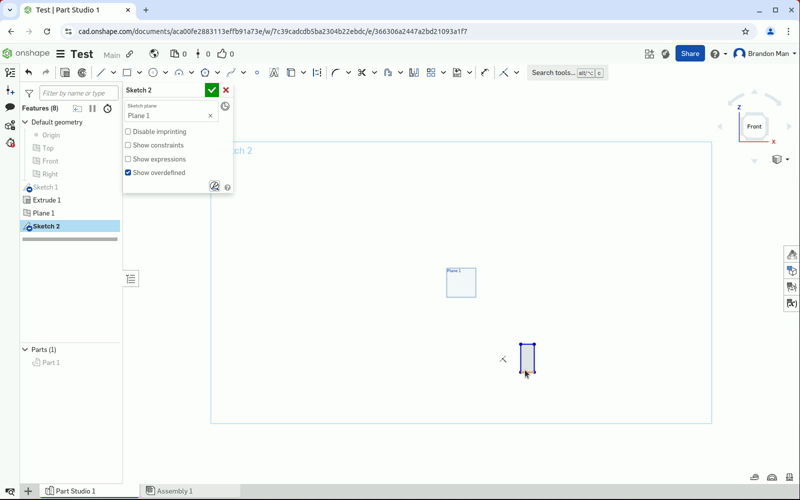
scroll(6)
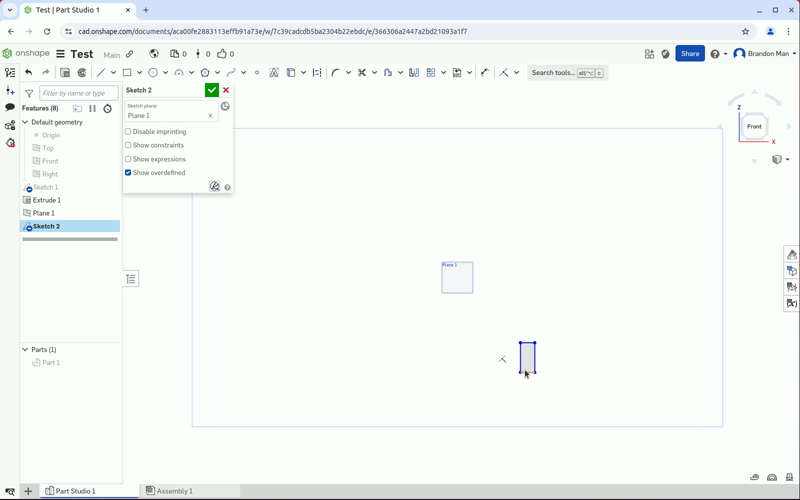
scroll(6)
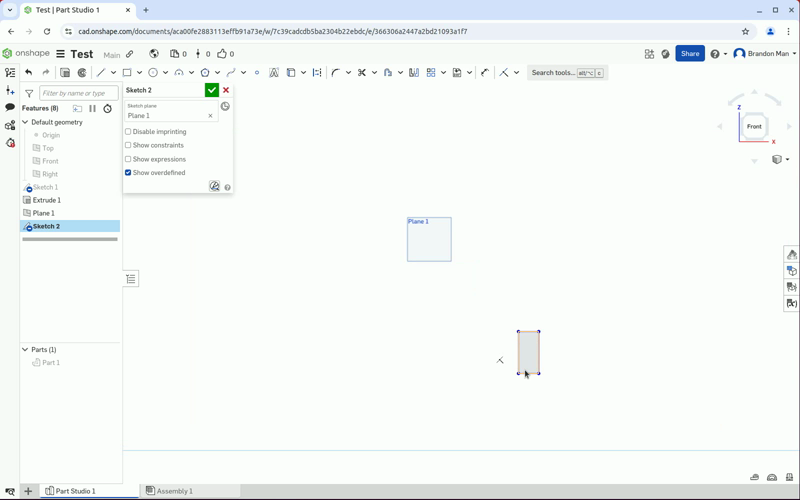
scroll(6)
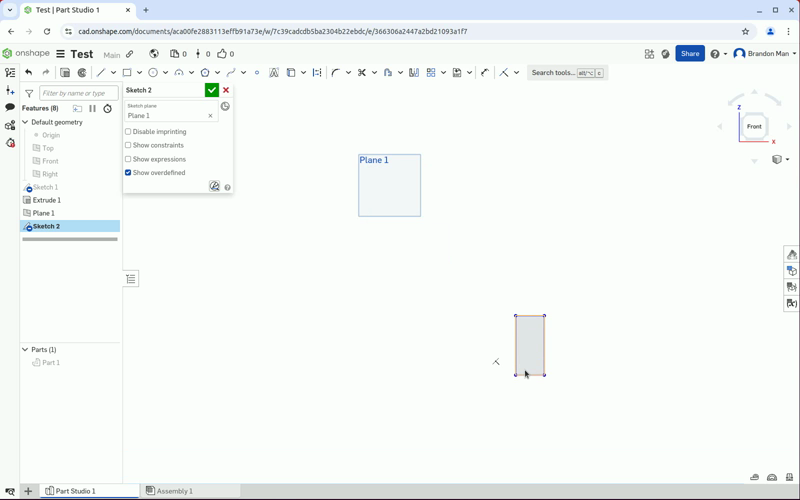
scroll(6)
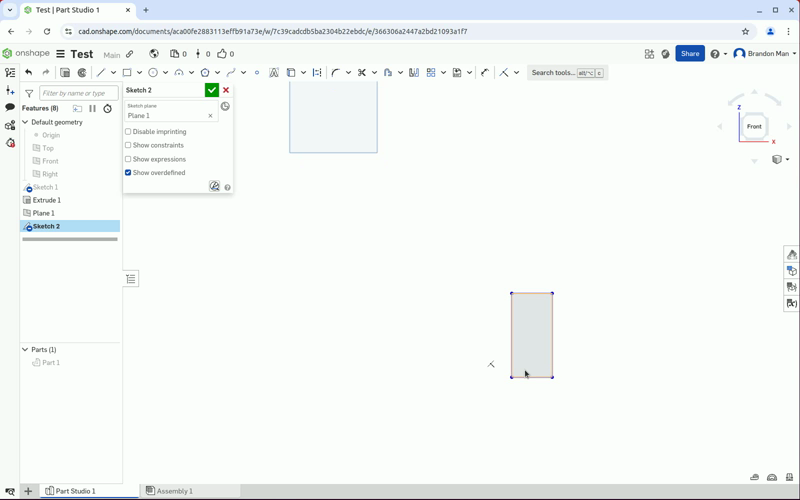
scroll(6)
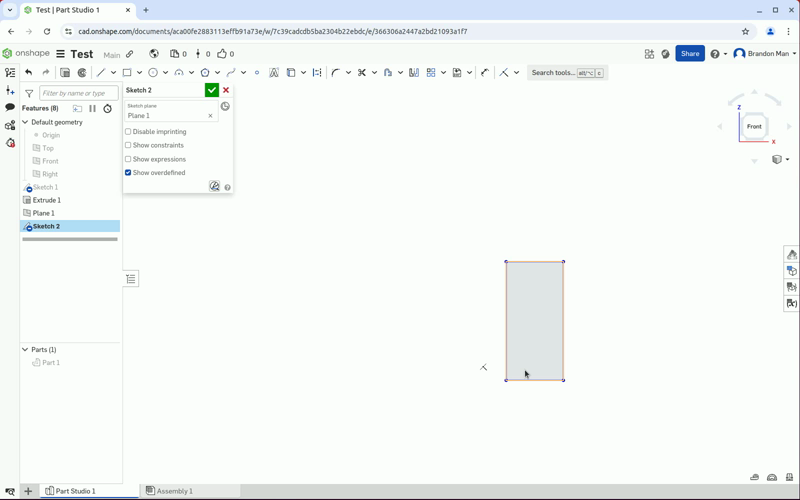
scroll(6)
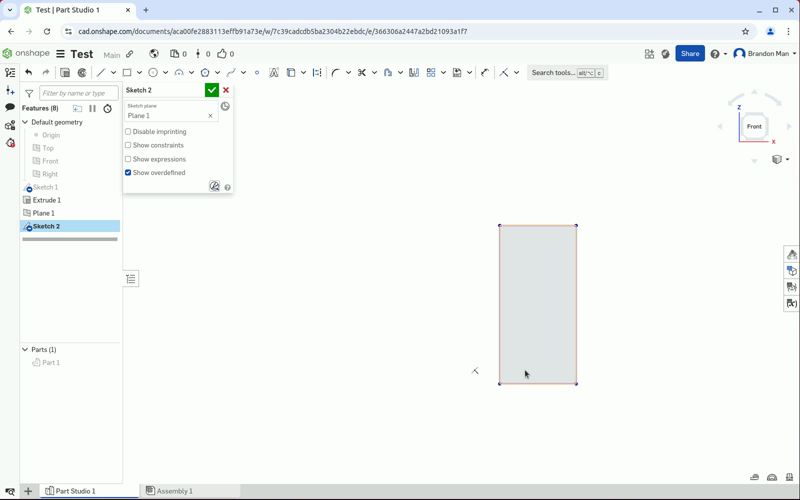
scroll(6)
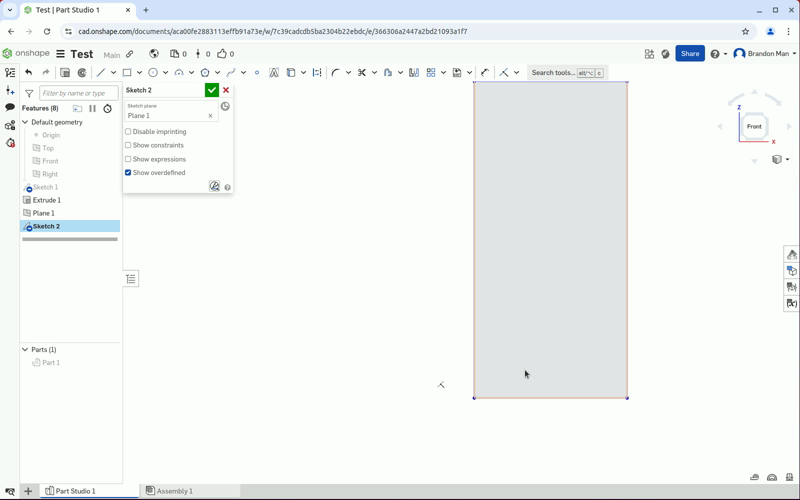
click(525, 369)
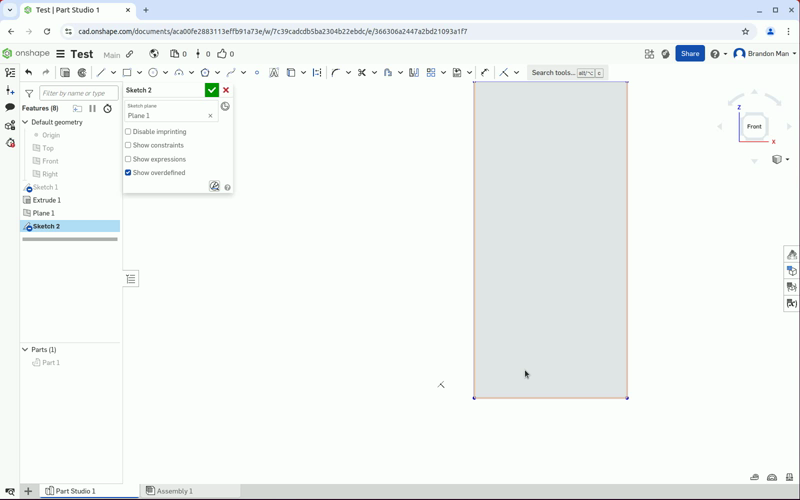
scroll(-6)
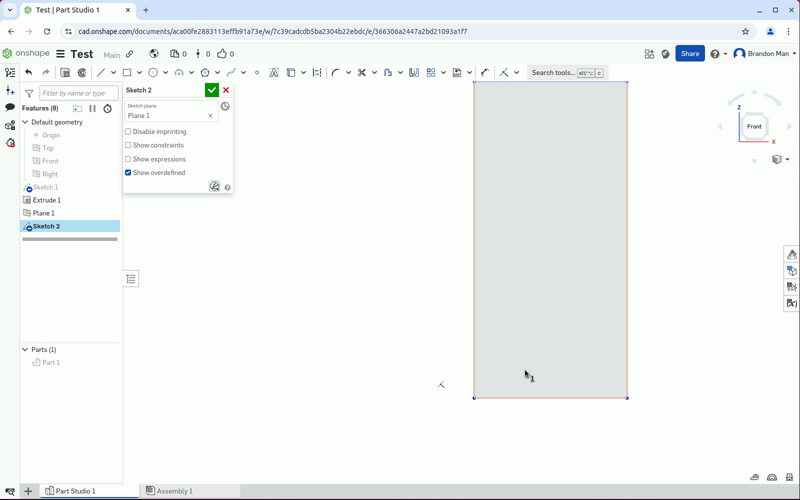
scroll(-6)
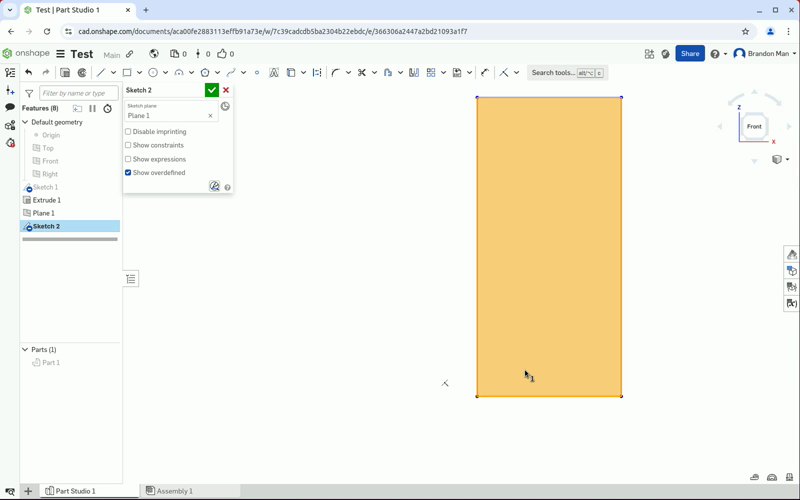
scroll(-6)
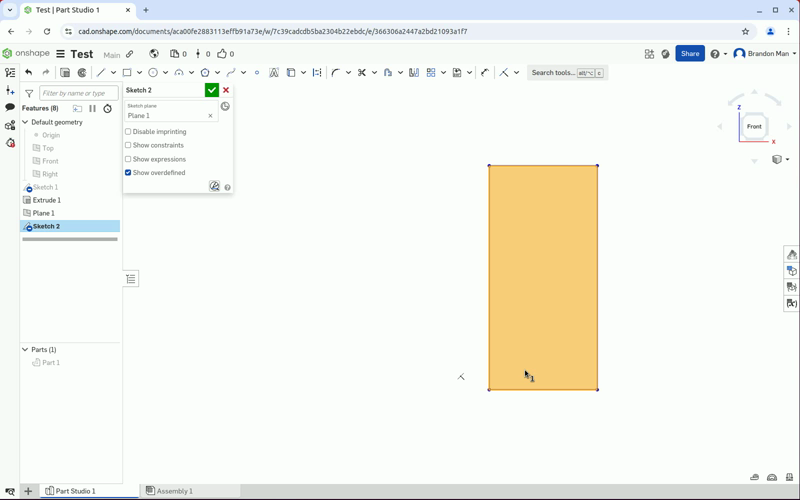
scroll(-6)
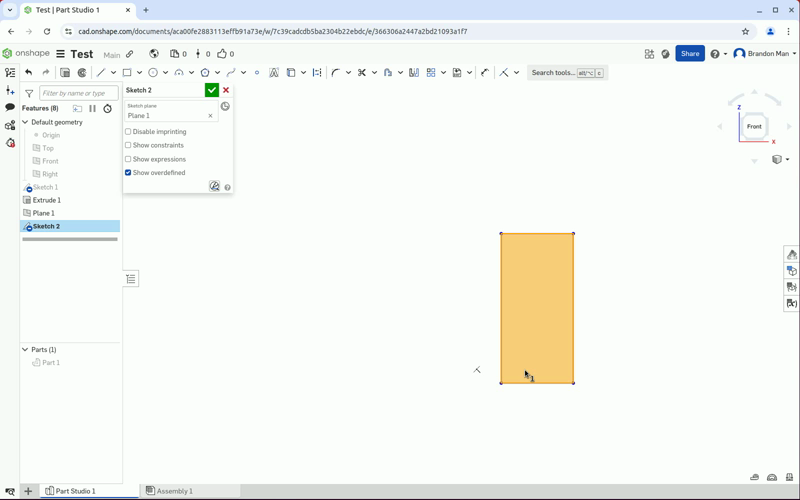
scroll(-6)
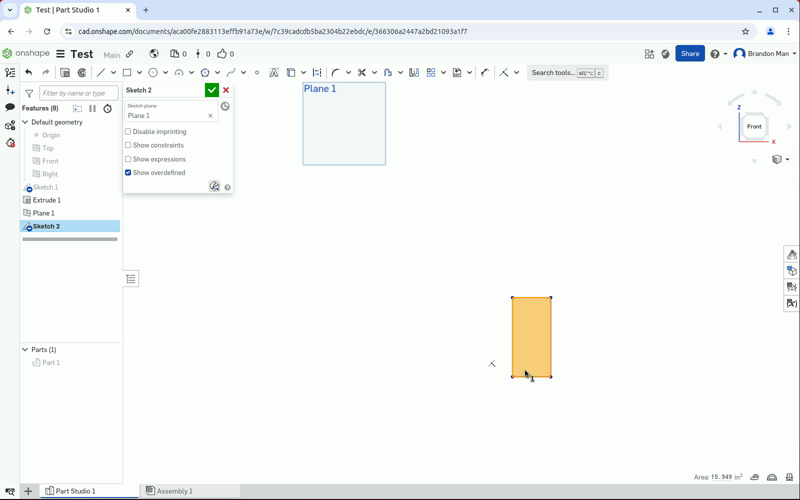
scroll(-6)
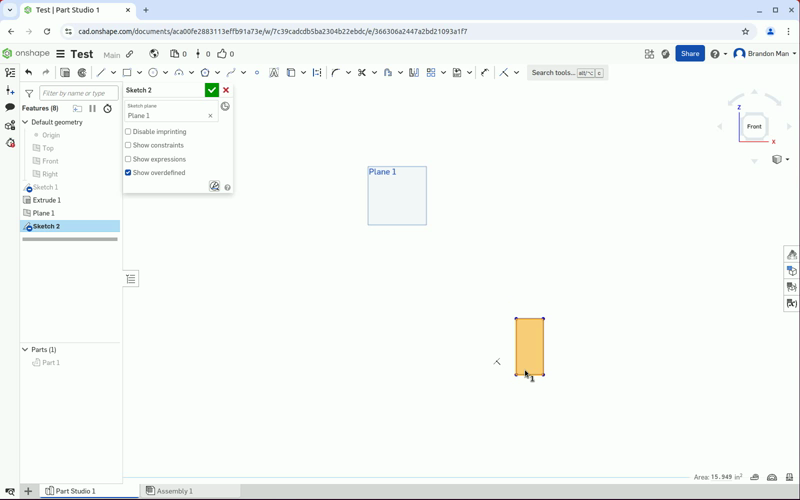
scroll(-6)
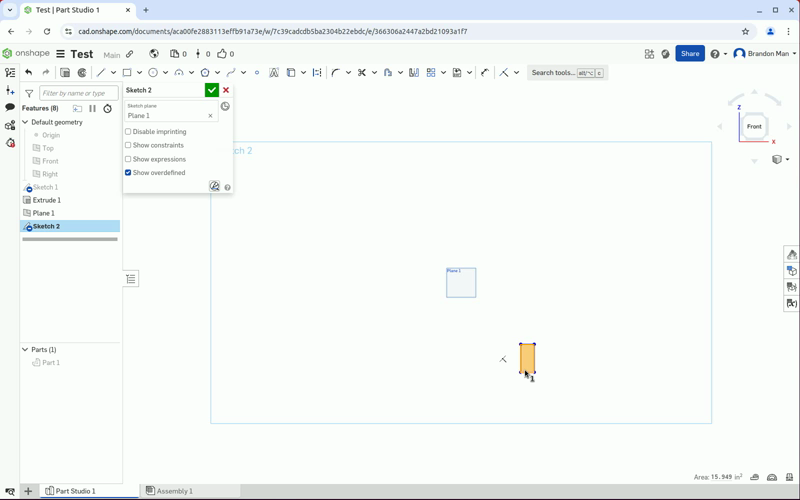
mouse_move(73, 352)
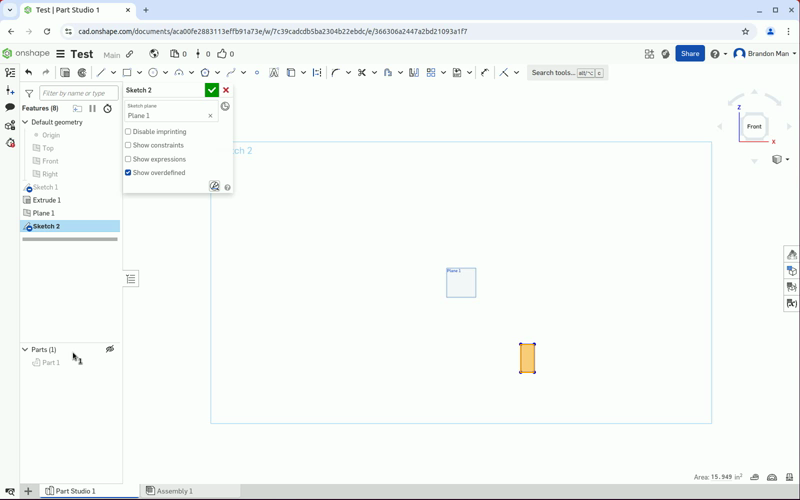
key(shift+y)
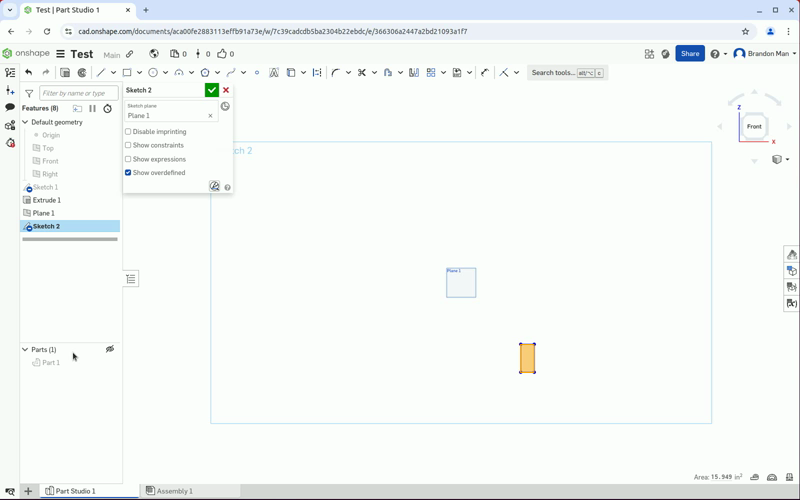
key(shift+e)
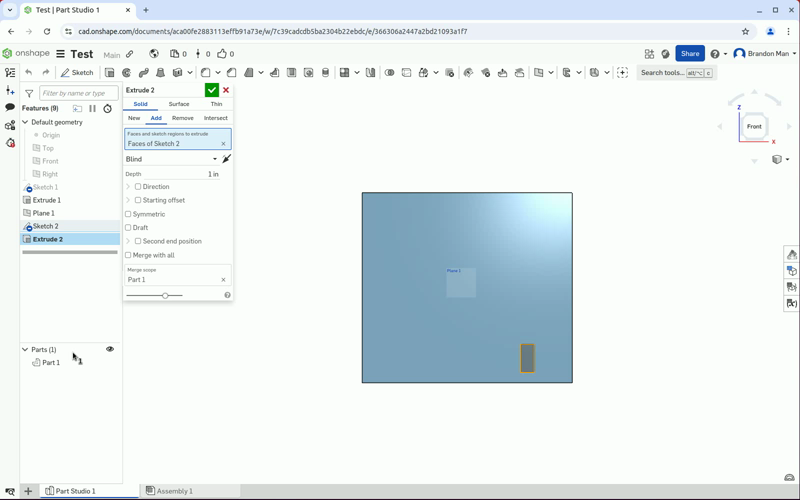
mouse_move(143, 106)
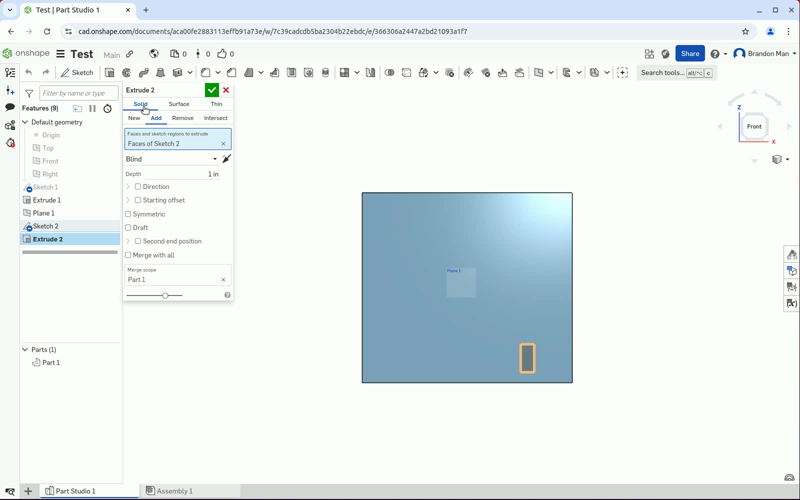
click(143, 106)
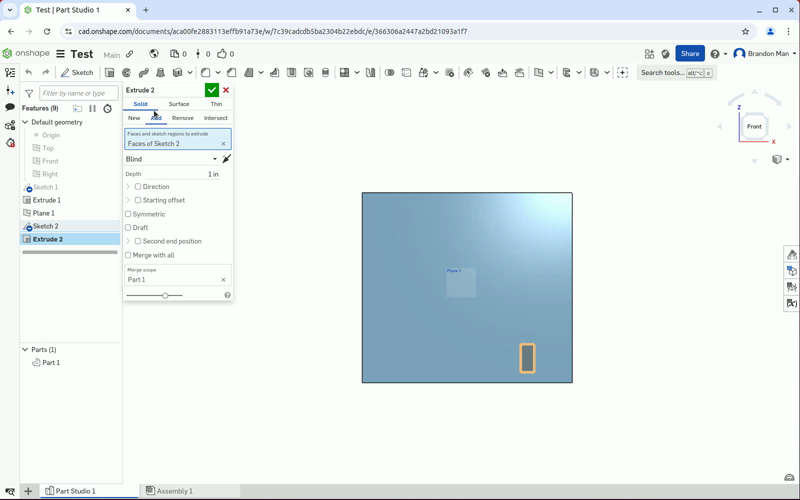
mouse_move(186, 120)
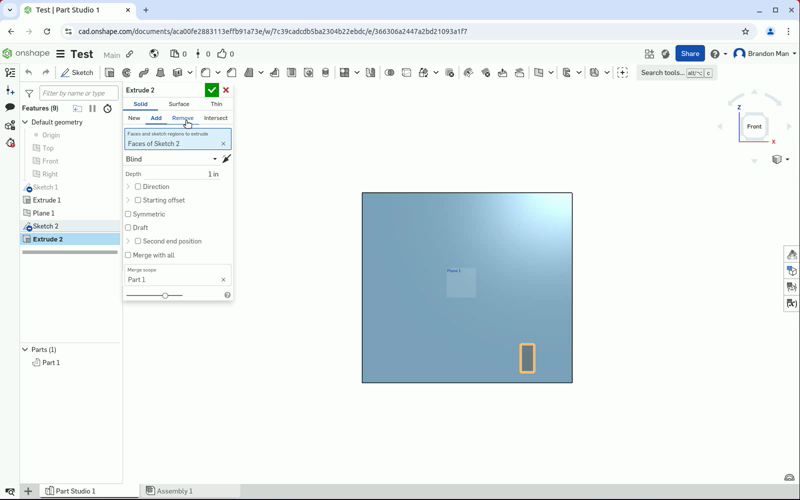
click(186, 120)
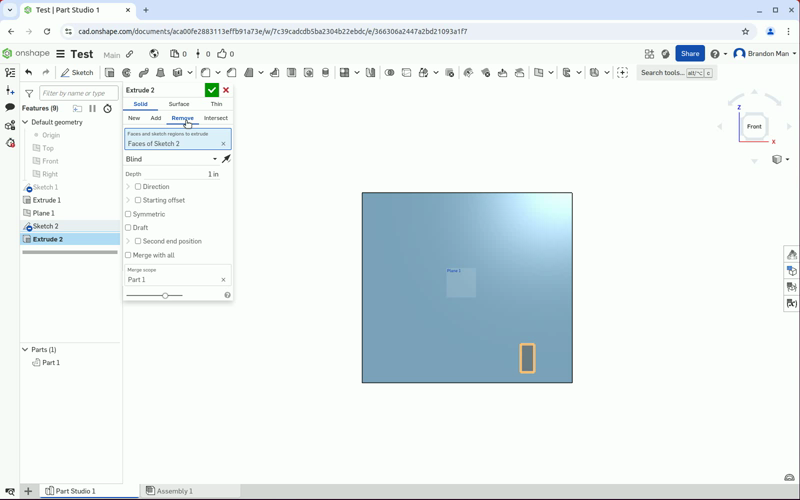
key(tab, 4)
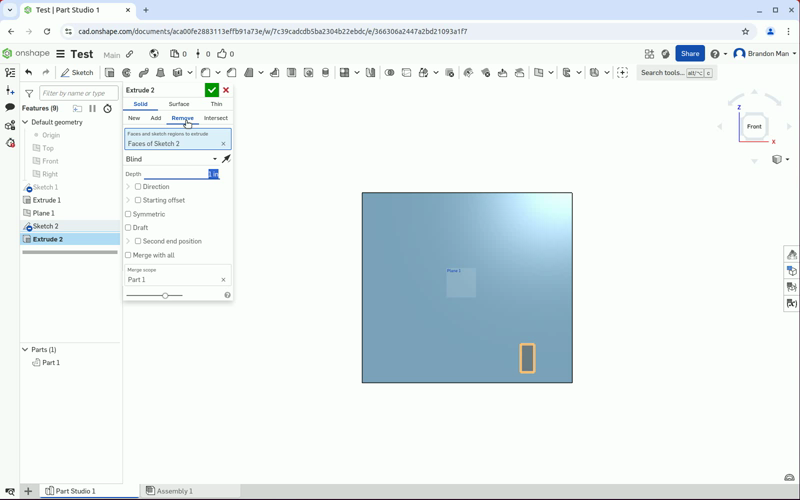
text(0.481)
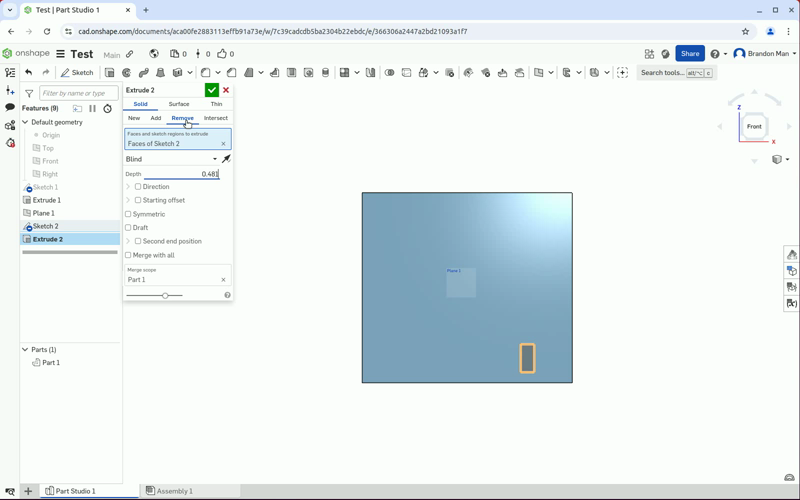
key(tab, 6)
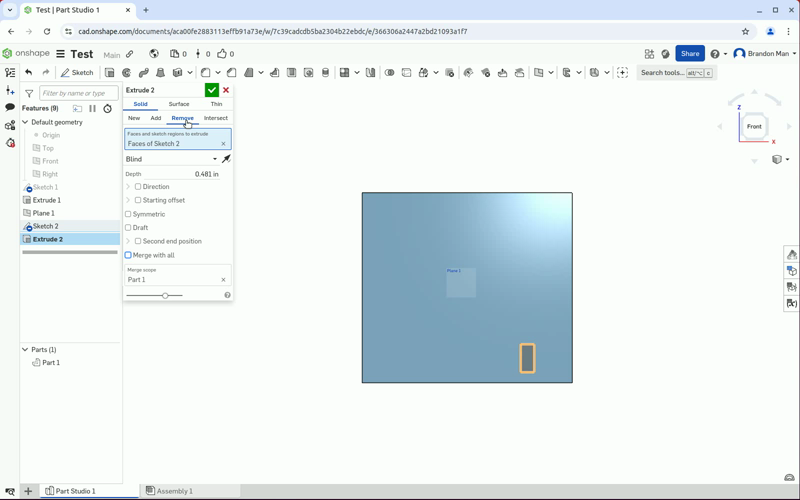
key(space)
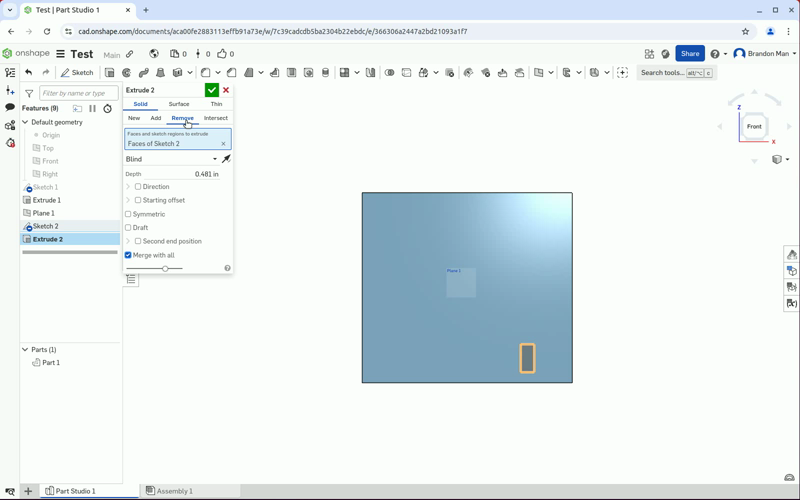
key(enter)
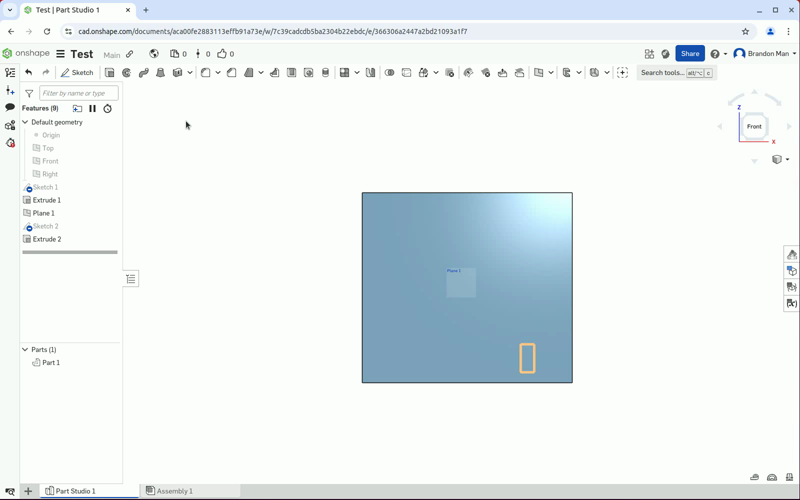
key(shift+h)
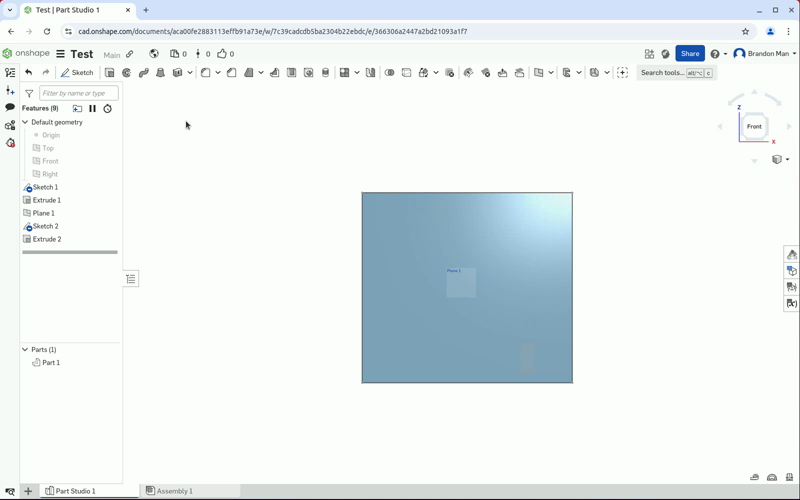
key(shift+h)
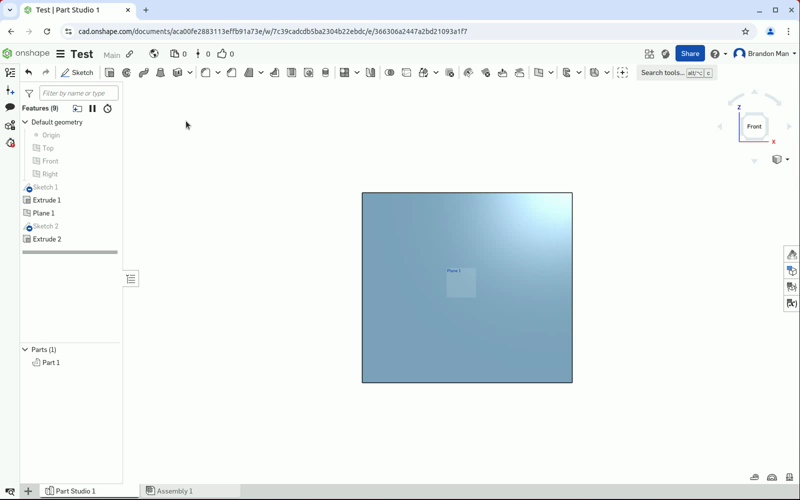
mouse_move(73, 189)
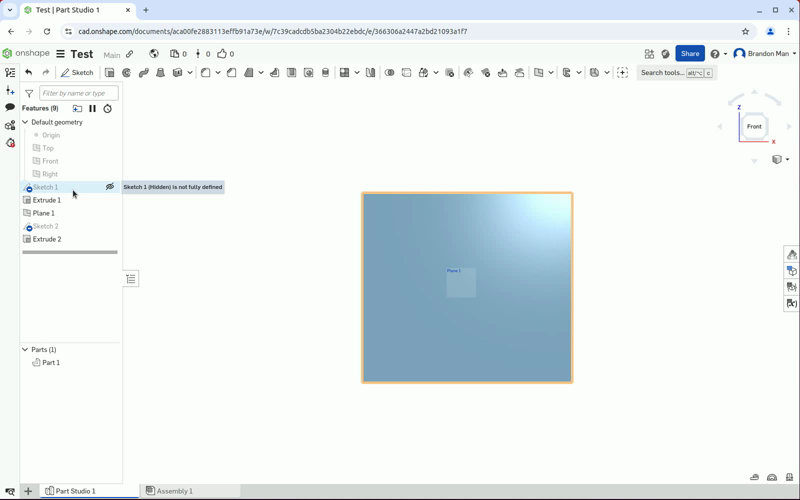
click(73, 189)
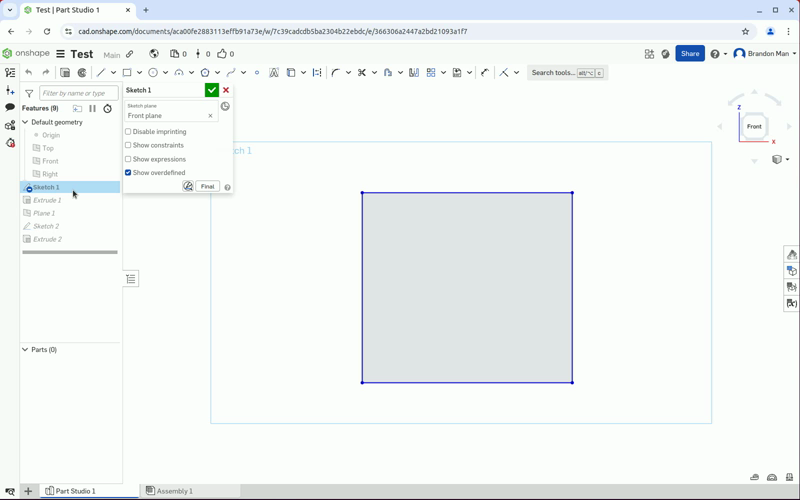
mouse_move(229, 92)
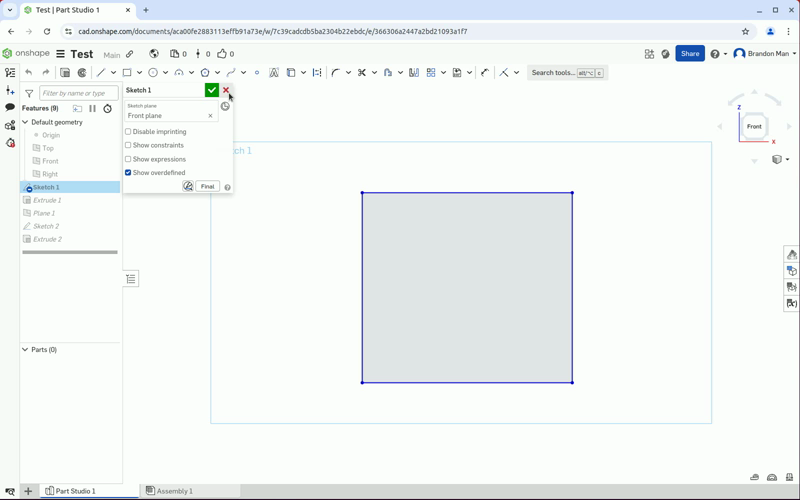
click(229, 92)
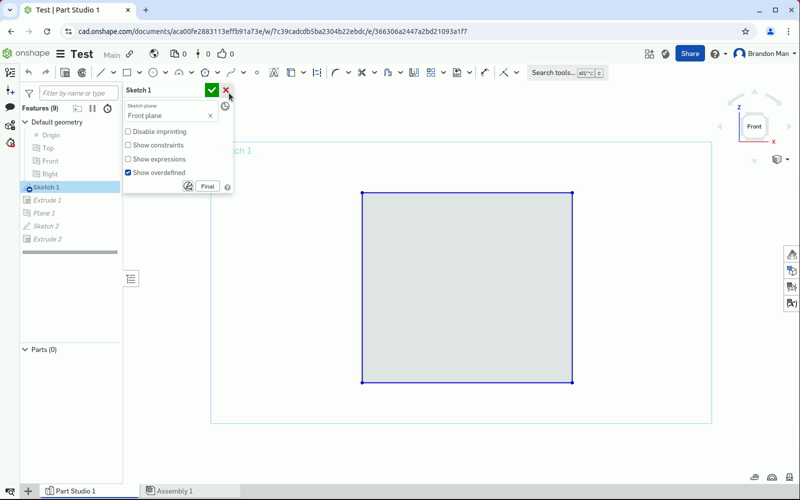
key(shift+s)
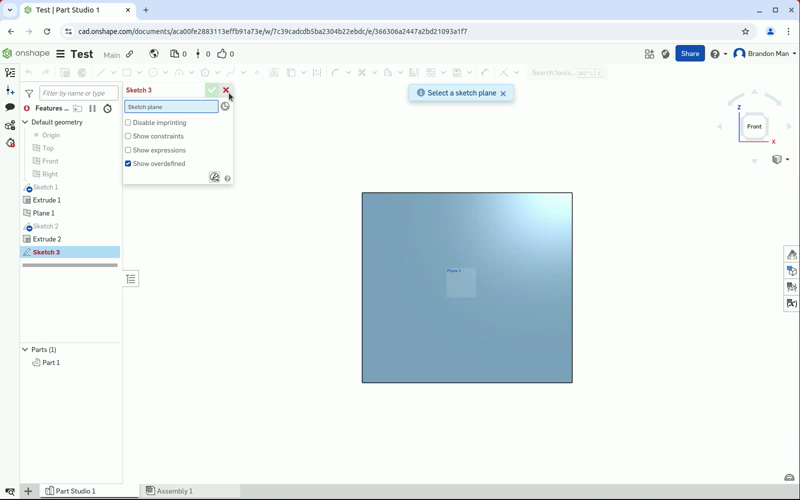
mouse_move(73, 215)
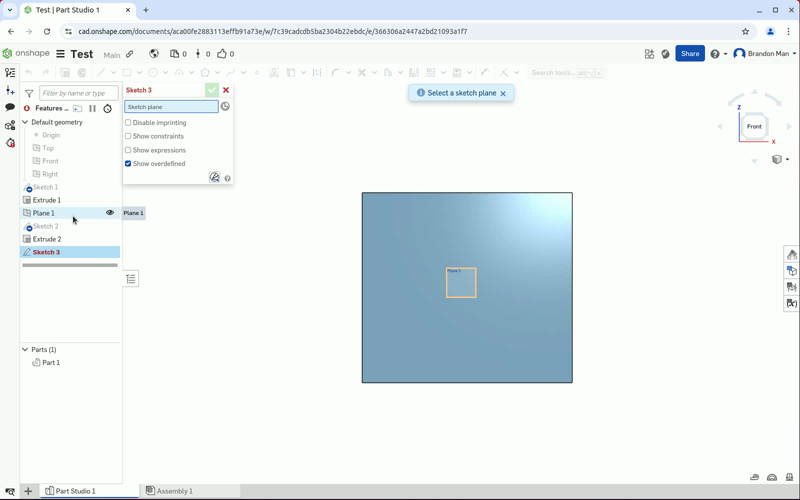
click(73, 215)
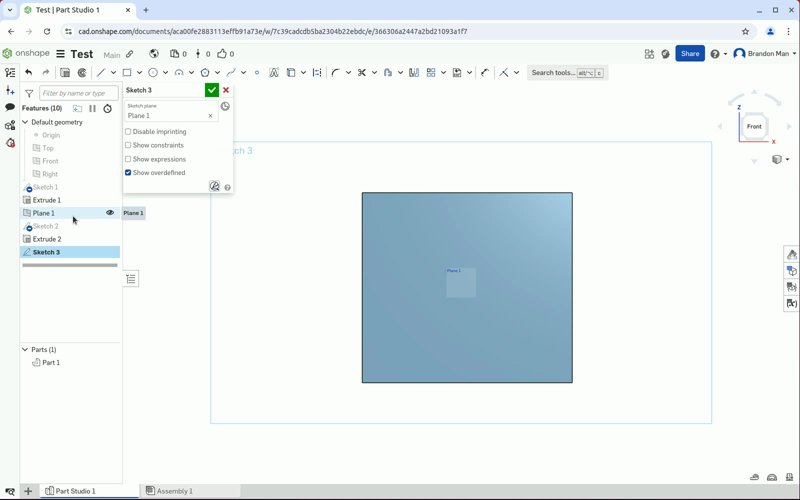
mouse_move(73, 352)
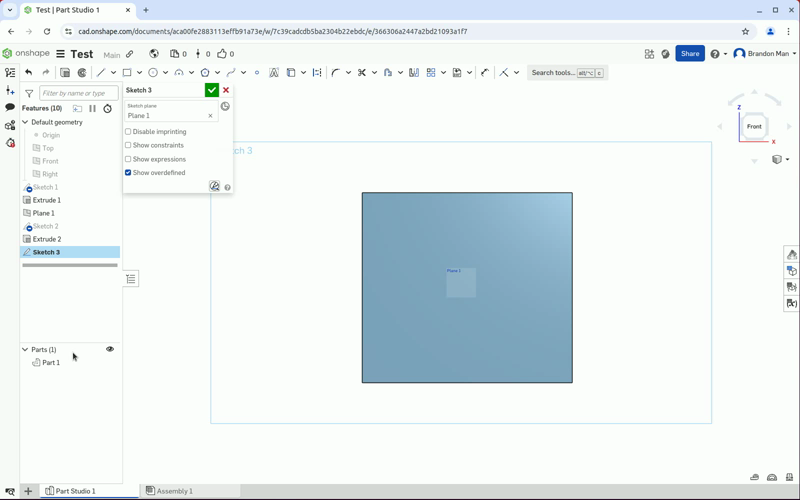
key(y)
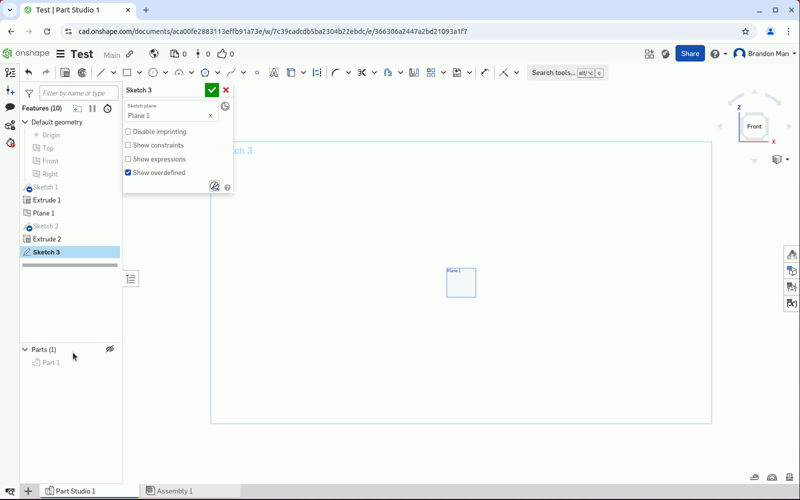
key(l)
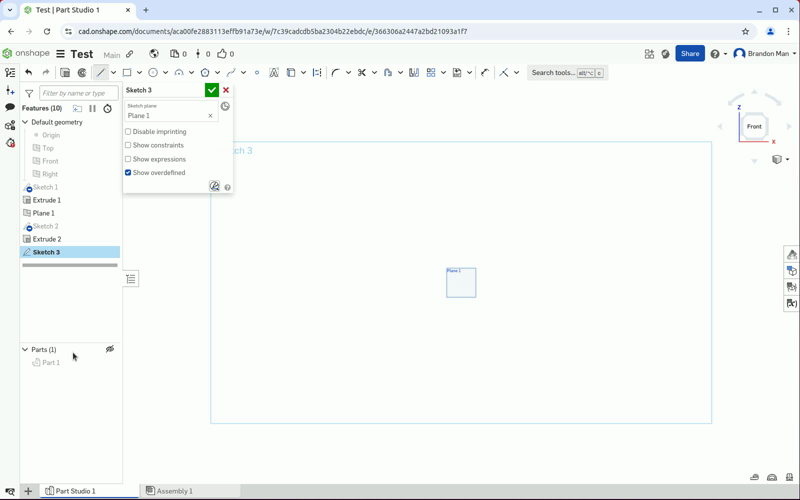
key_down(shift)
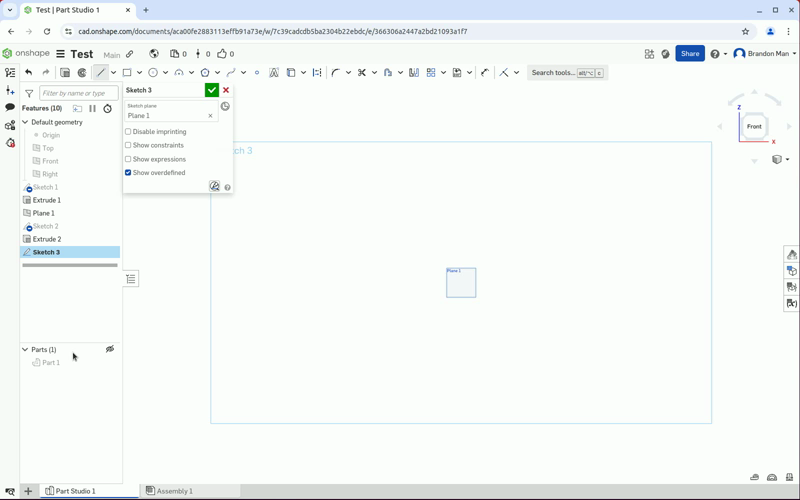
mouse_move(401, 372)
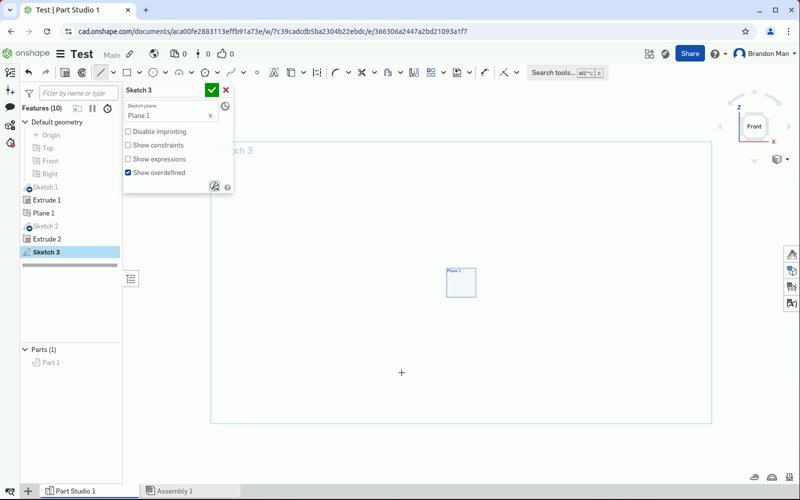
click(401, 372)
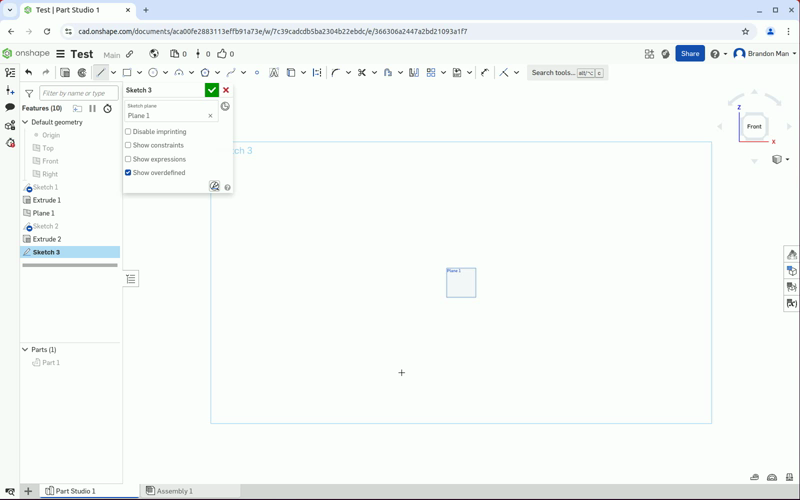
key_up(shift)
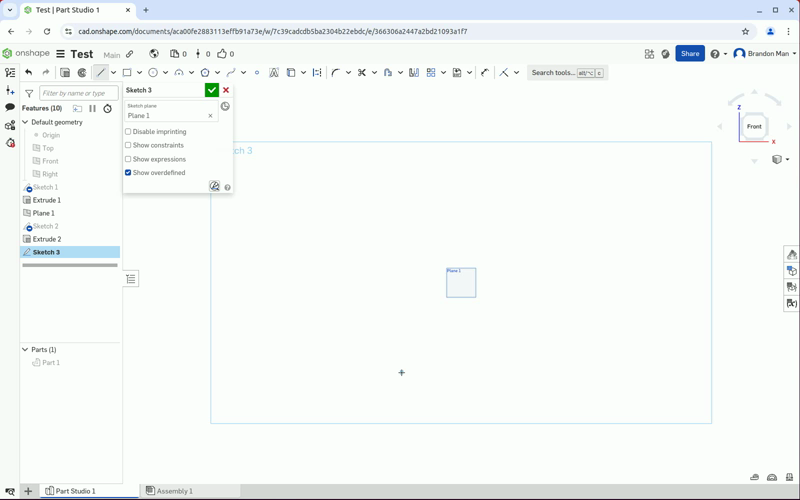
key_down(shift)
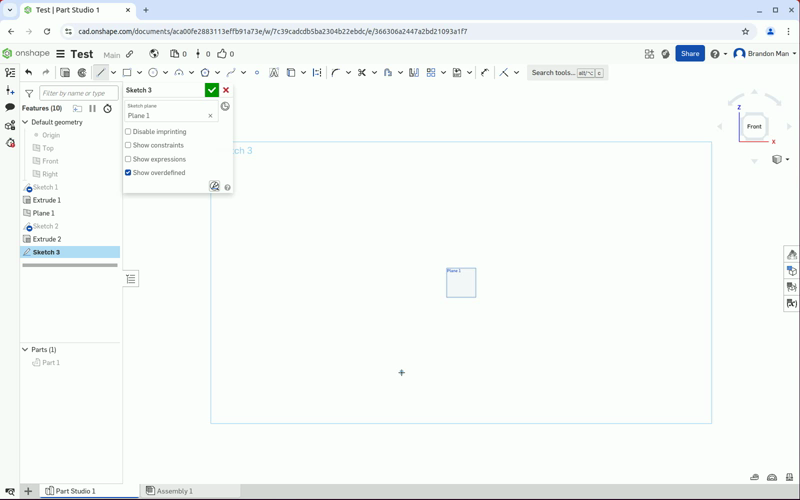
mouse_move(431, 372)
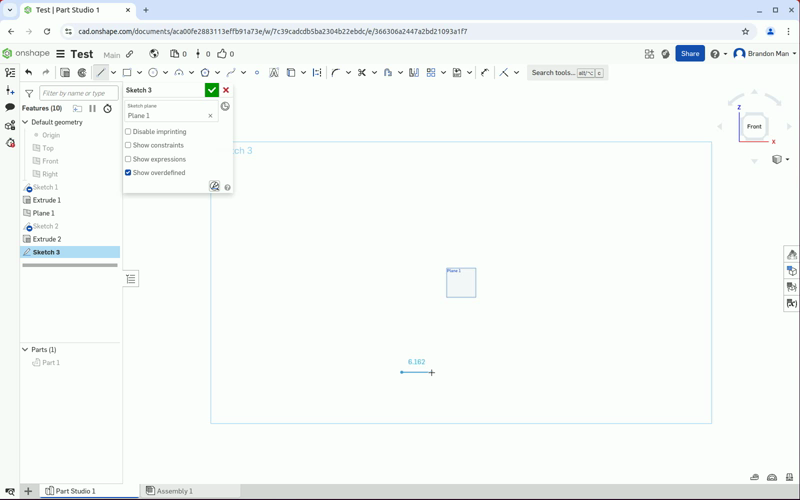
mouse_move(415, 372)
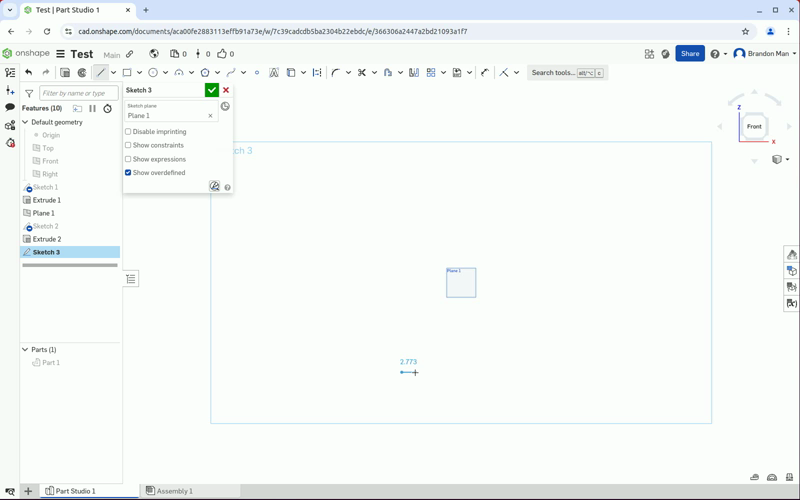
click(415, 372)
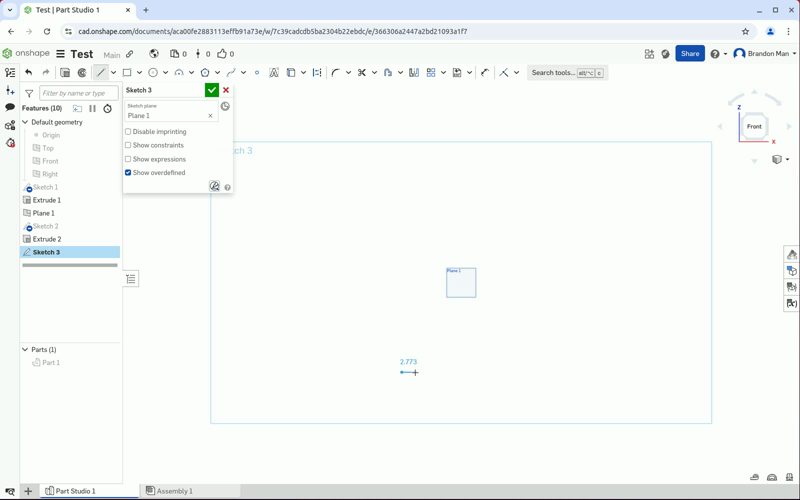
key_up(shift)
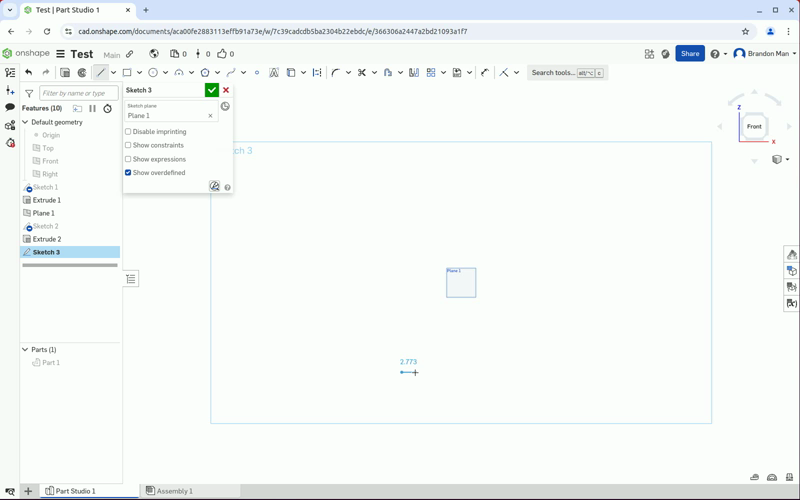
key_down(shift)
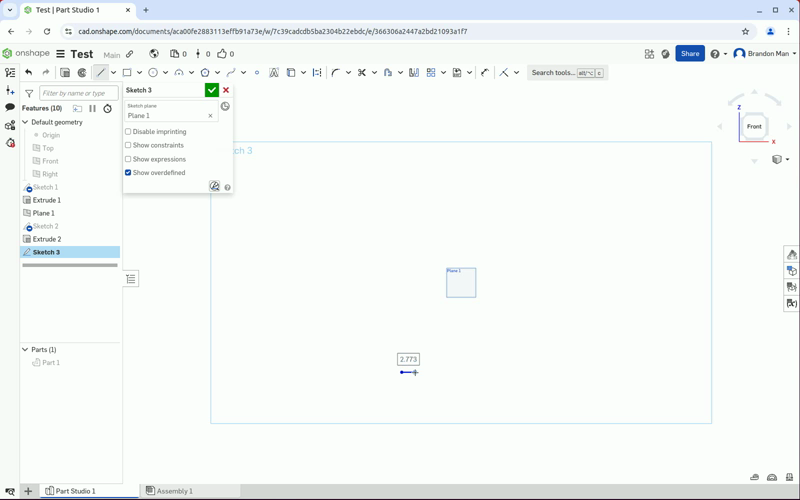
mouse_move(445, 372)
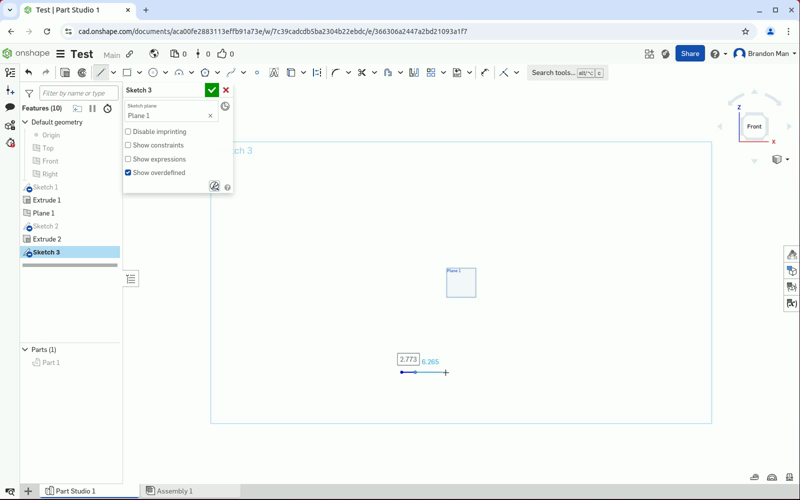
mouse_move(415, 344)
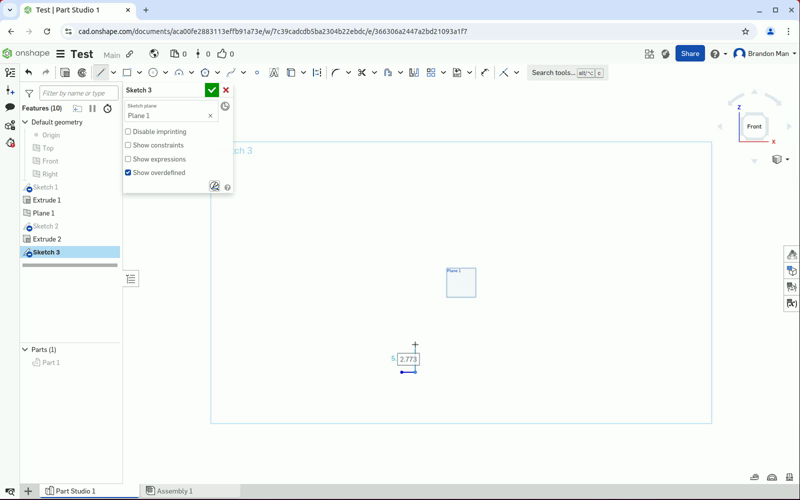
click(415, 344)
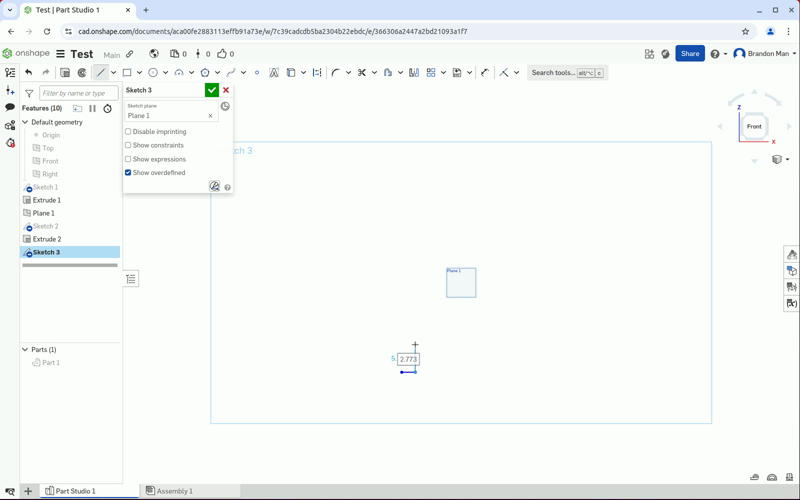
key_up(shift)
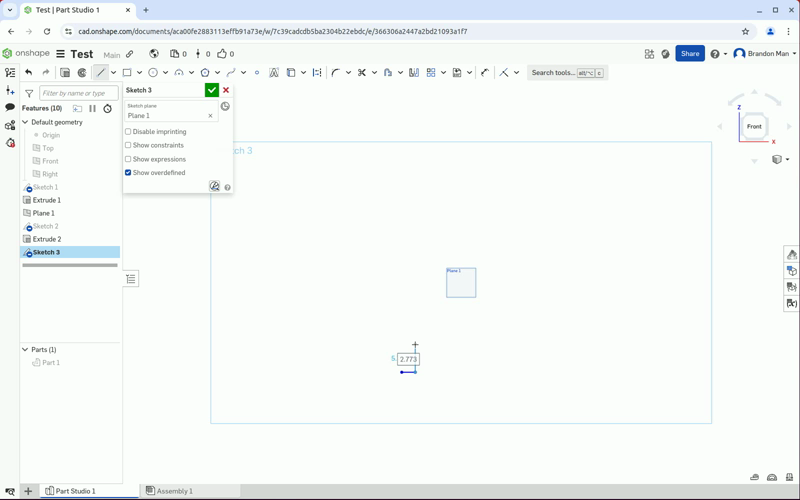
key_down(shift)
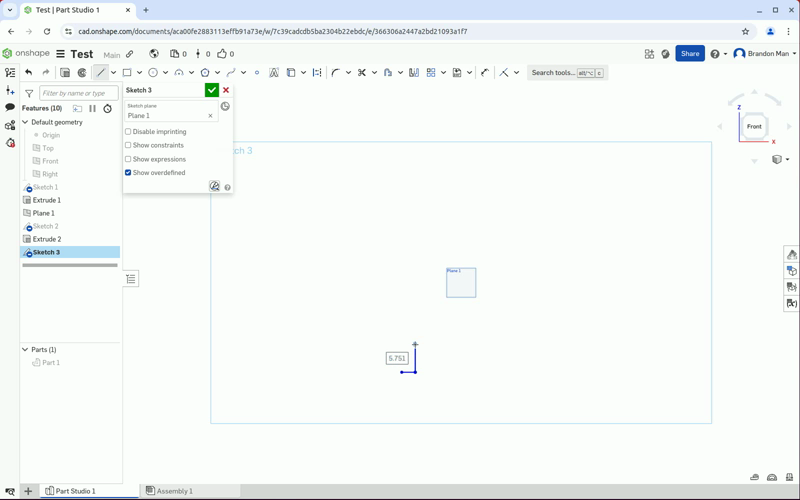
mouse_move(445, 344)
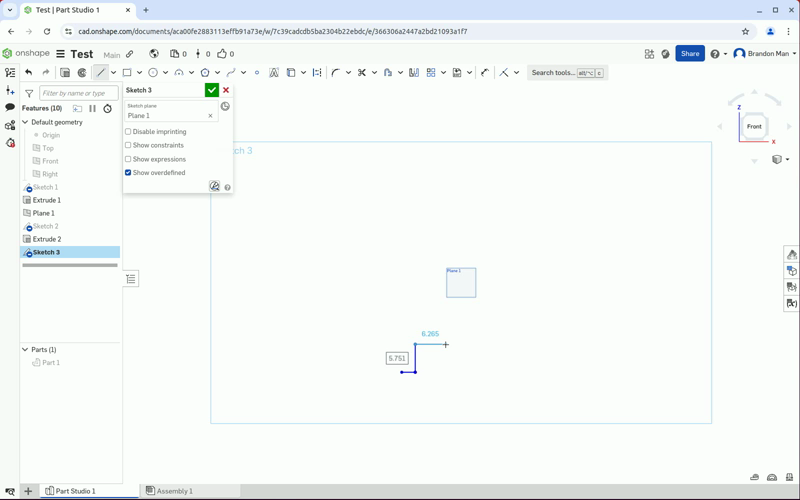
mouse_move(401, 344)
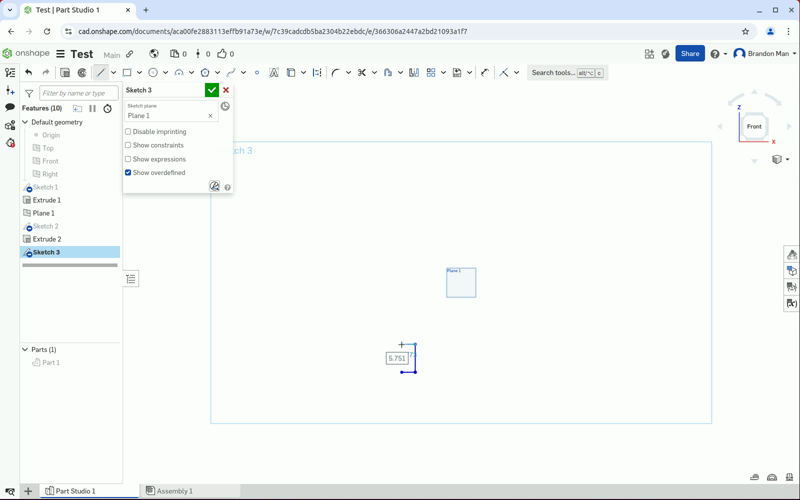
click(401, 344)
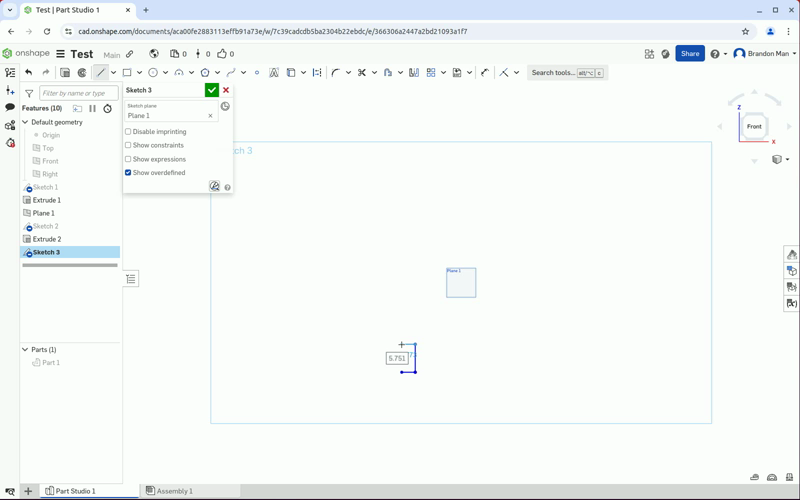
key_up(shift)
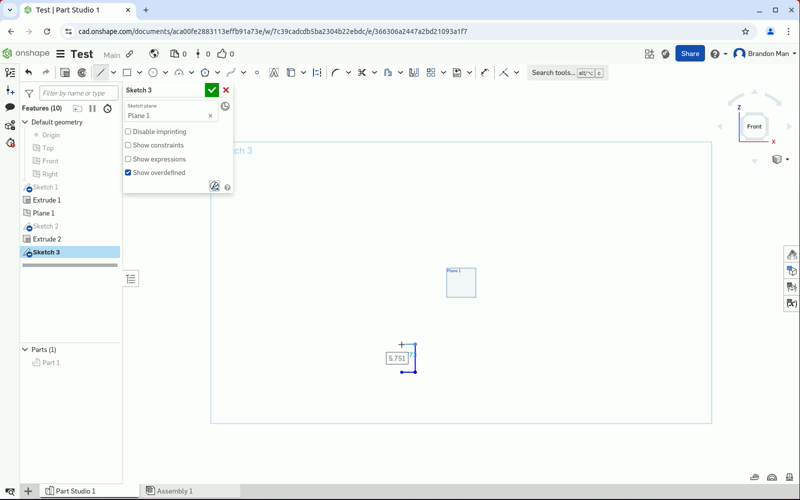
mouse_move(431, 344)
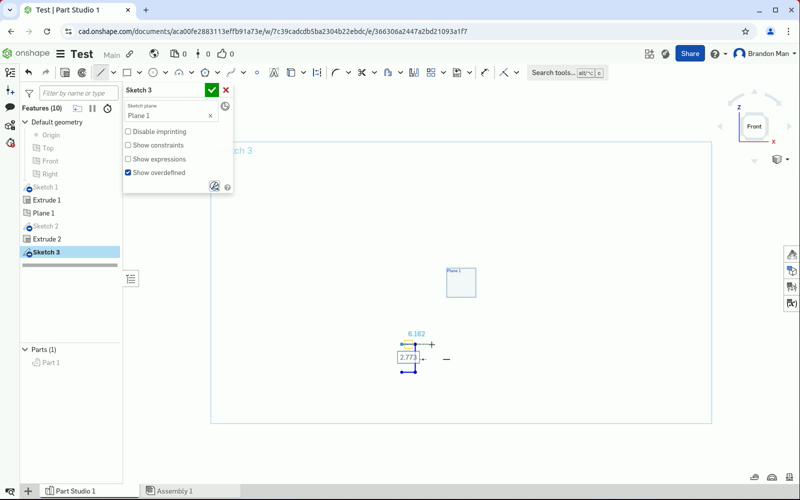
key_down(shift)
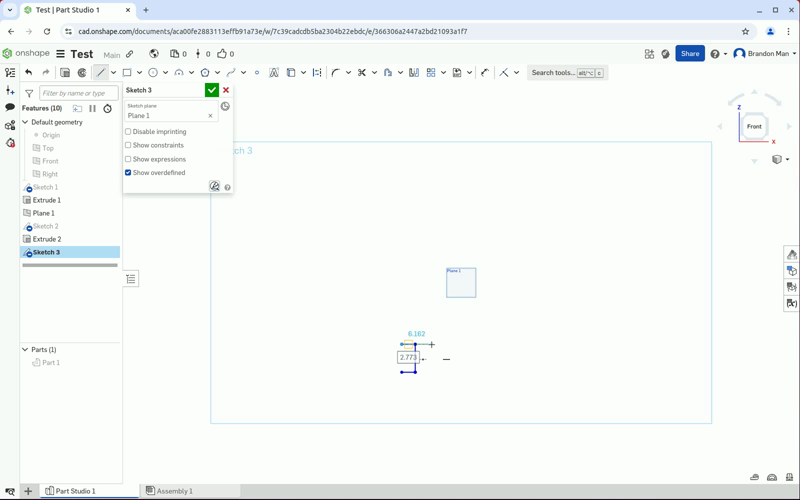
mouse_move(401, 372)
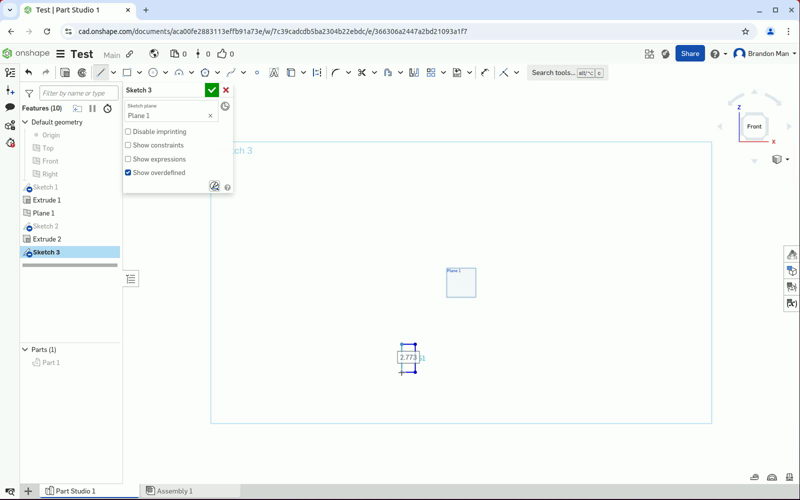
key_up(shift)
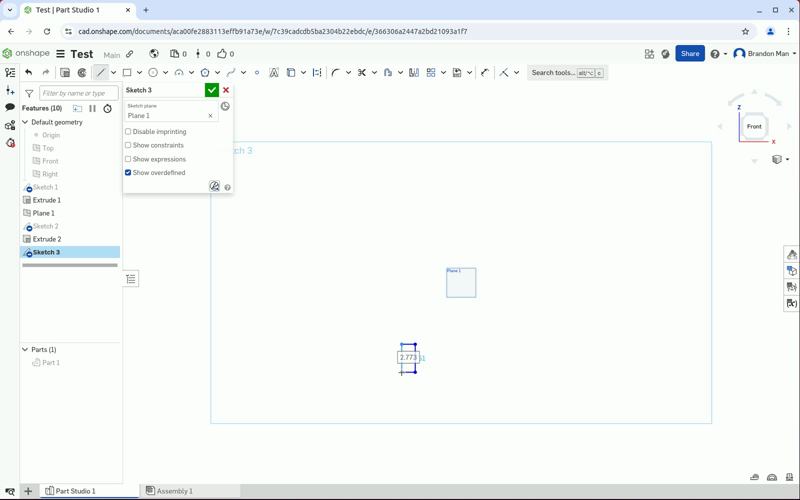
click(401, 372)
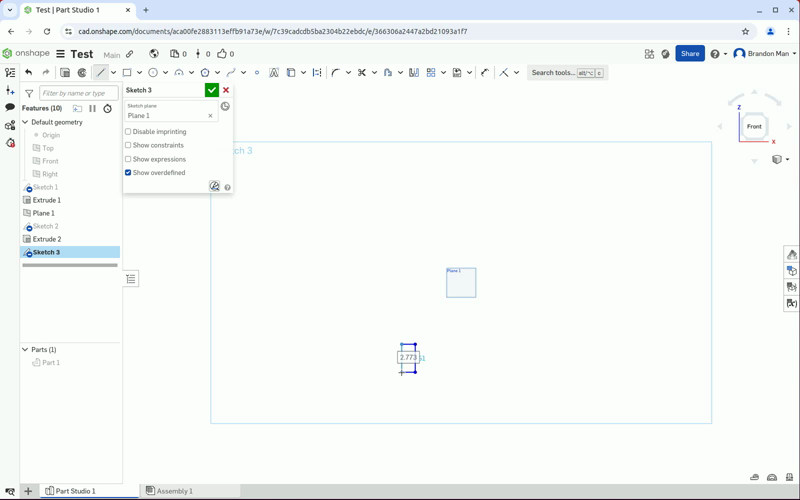
key(esc)
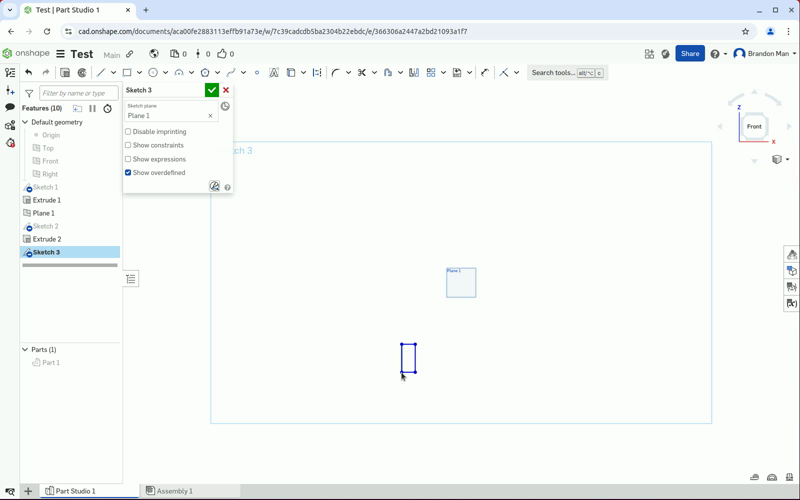
mouse_move(405, 344)
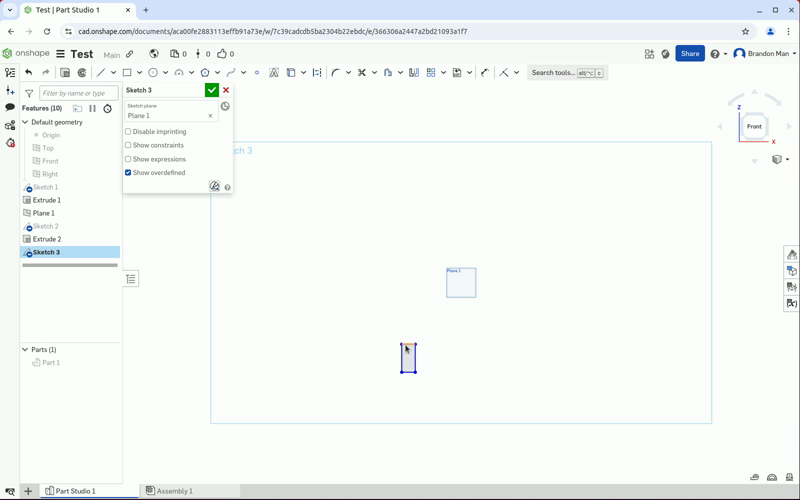
scroll(6)
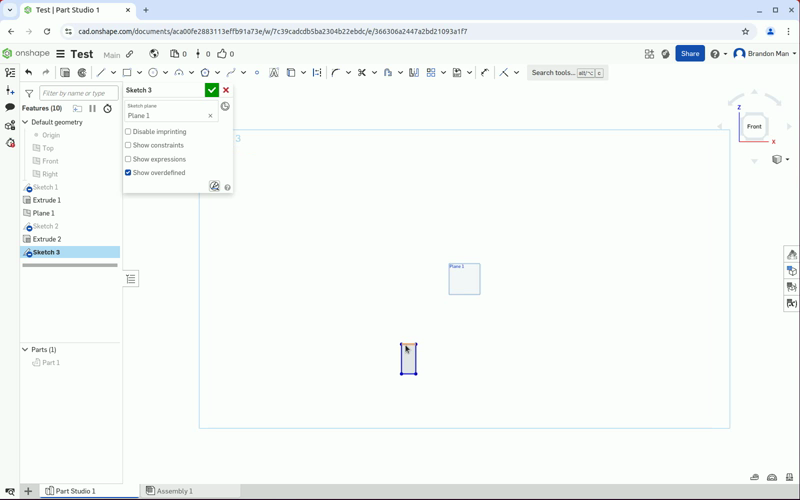
scroll(6)
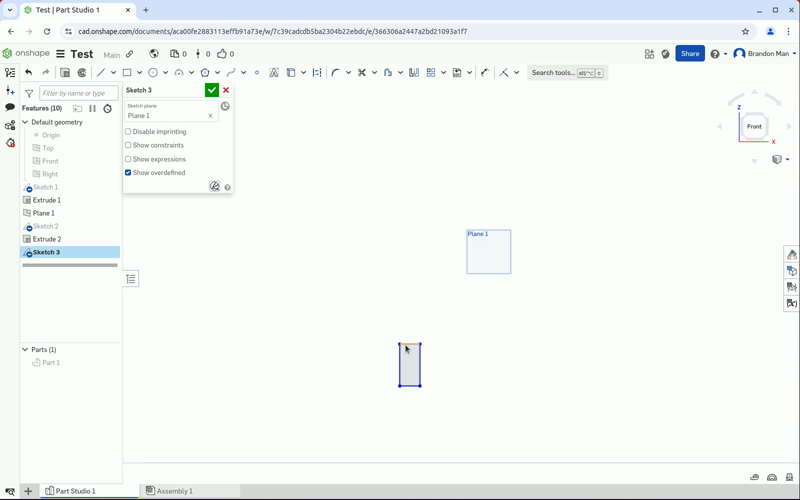
scroll(6)
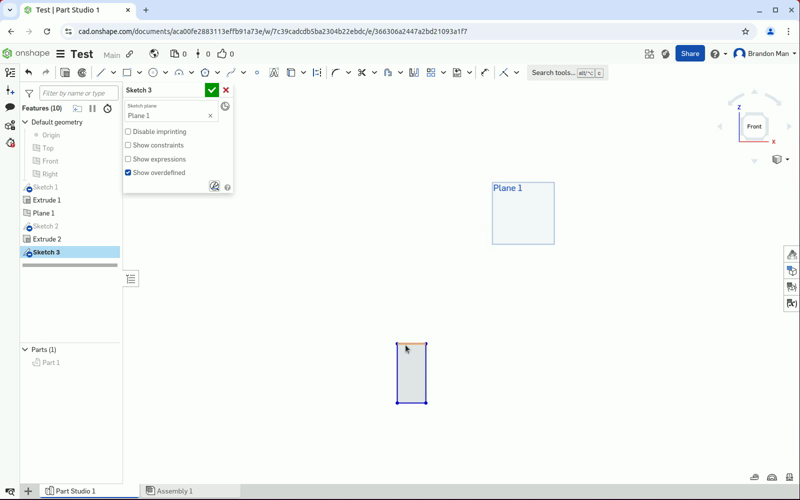
scroll(6)
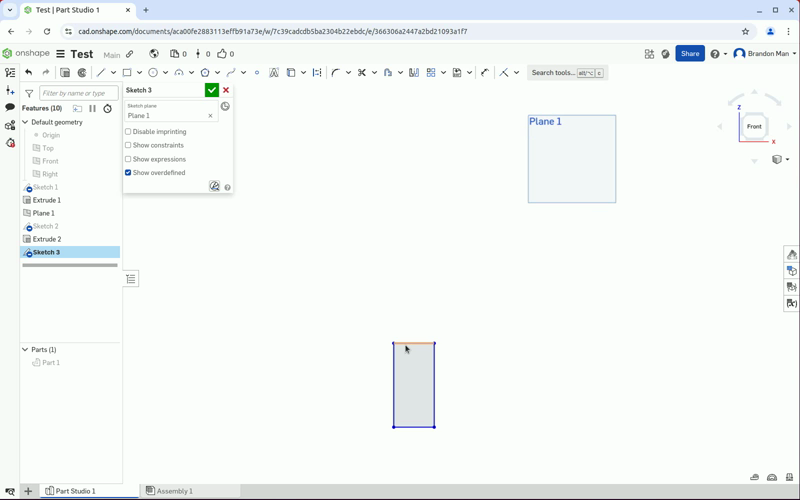
scroll(6)
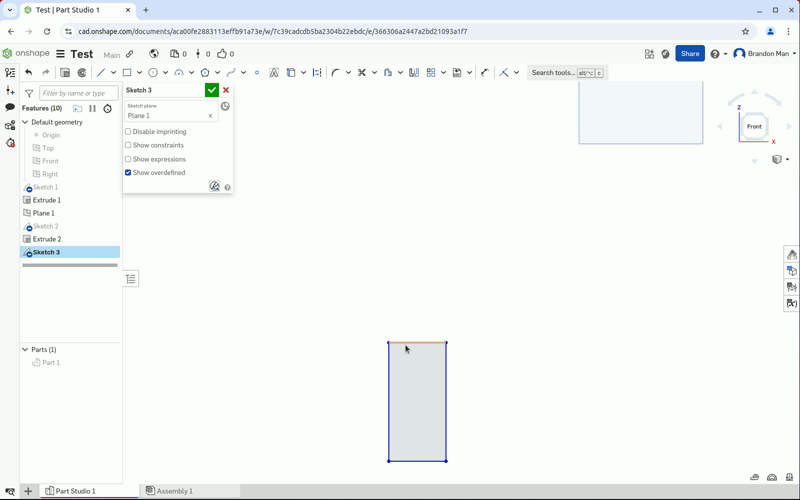
scroll(6)
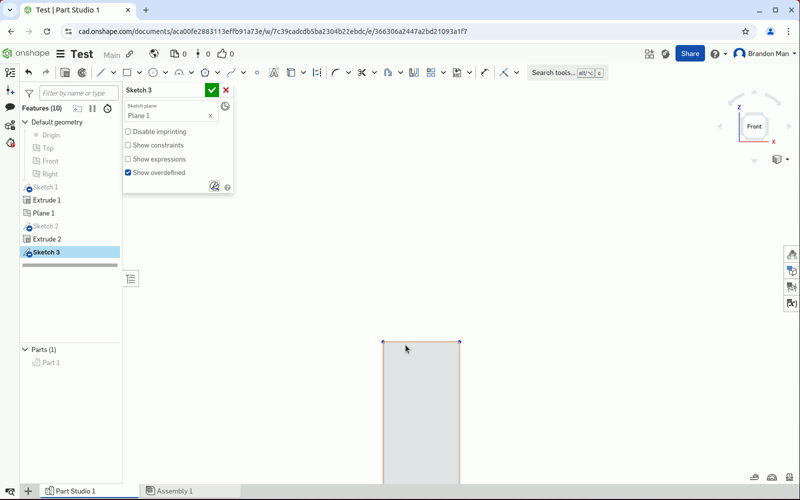
scroll(6)
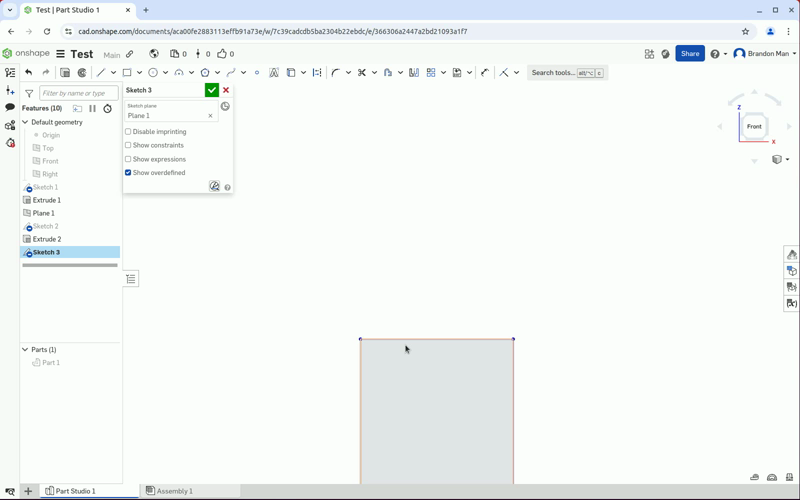
click(405, 344)
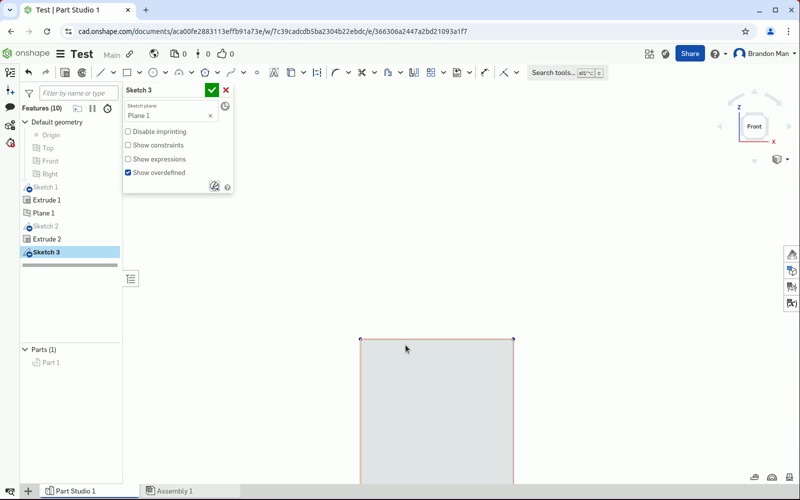
scroll(-6)
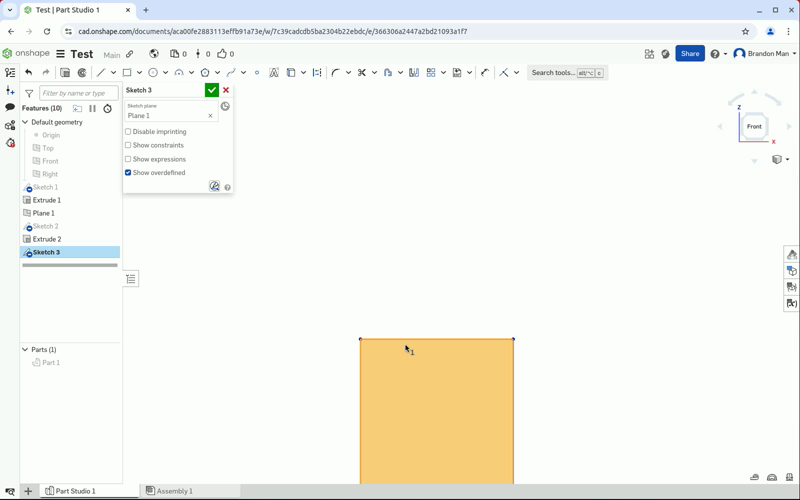
scroll(-6)
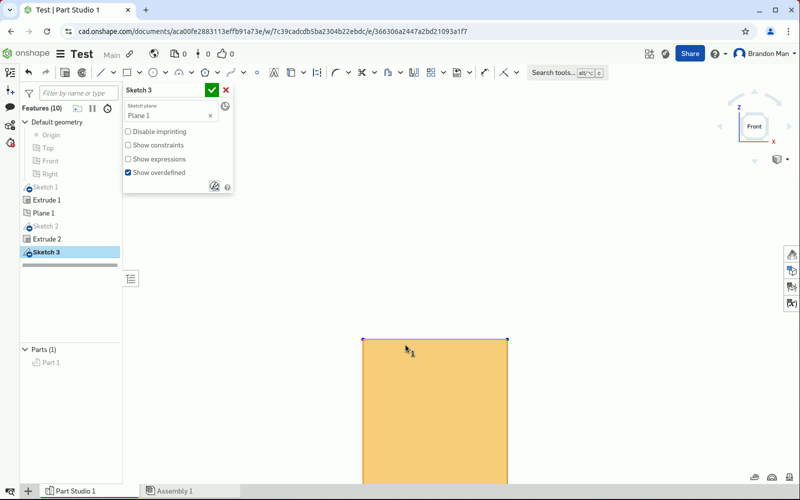
scroll(-6)
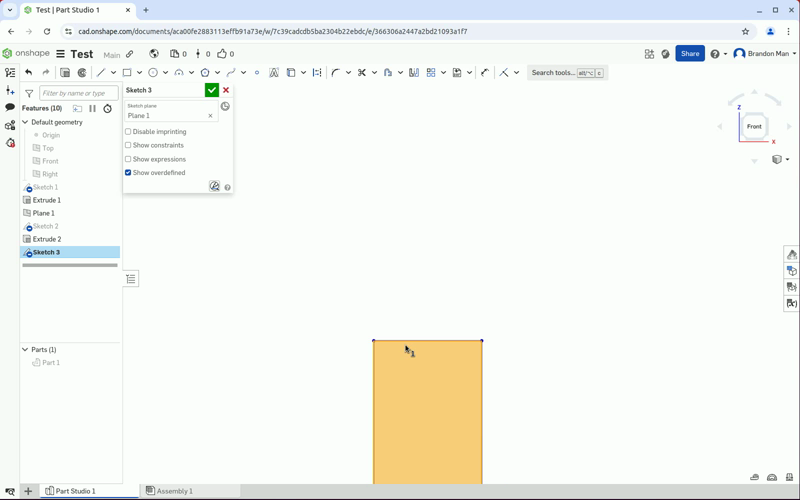
scroll(-6)
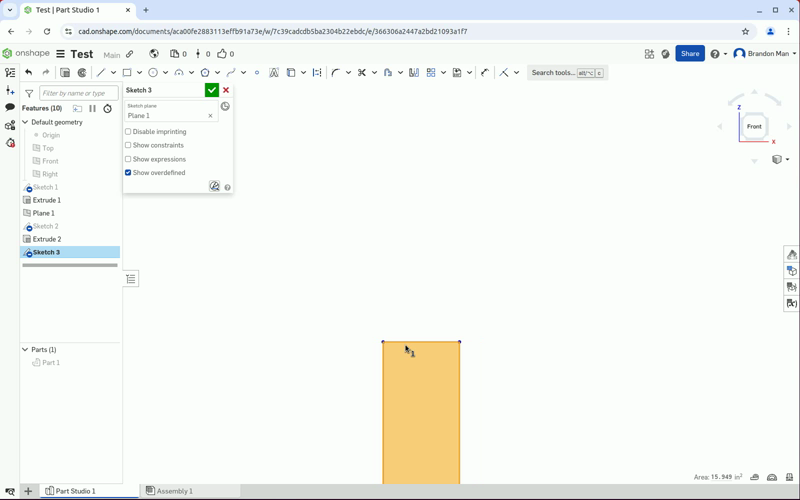
scroll(-6)
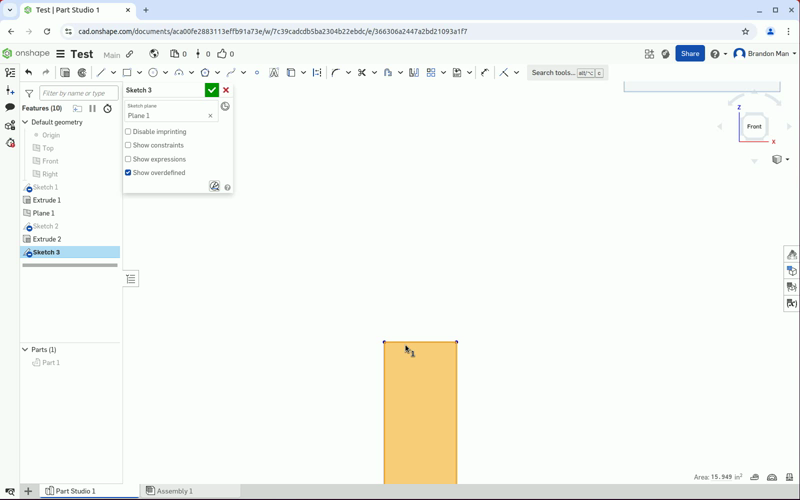
scroll(-6)
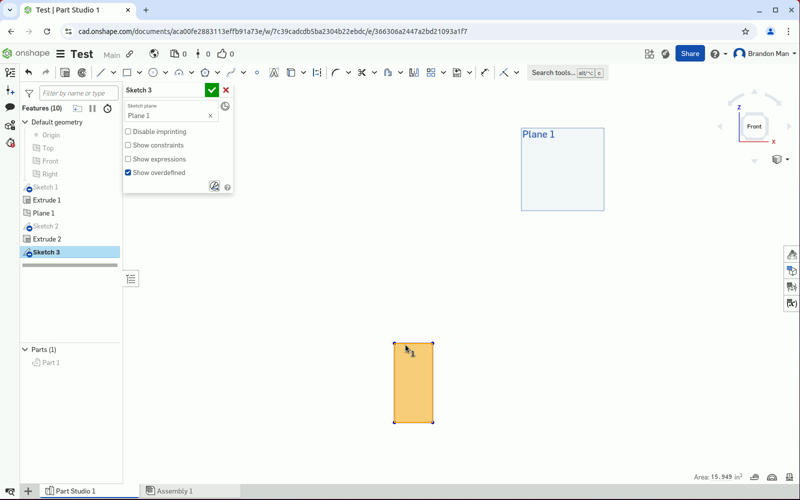
scroll(-6)
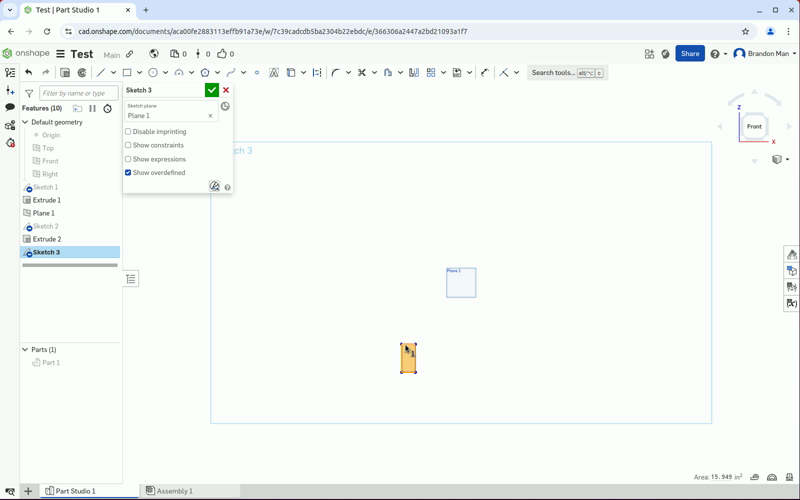
mouse_move(73, 352)
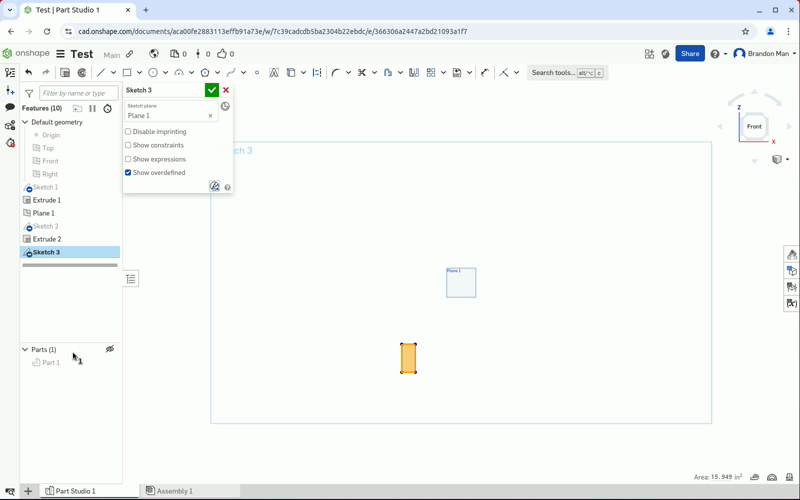
key(shift+y)
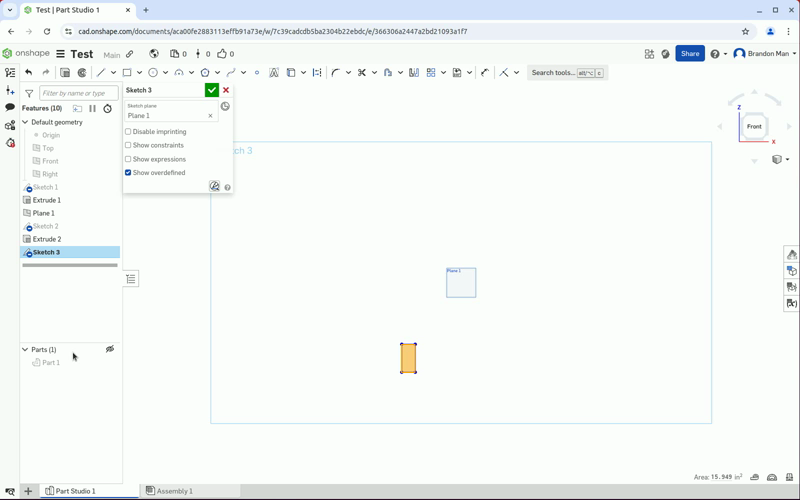
key(shift+e)
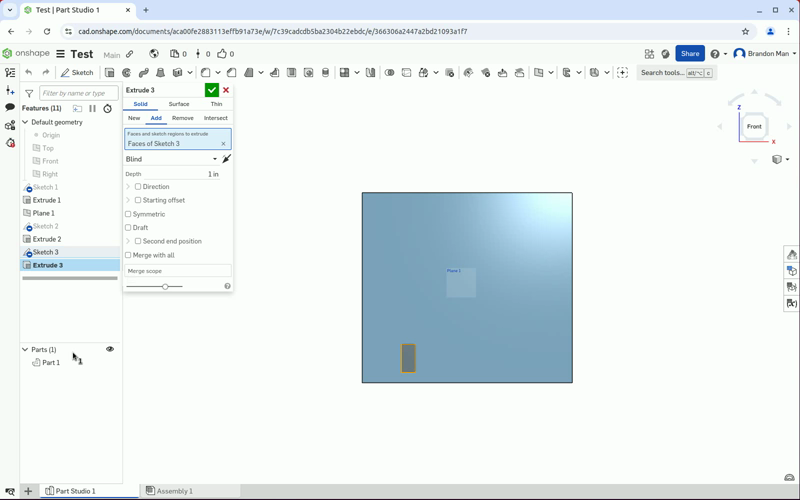
mouse_move(143, 106)
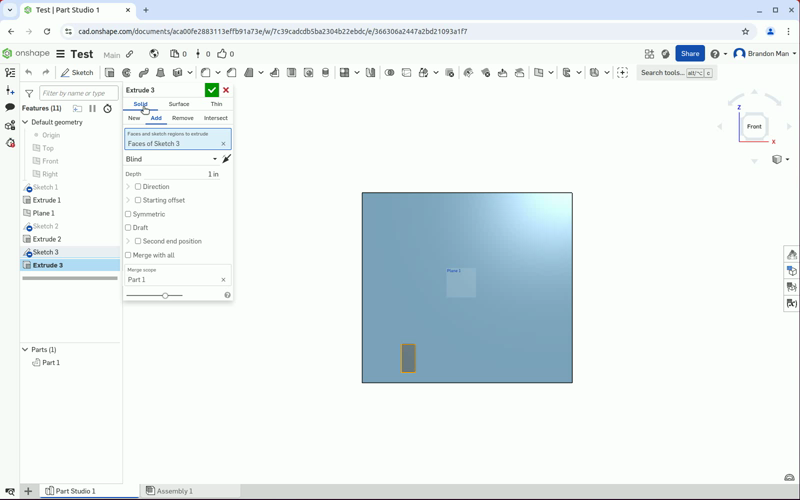
click(143, 106)
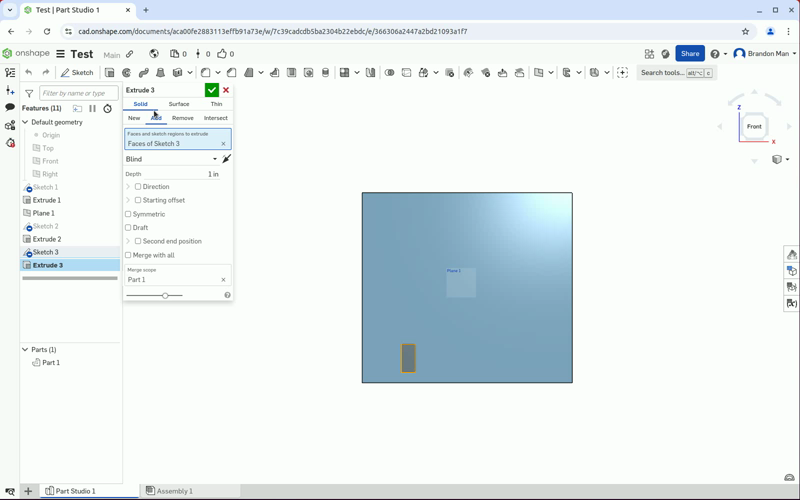
mouse_move(186, 120)
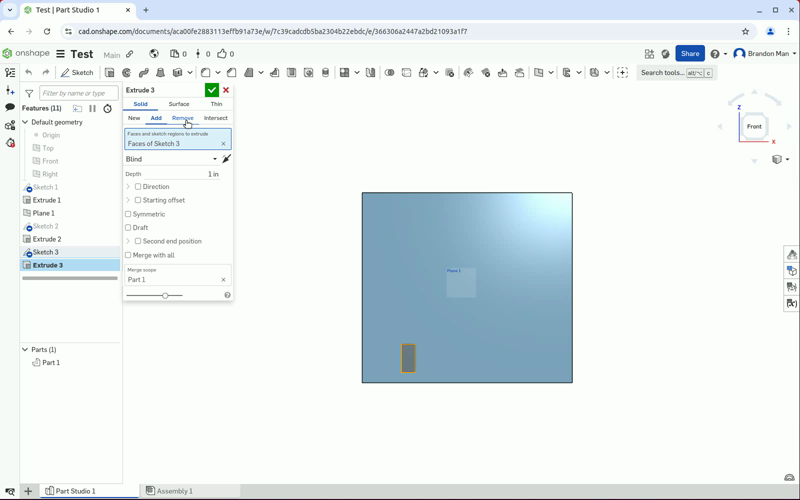
click(186, 120)
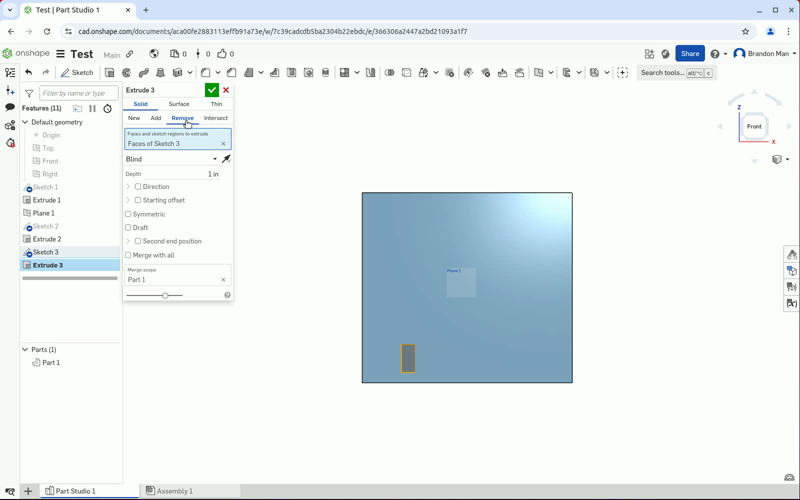
key(tab, 4)
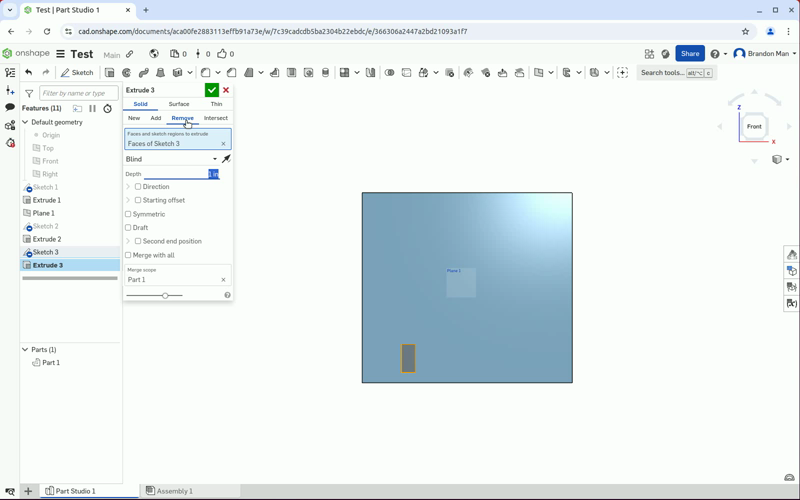
text(0.481)
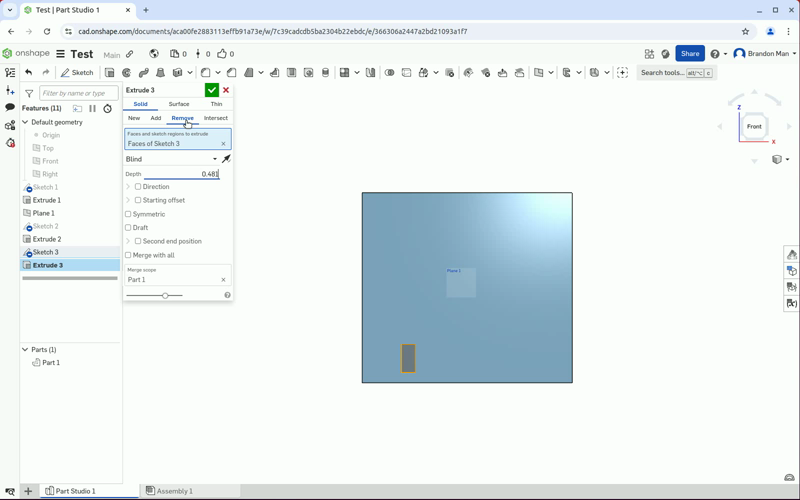
key(tab, 6)
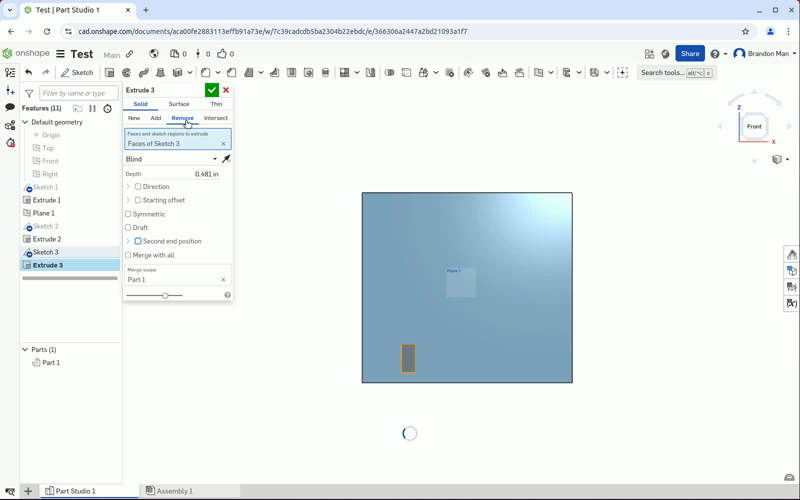
key(space)
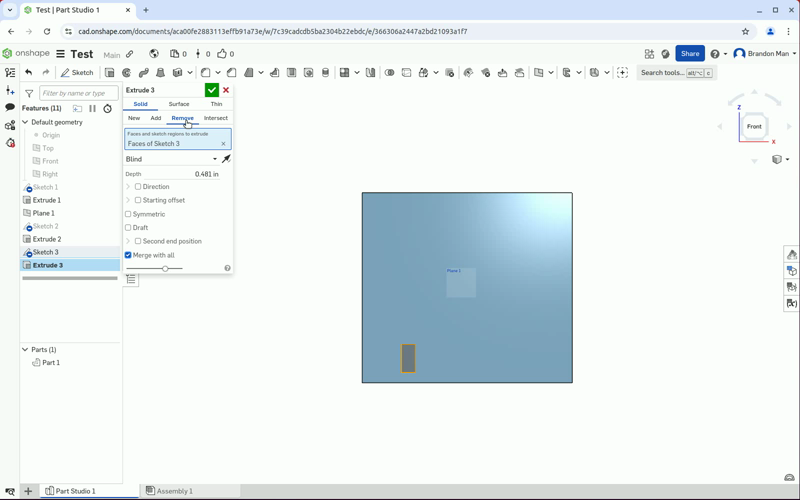
key(enter)
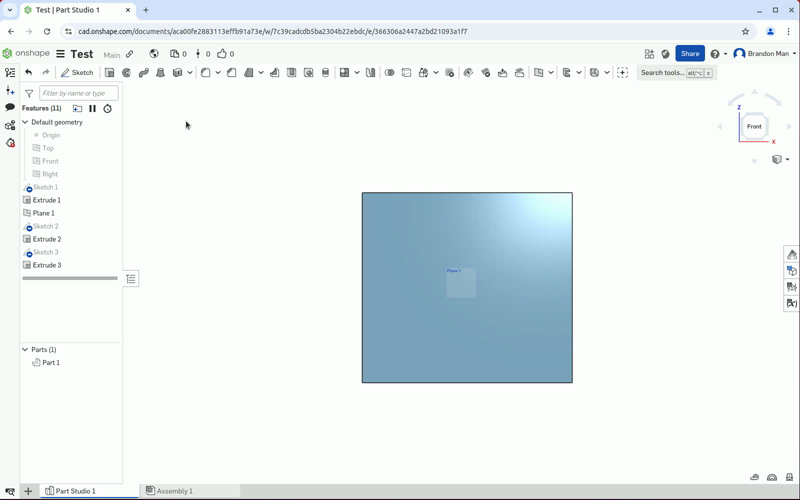
key(shift+h)
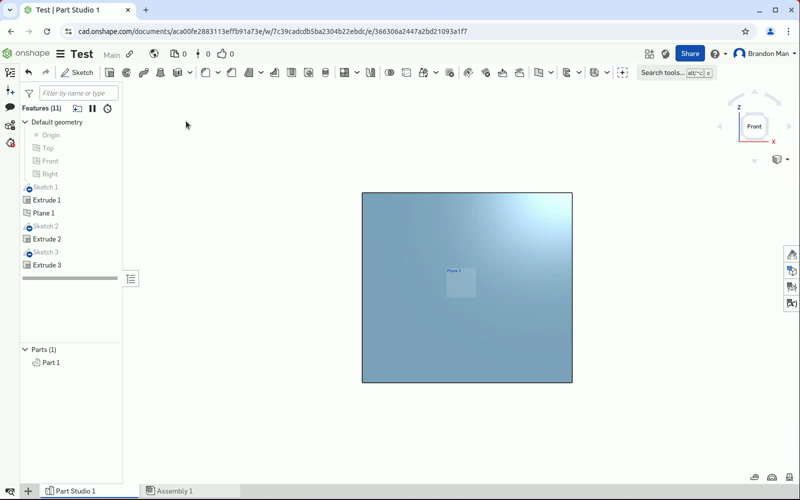
key(shift+h)
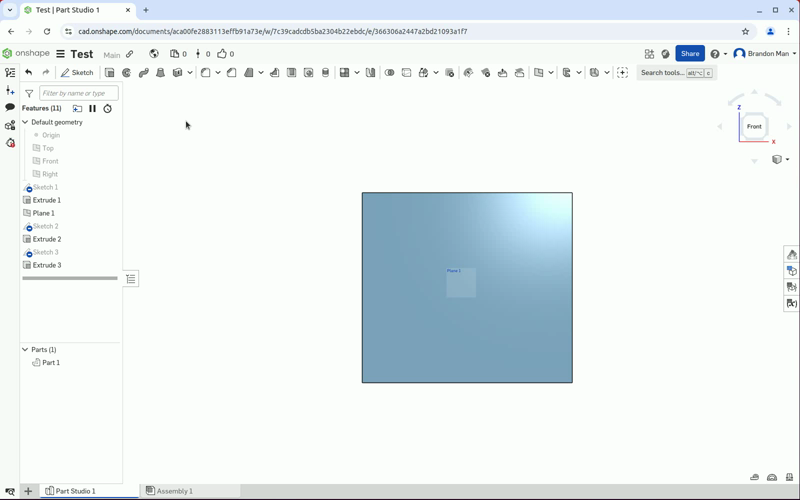
mouse_move(73, 189)
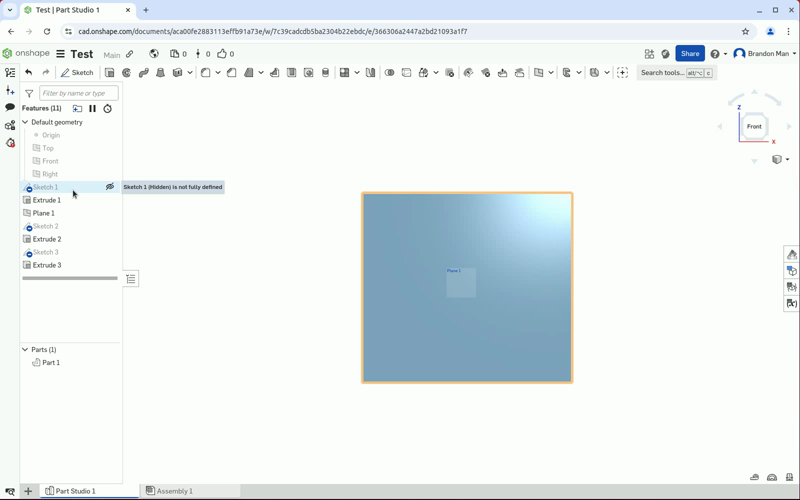
click(73, 189)
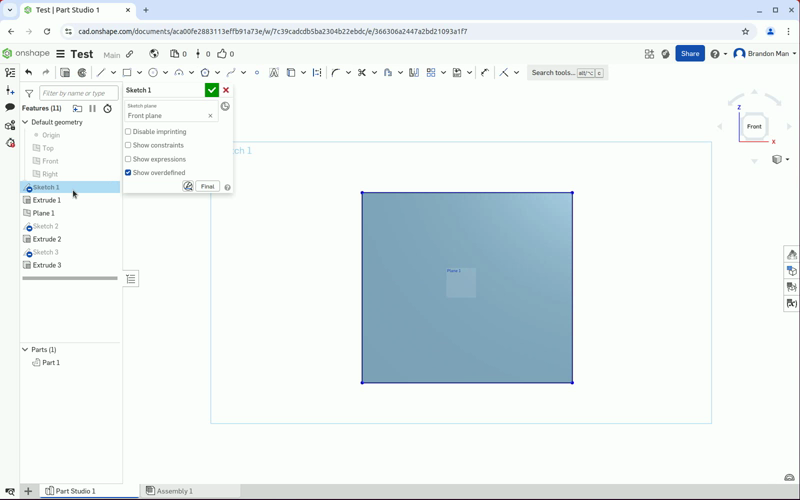
mouse_move(229, 92)
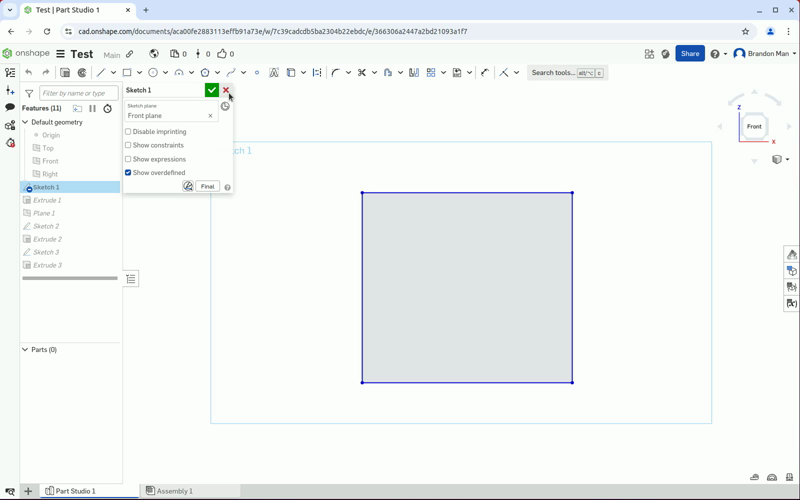
click(229, 92)
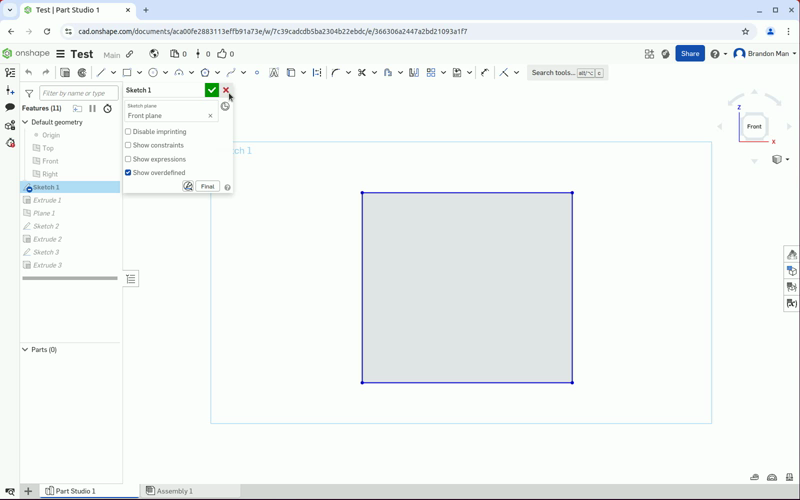
key(shift+s)
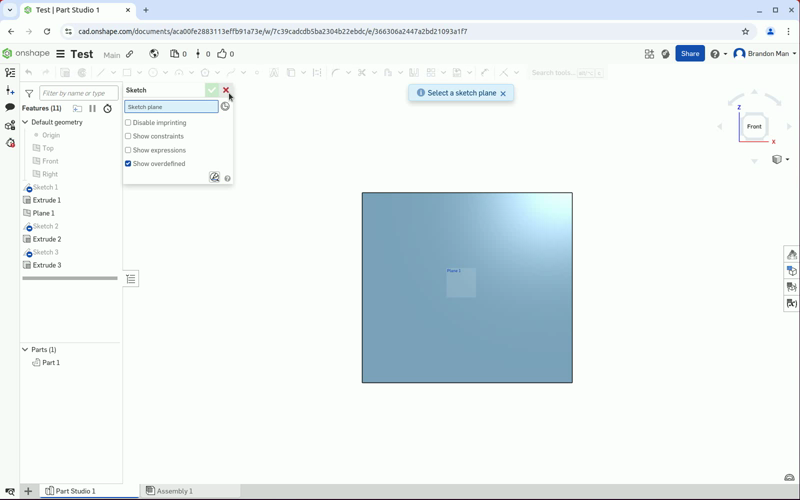
mouse_move(73, 215)
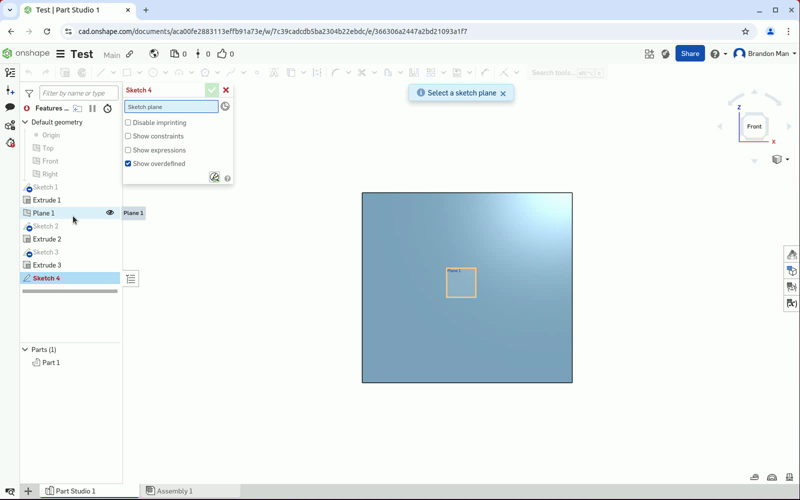
click(73, 215)
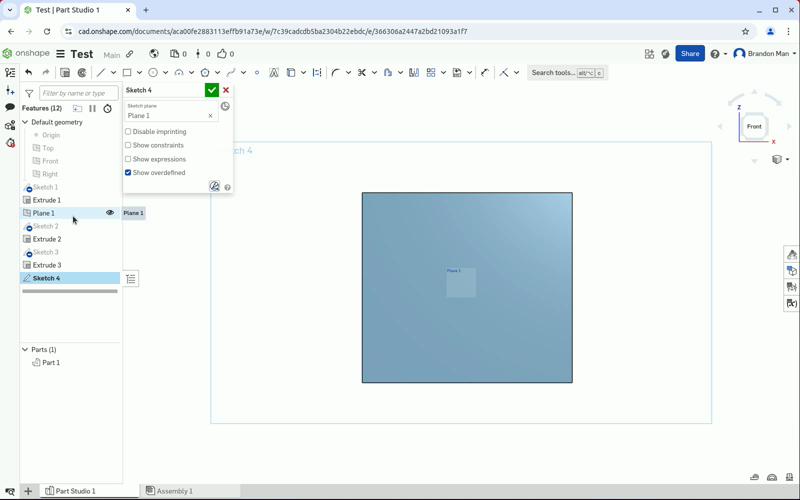
mouse_move(73, 352)
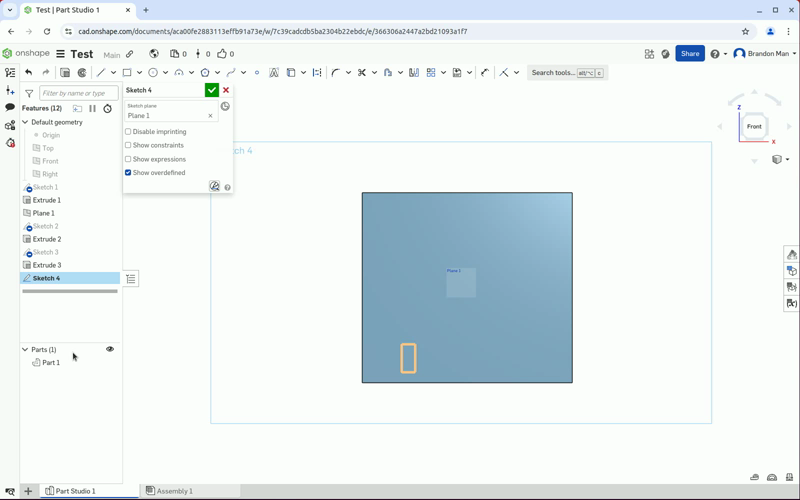
key(y)
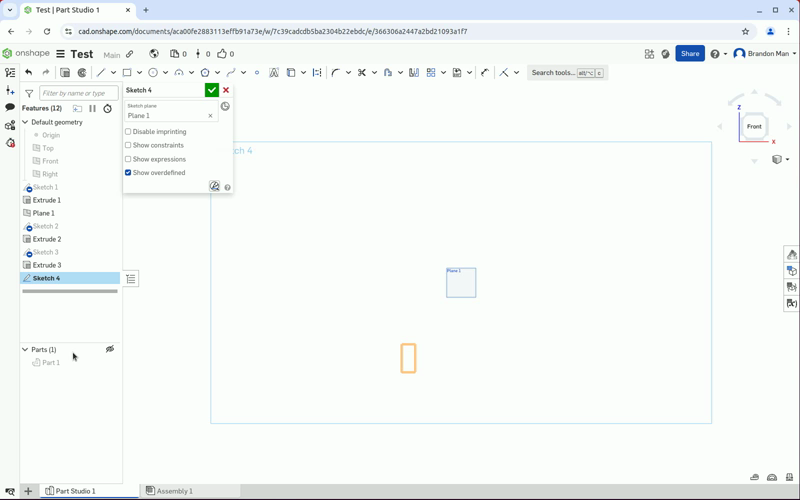
key(c)
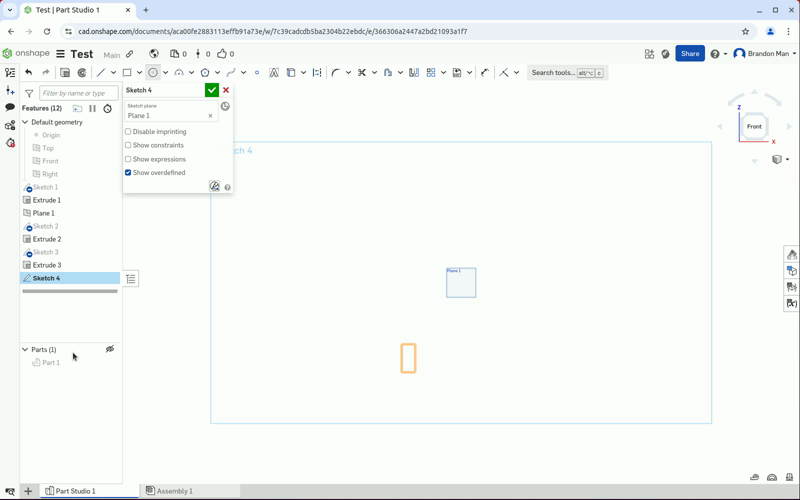
key_down(shift)
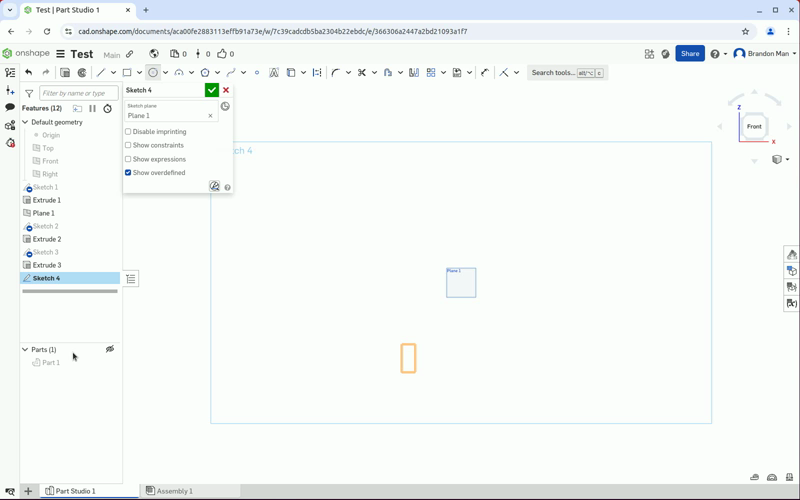
mouse_move(374, 207)
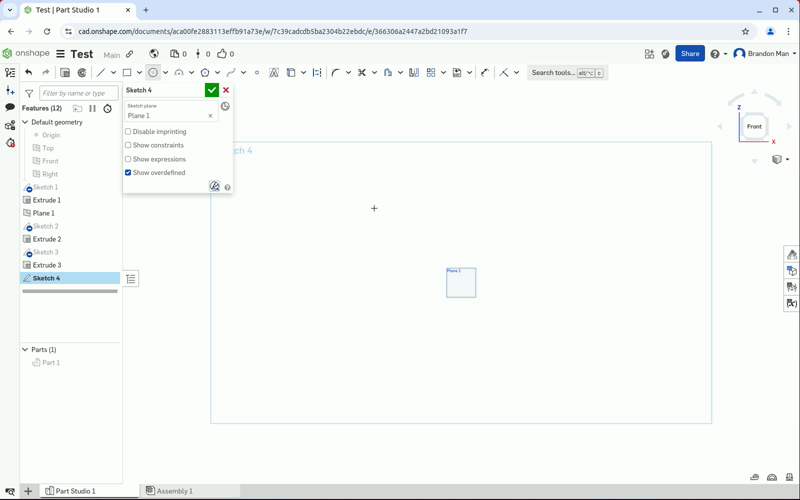
click(374, 207)
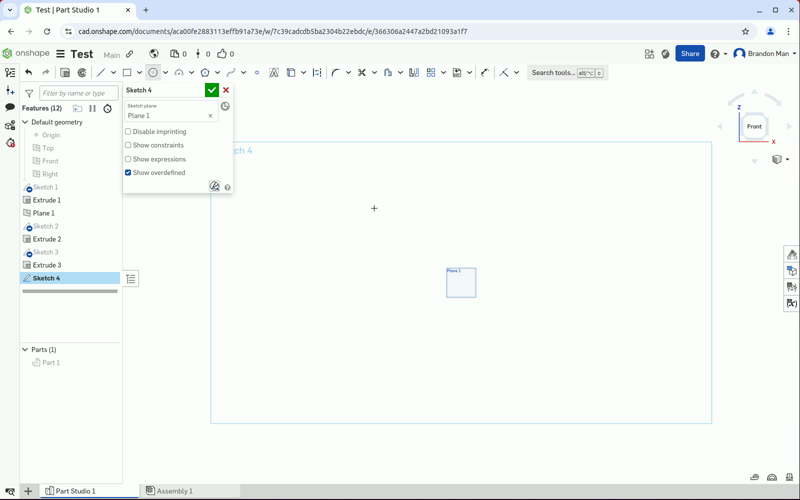
key_up(shift)
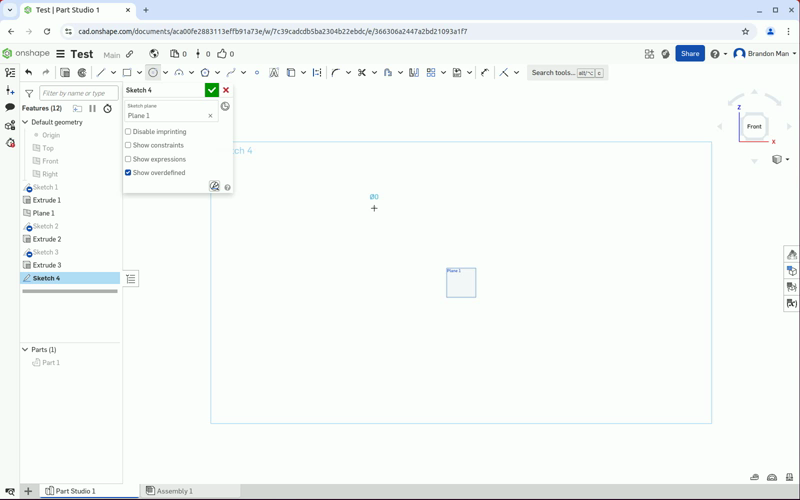
mouse_move(380, 207)
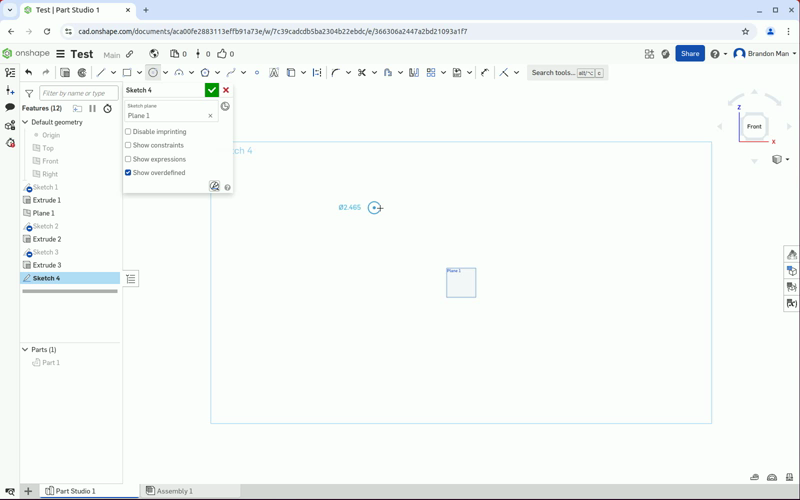
click(380, 207)
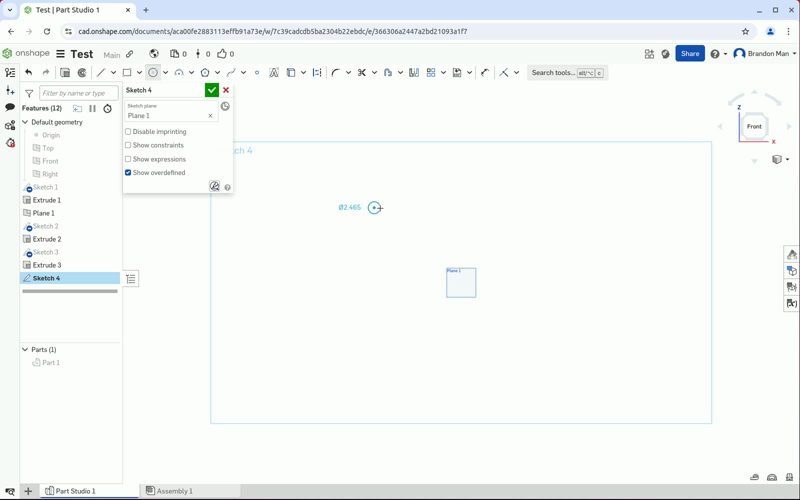
key(esc)
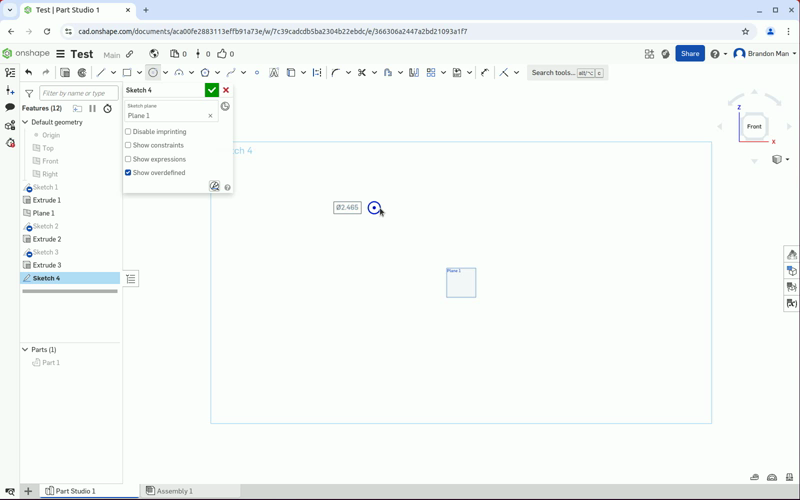
mouse_move(371, 207)
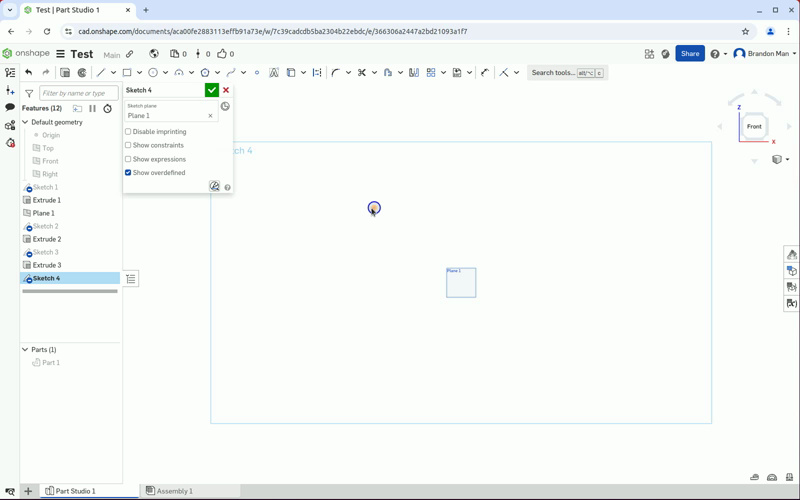
scroll(6)
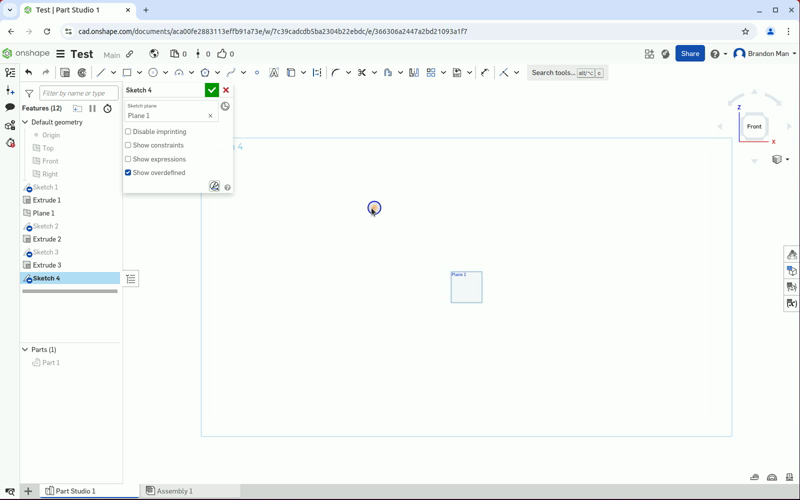
scroll(6)
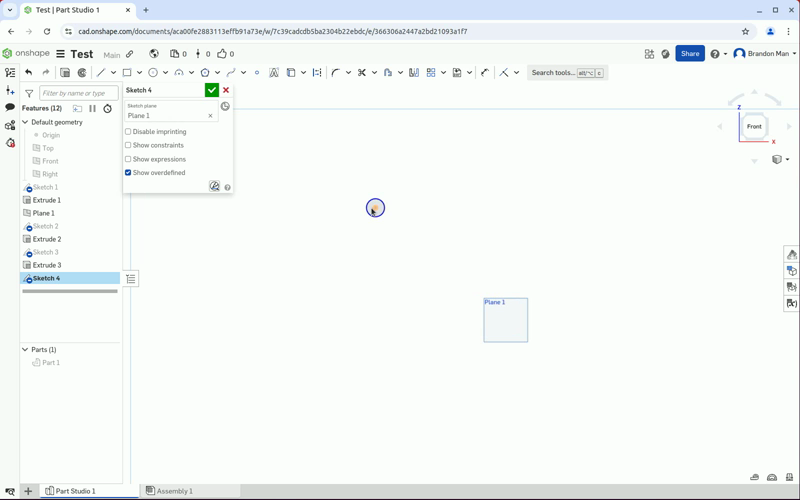
scroll(6)
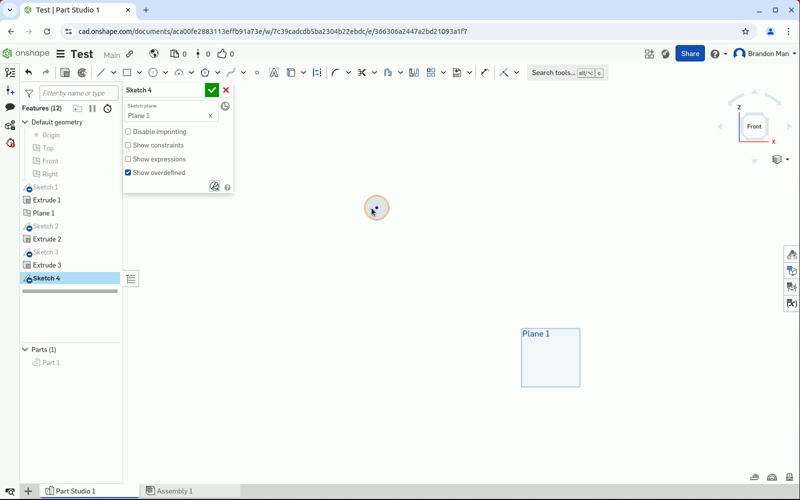
scroll(6)
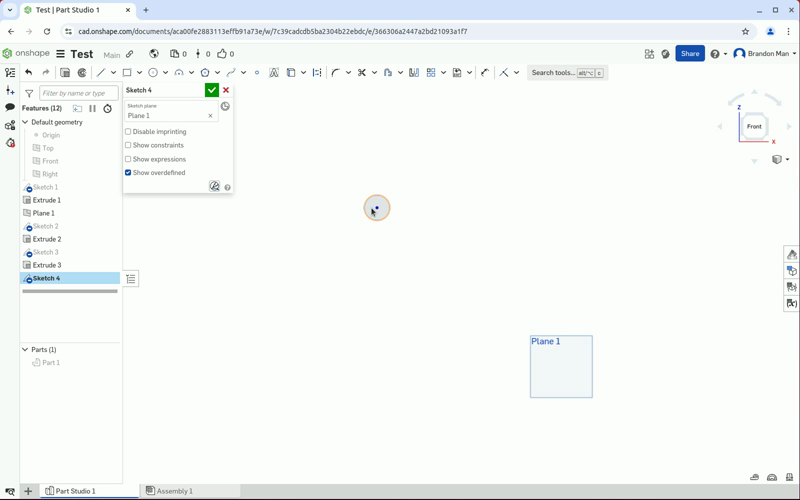
scroll(6)
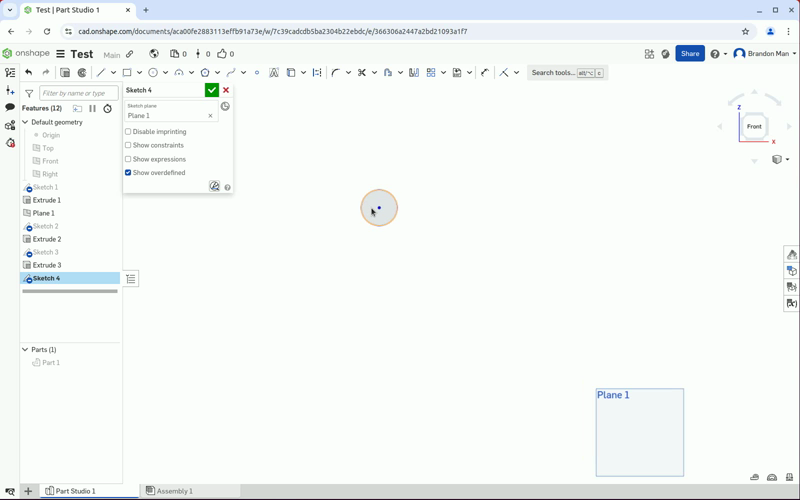
scroll(6)
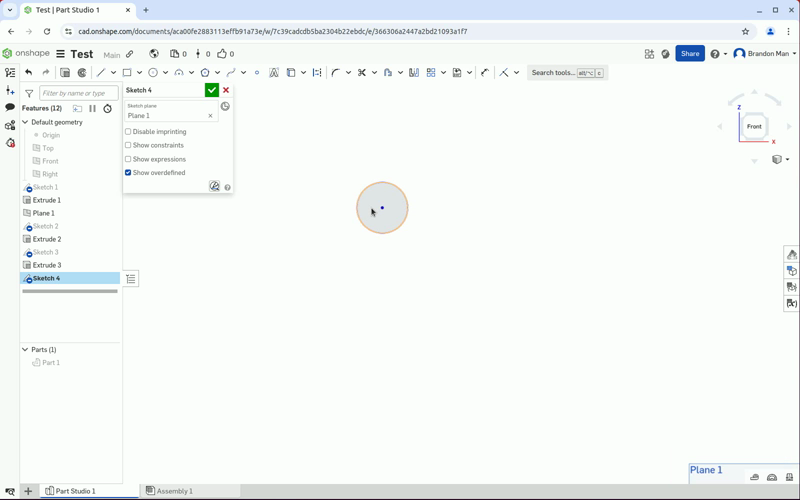
scroll(6)
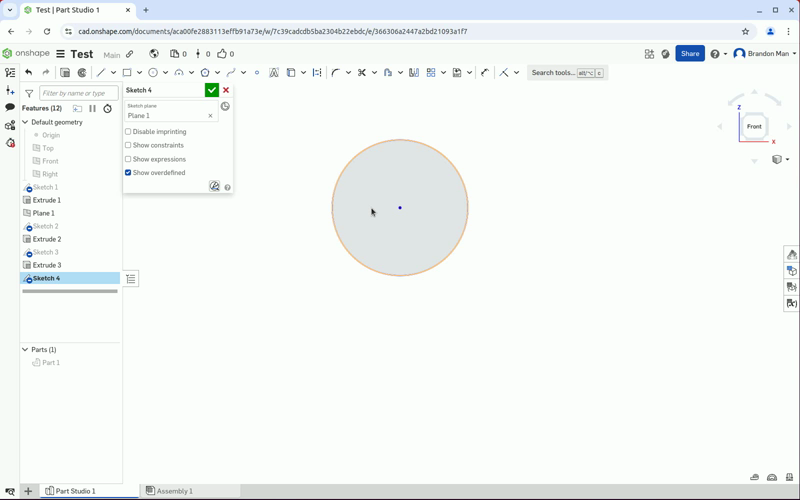
click(371, 207)
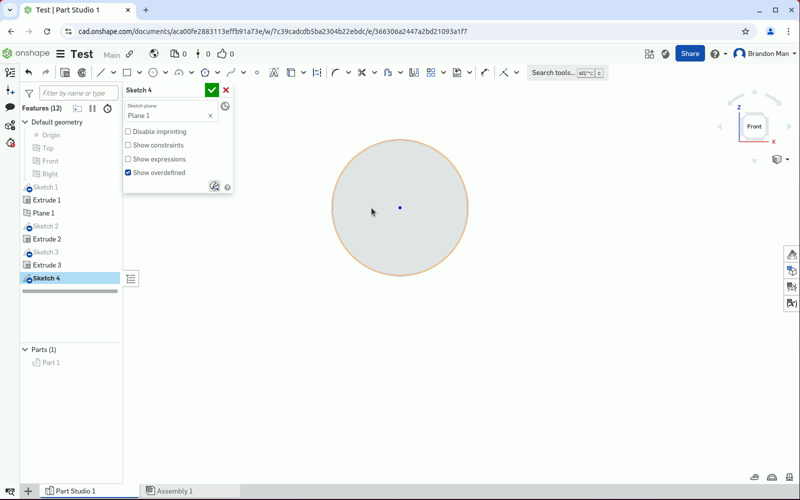
scroll(-6)
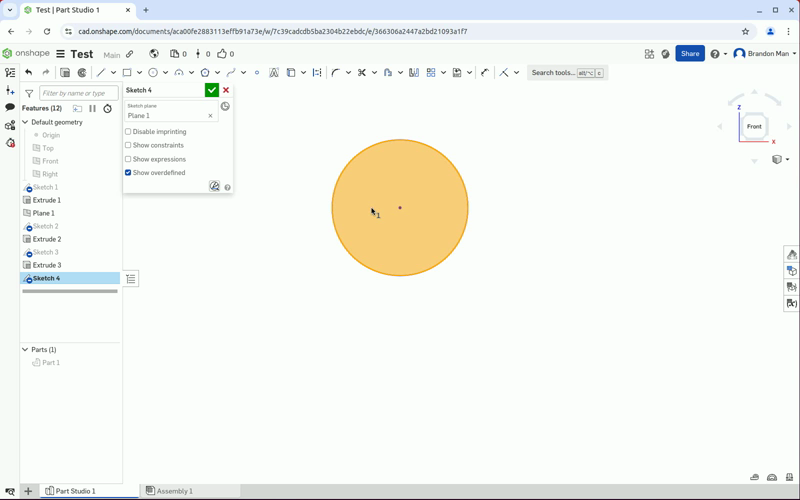
scroll(-6)
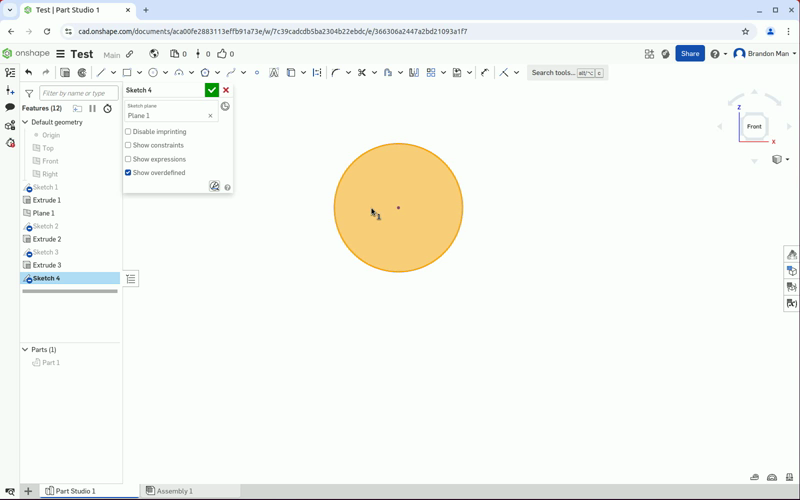
scroll(-6)
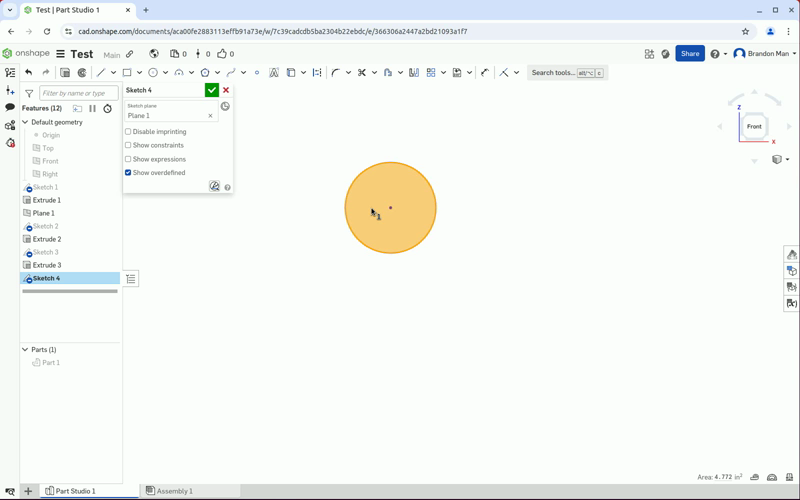
scroll(-6)
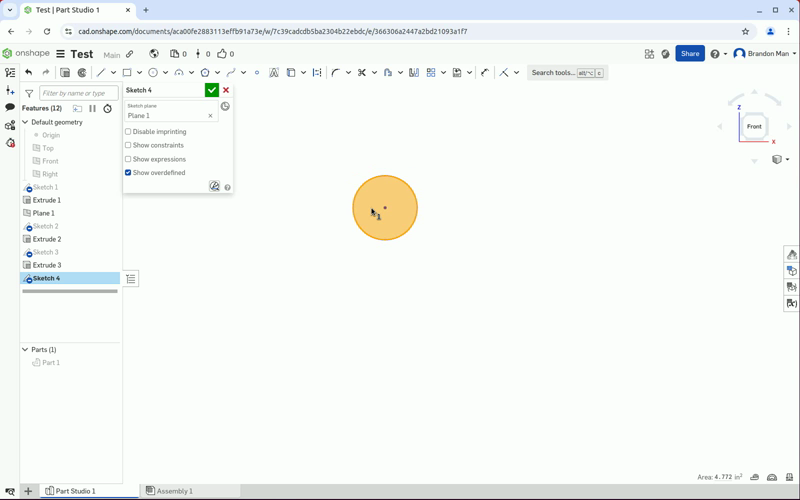
scroll(-6)
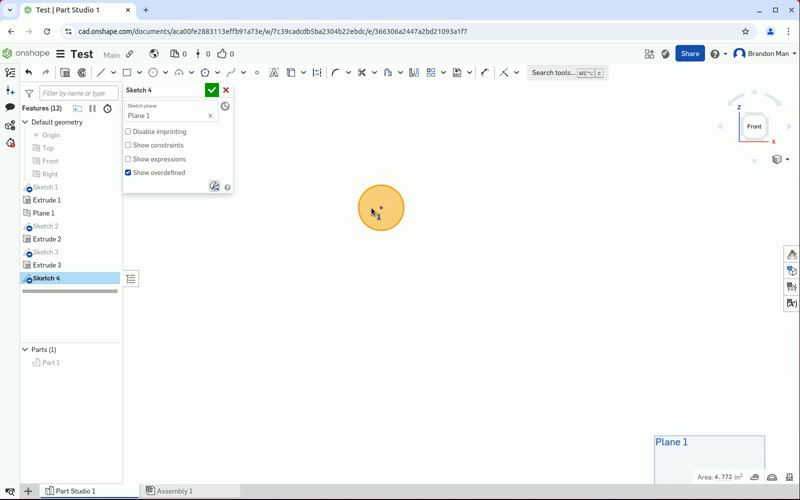
scroll(-6)
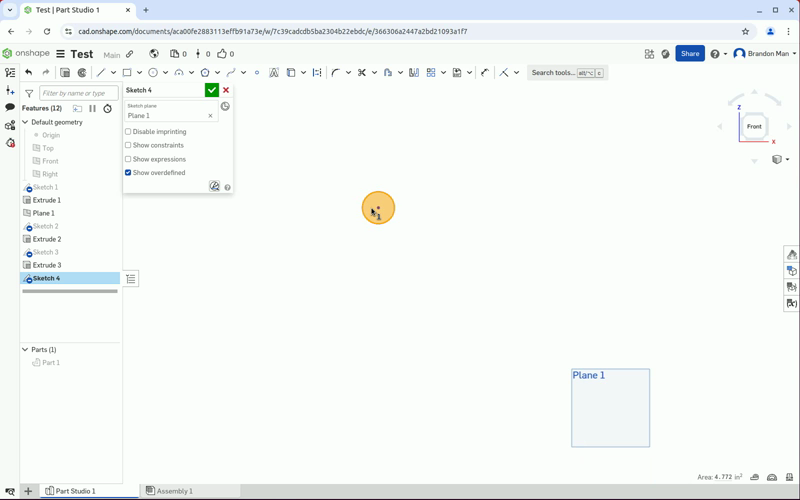
scroll(-6)
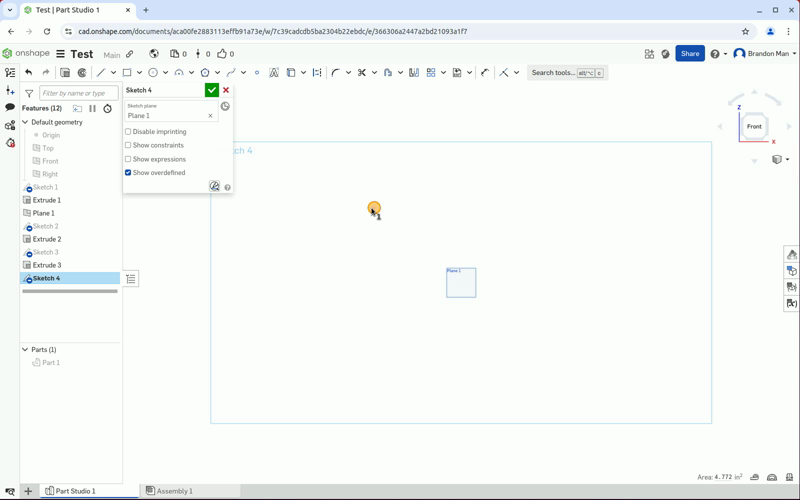
mouse_move(73, 352)
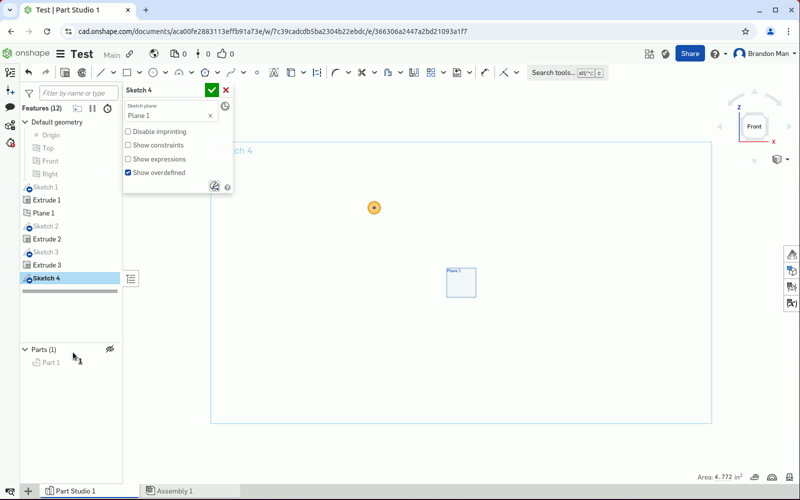
key(shift+y)
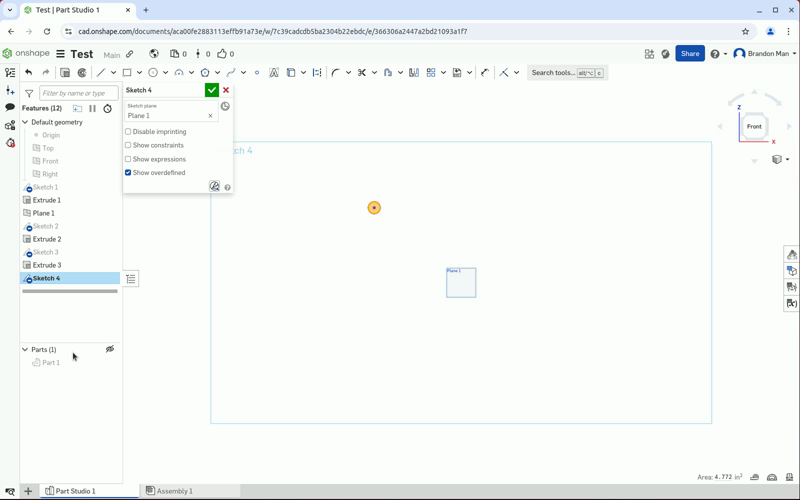
key(shift+e)
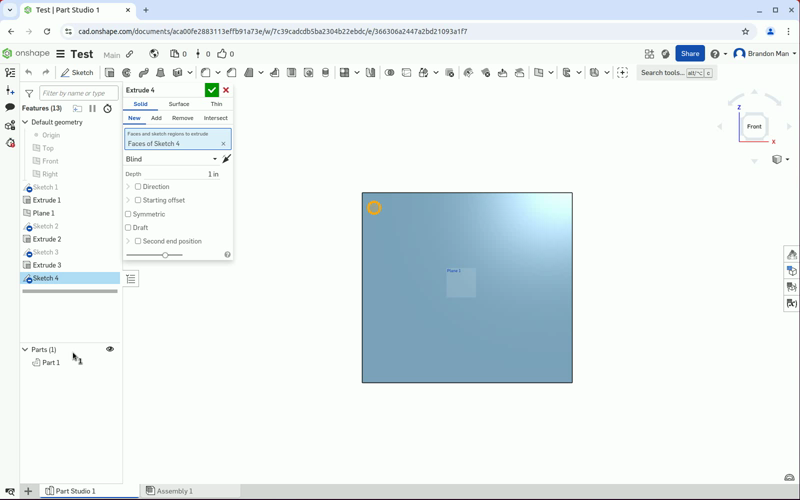
mouse_move(143, 106)
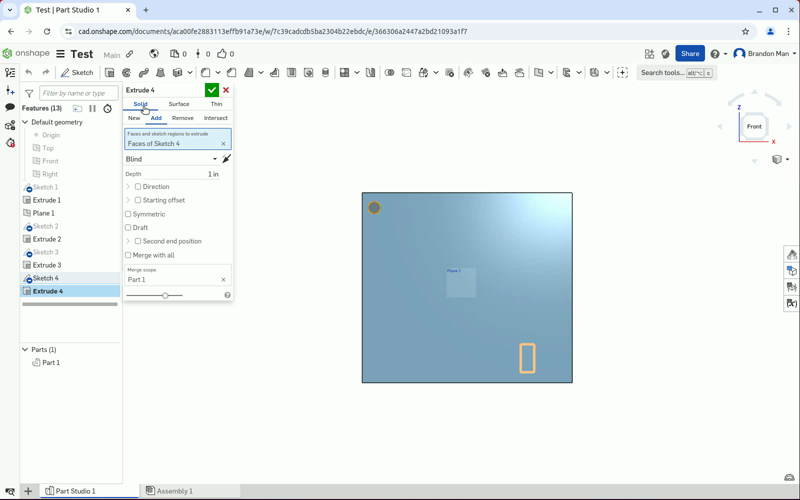
click(143, 106)
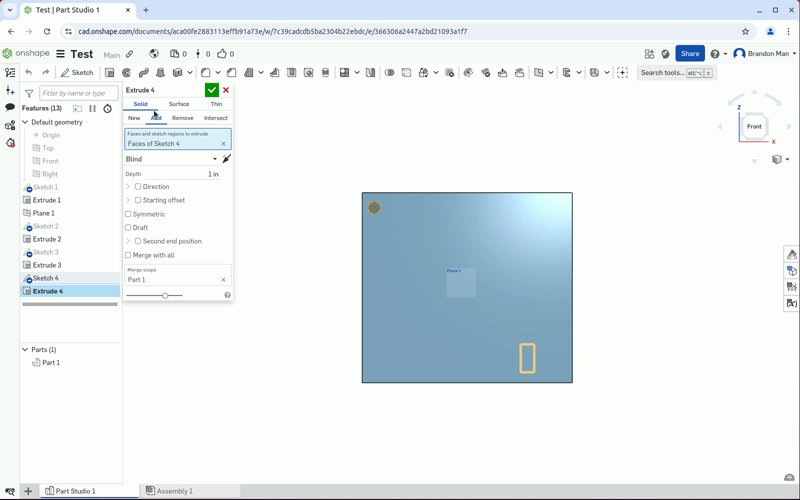
mouse_move(186, 120)
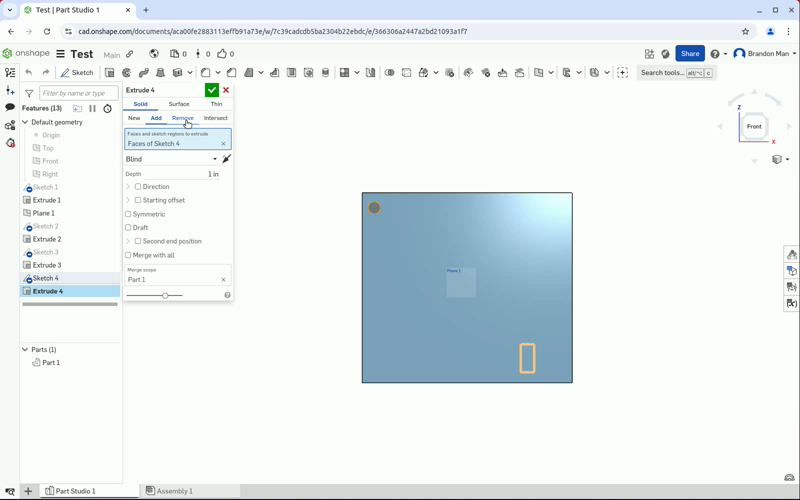
click(186, 120)
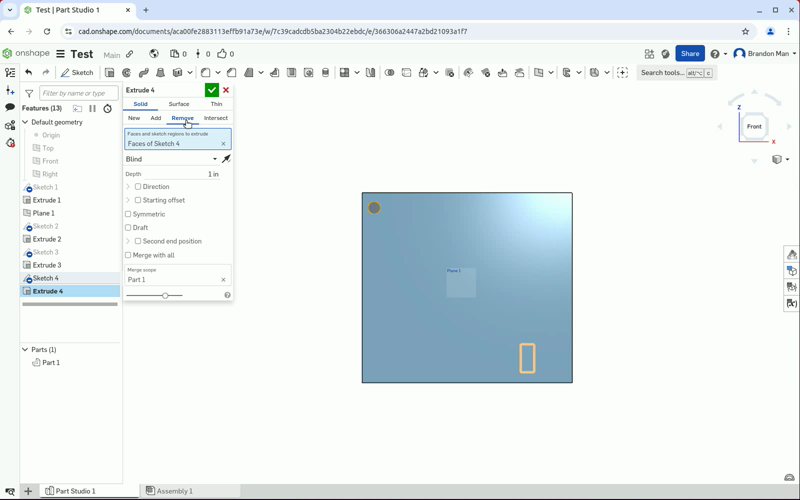
key(tab, 4)
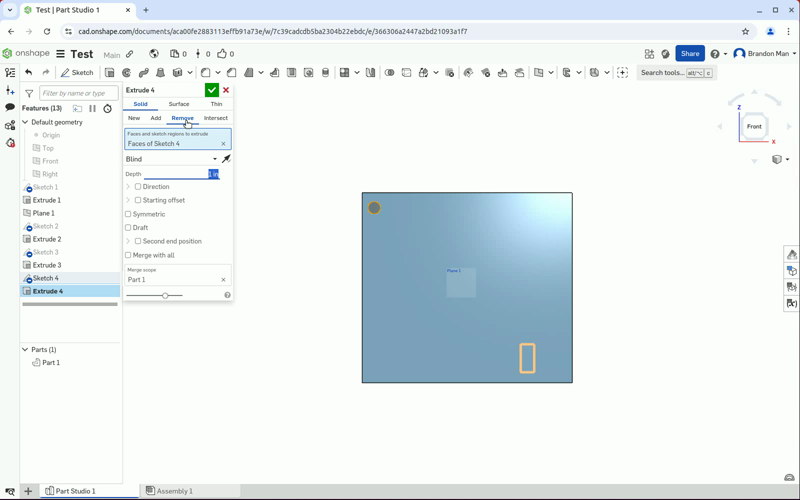
text(0.481)
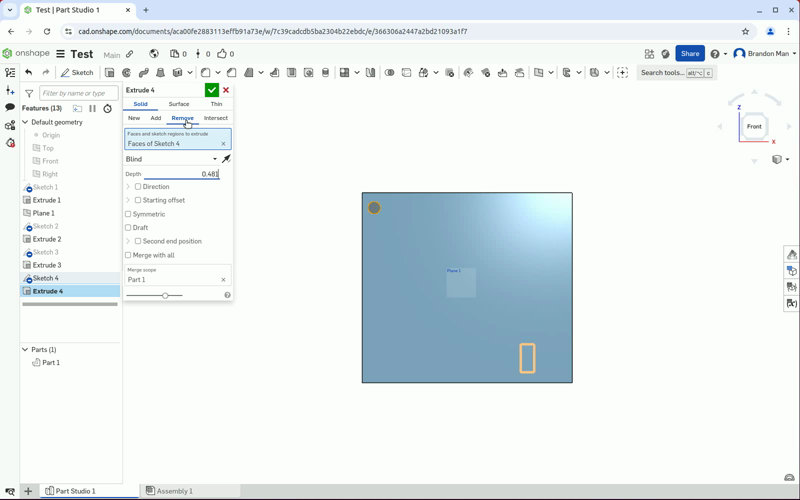
key(tab, 6)
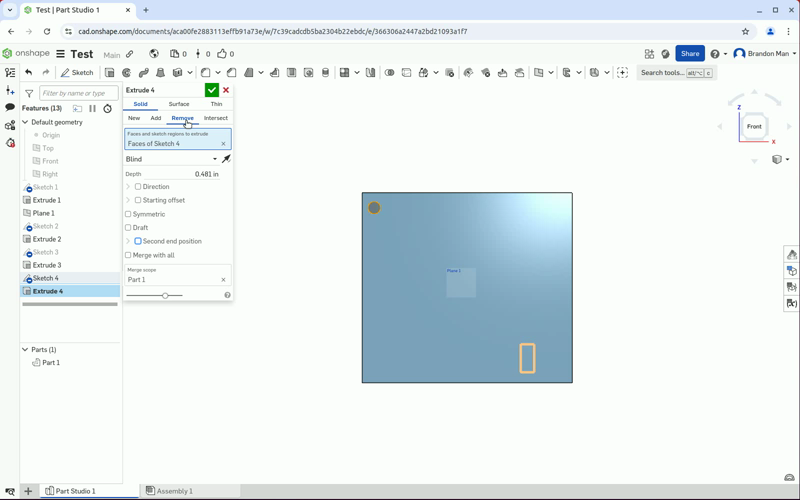
key(space)
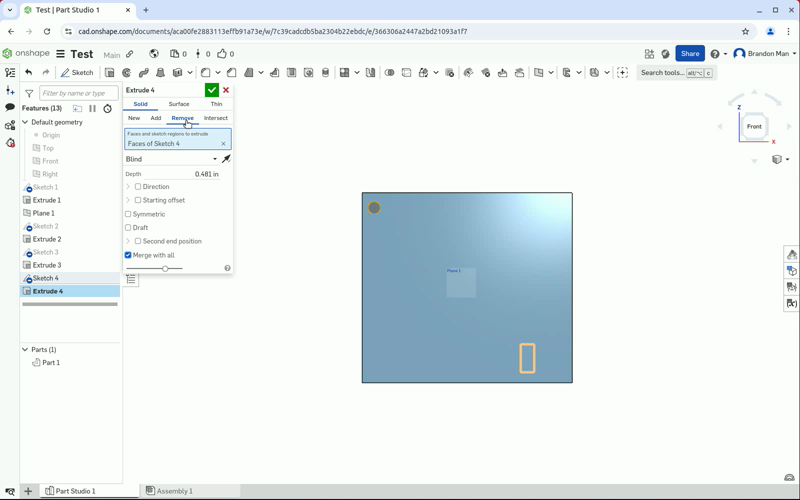
key(enter)
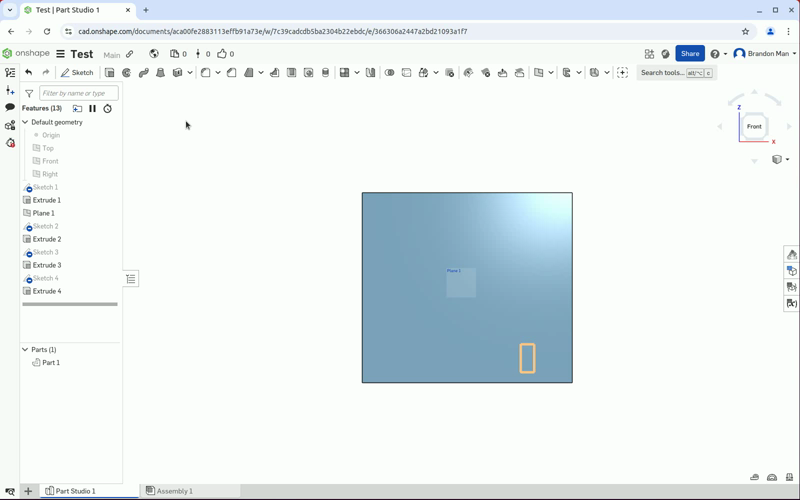
key(shift+h)
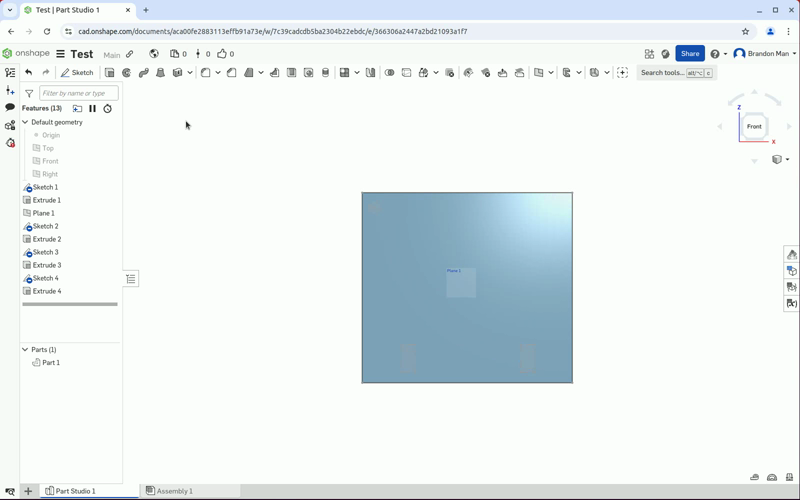
key(shift+h)
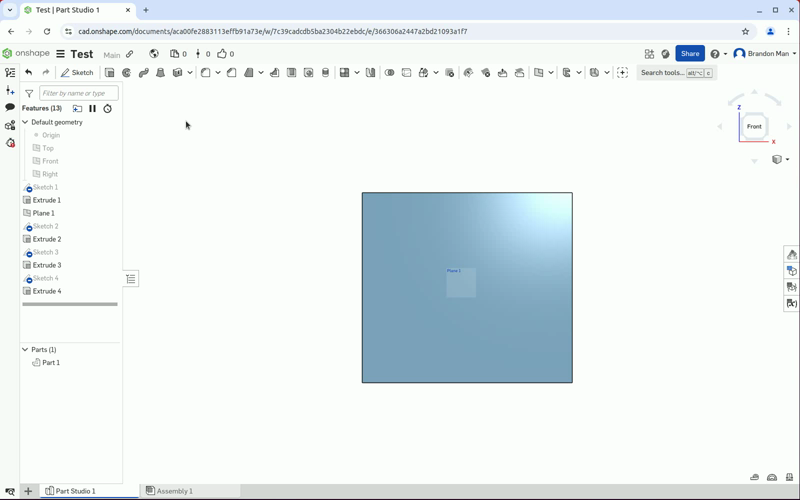
mouse_move(73, 189)
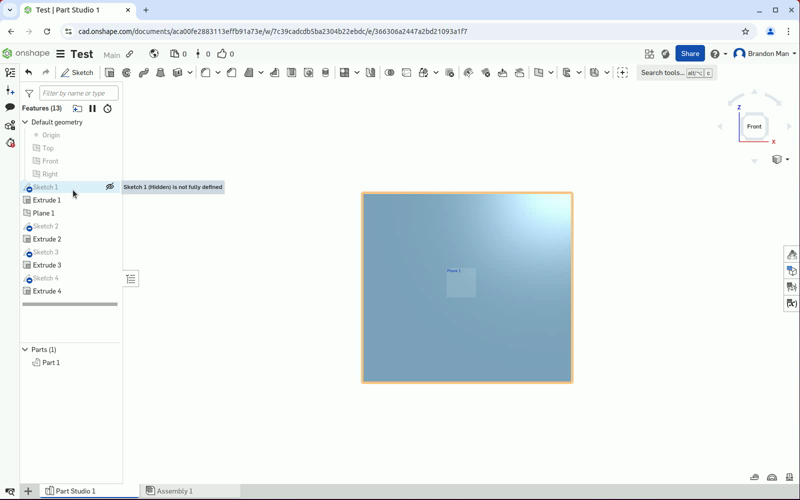
click(73, 189)
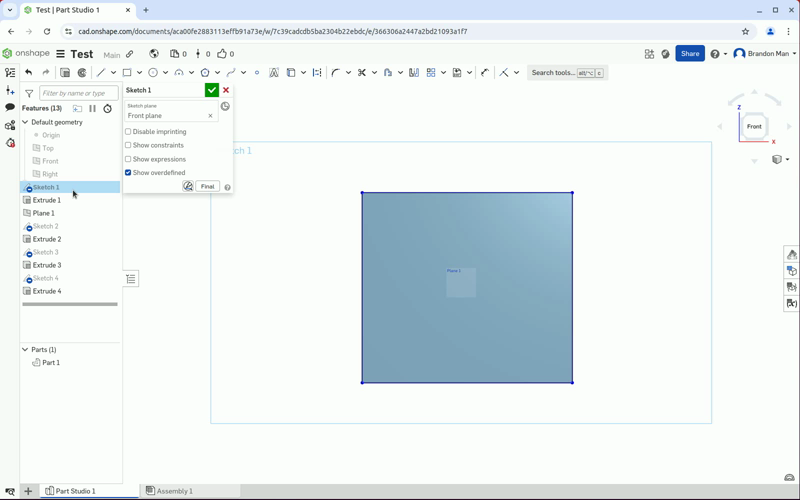
mouse_move(229, 92)
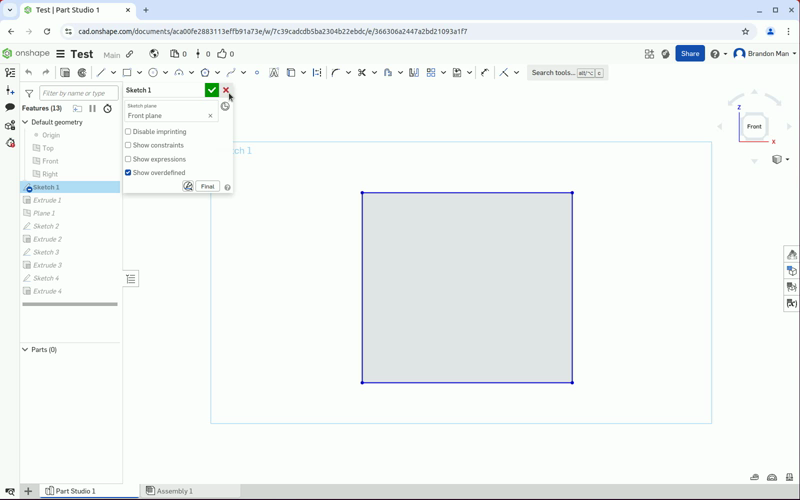
click(229, 92)
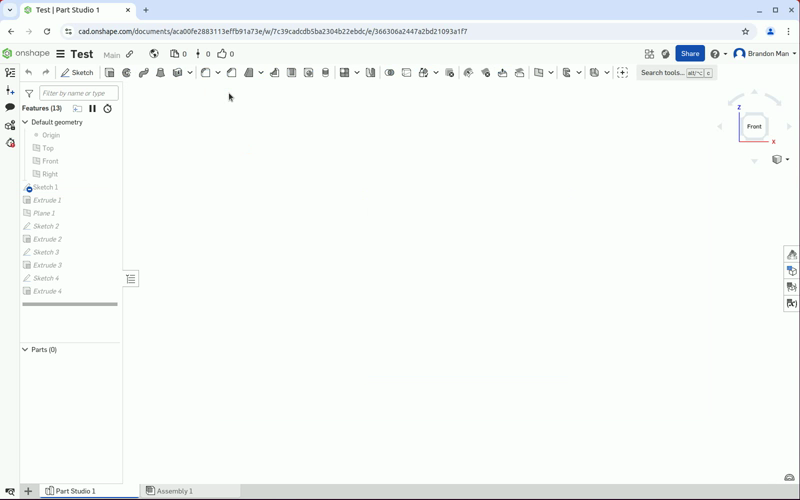
key(shift+s)
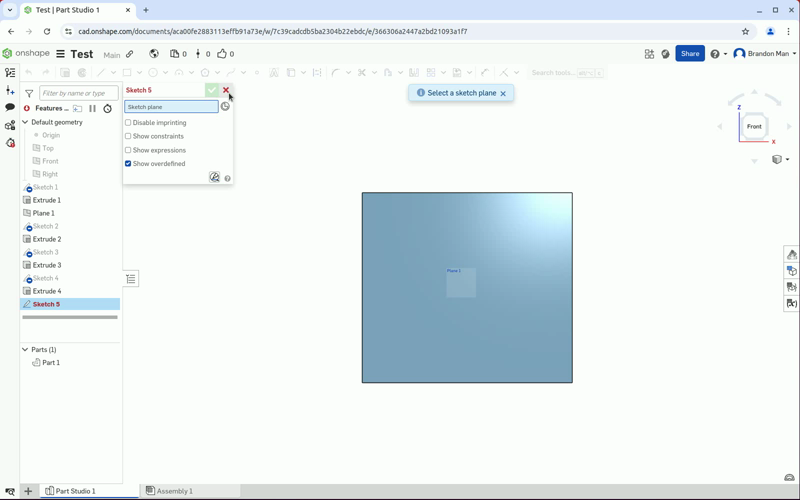
mouse_move(73, 215)
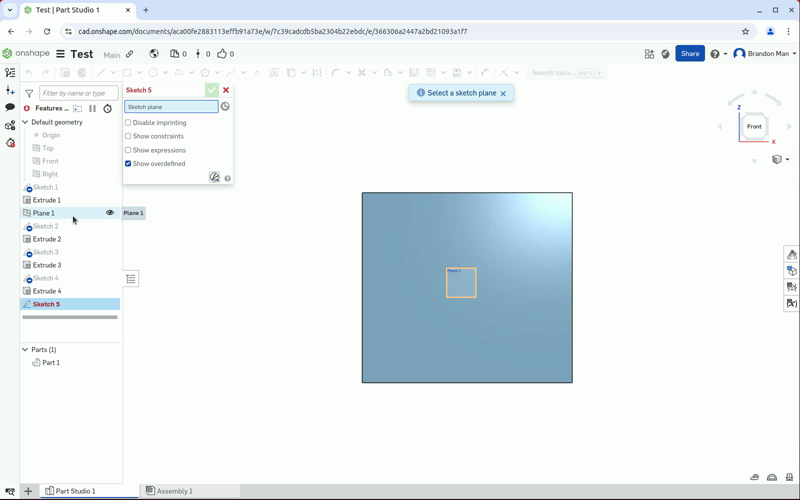
click(73, 215)
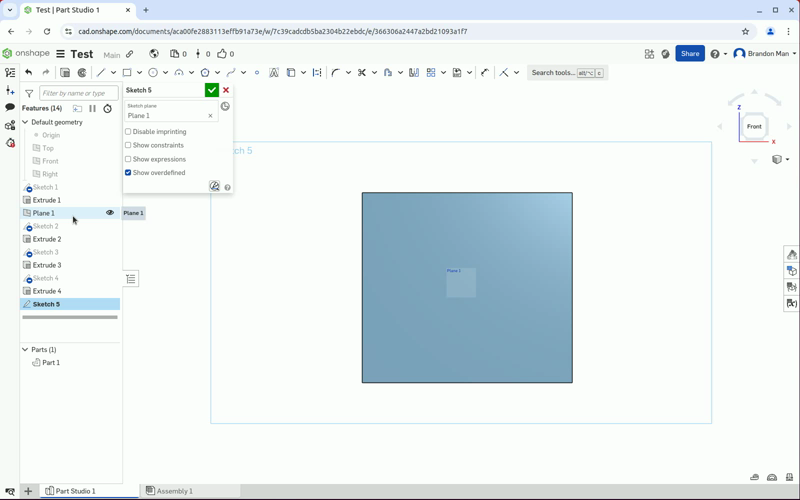
mouse_move(73, 352)
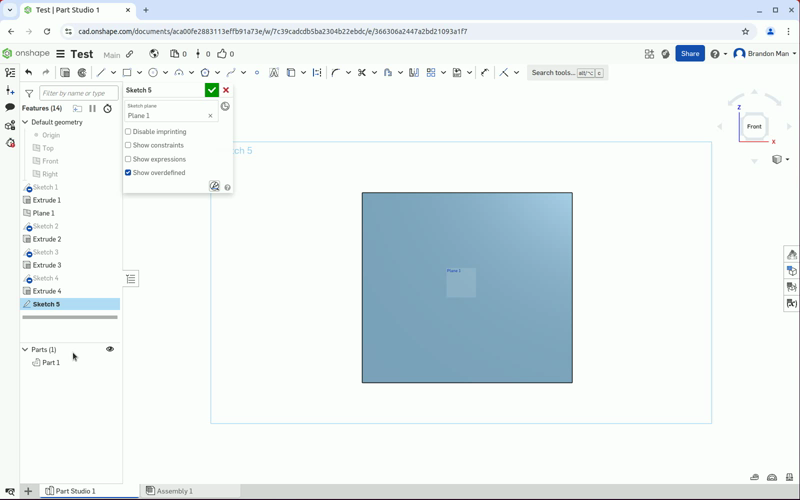
key(y)
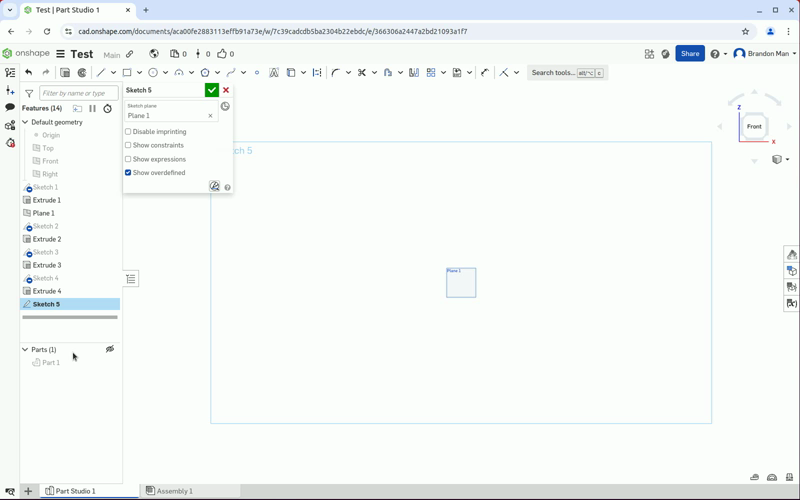
key(c)
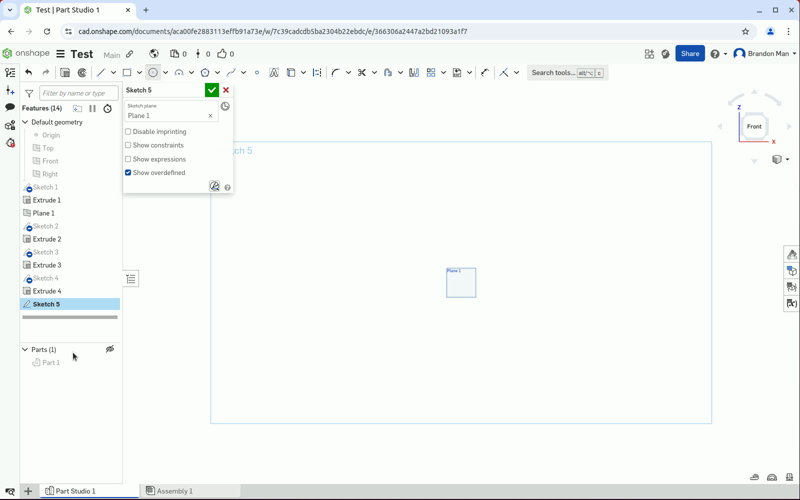
key_down(shift)
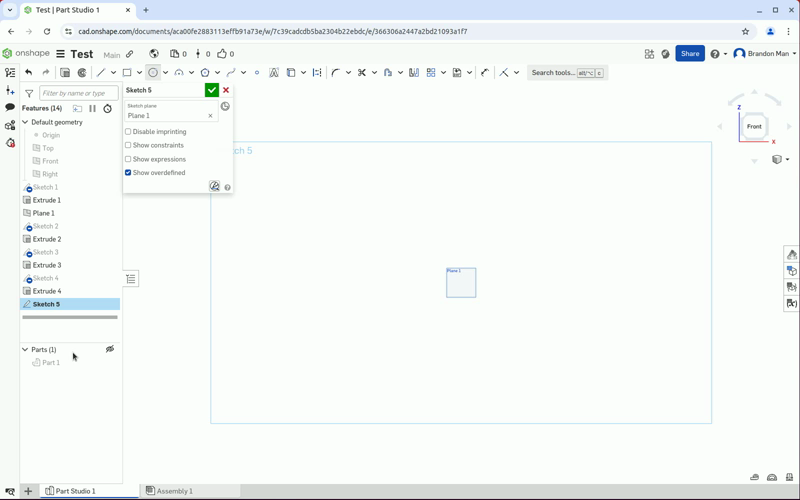
mouse_move(562, 207)
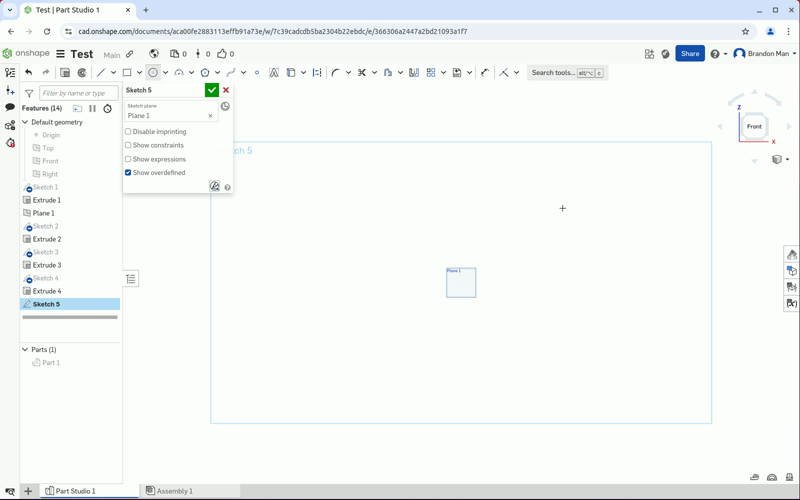
click(562, 207)
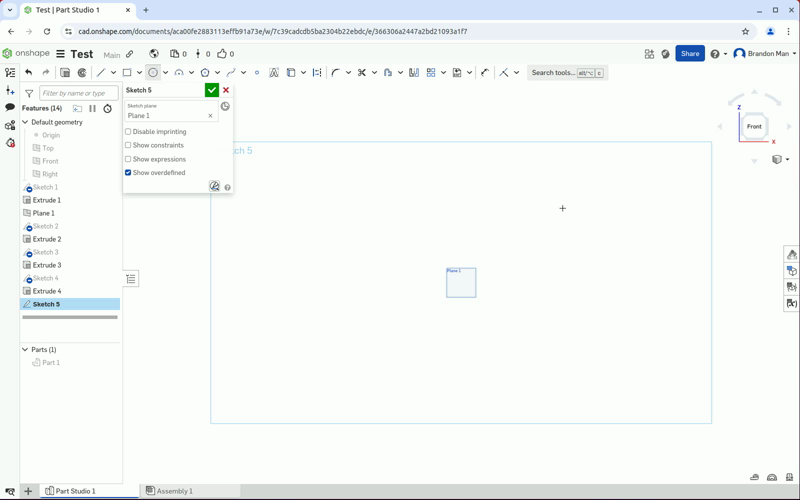
key_up(shift)
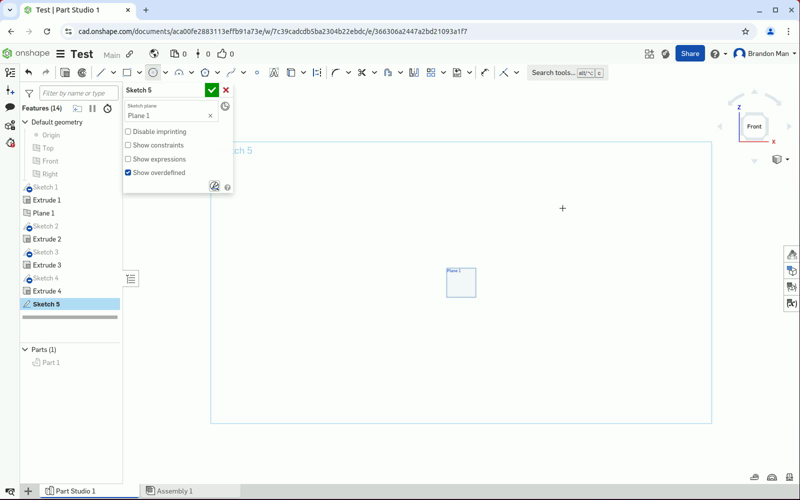
mouse_move(568, 207)
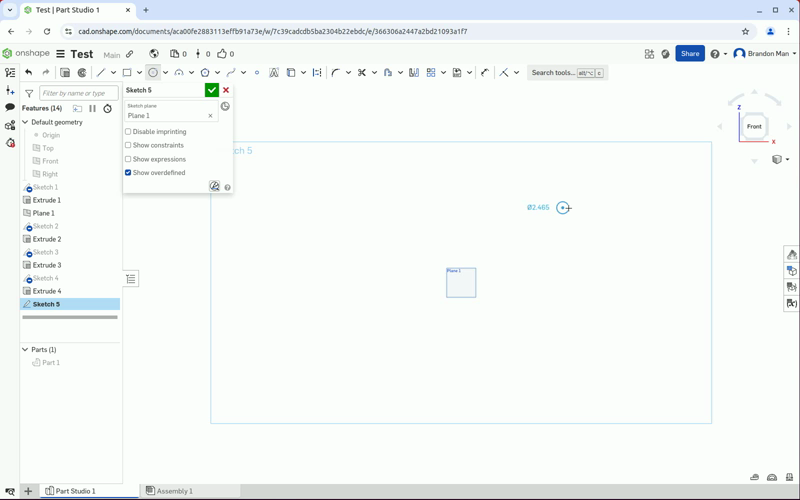
click(568, 207)
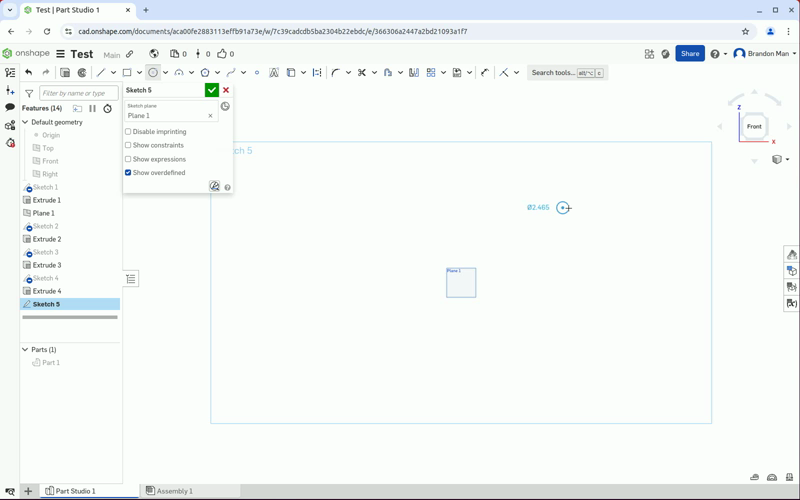
key(esc)
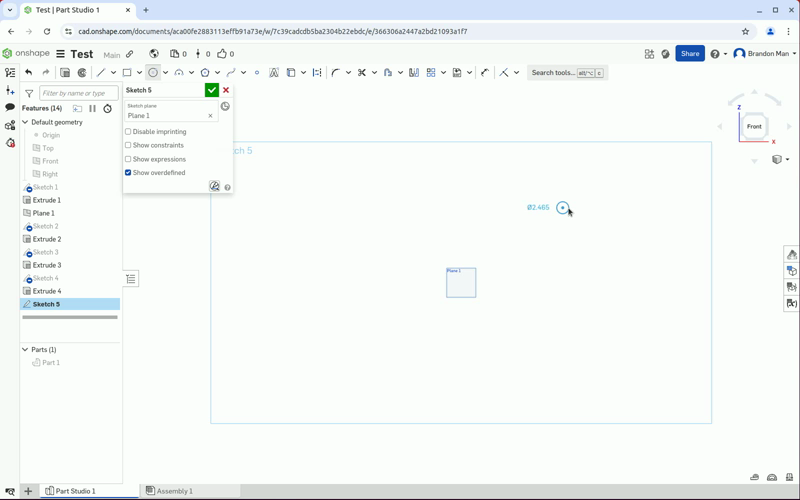
mouse_move(559, 208)
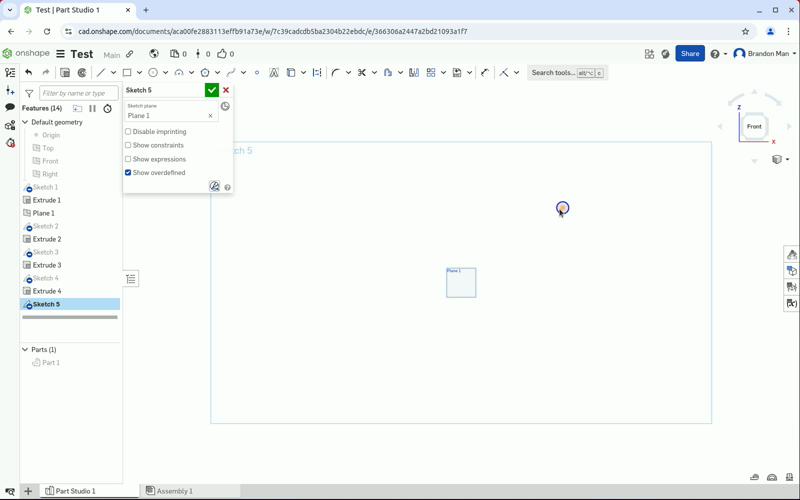
scroll(6)
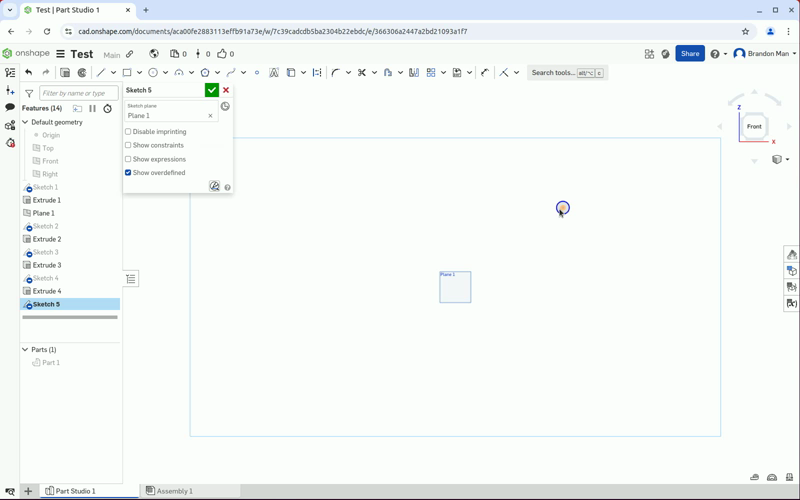
scroll(6)
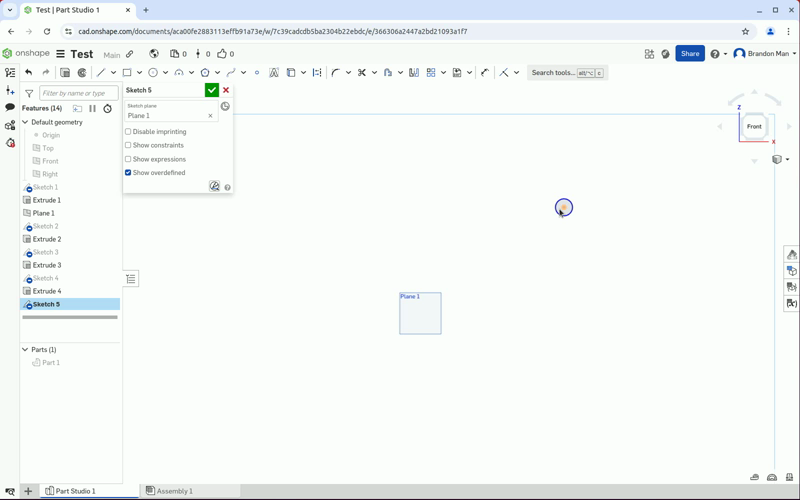
scroll(6)
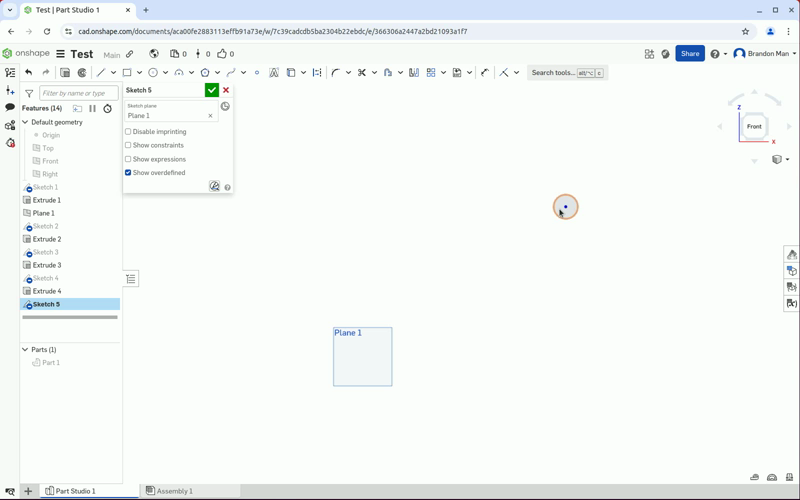
scroll(6)
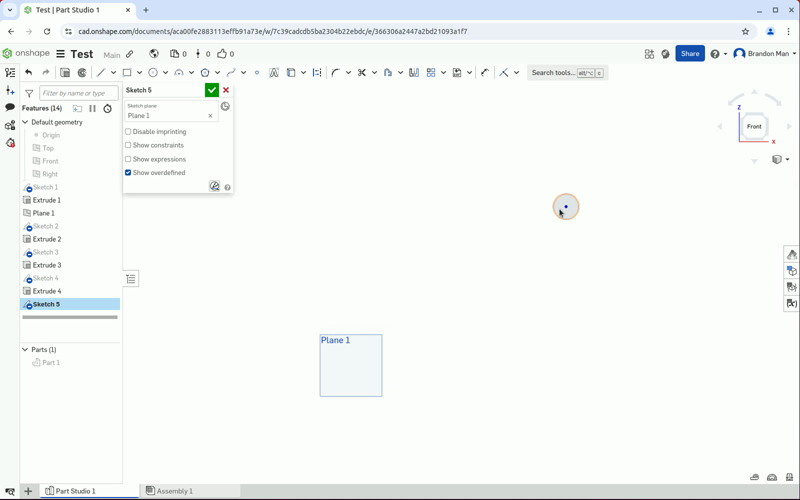
scroll(6)
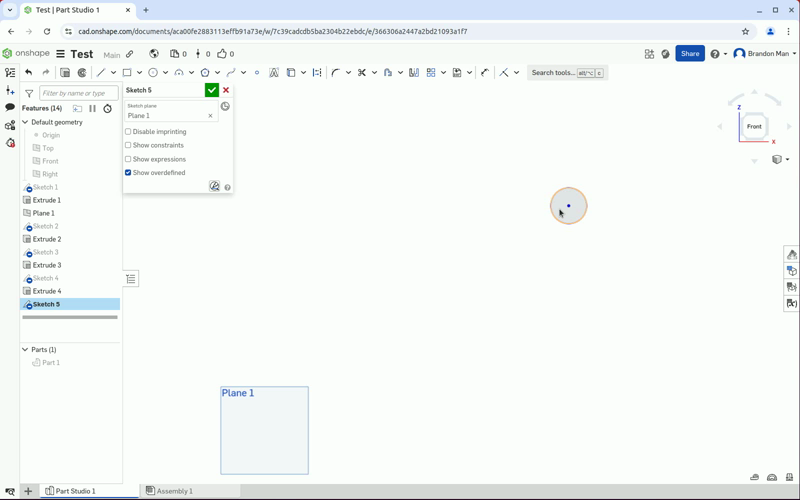
scroll(6)
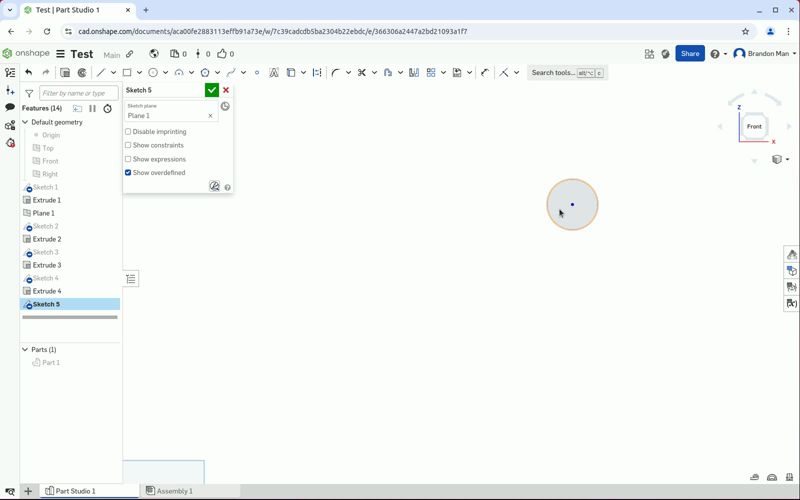
scroll(6)
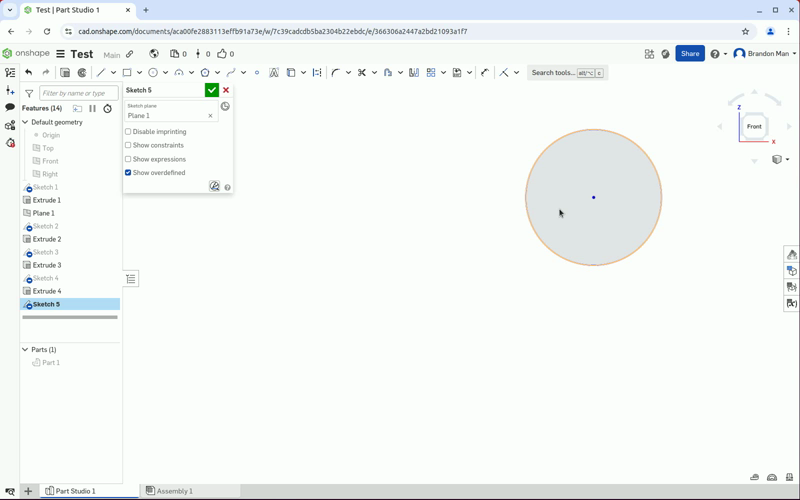
click(559, 208)
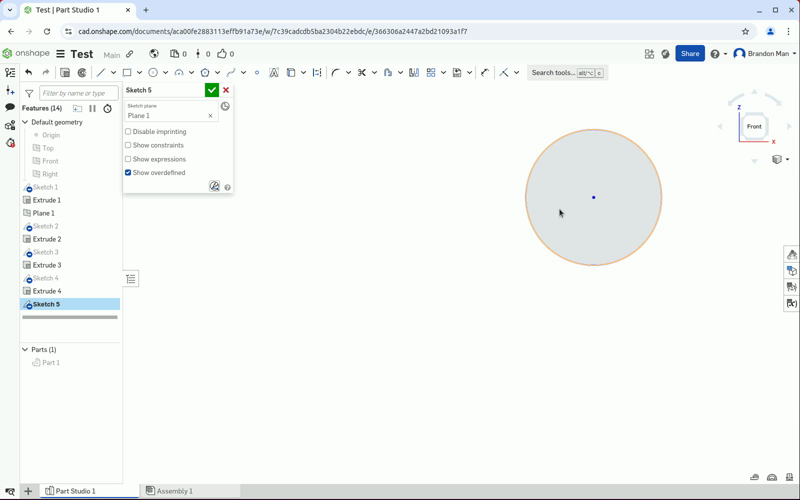
scroll(-6)
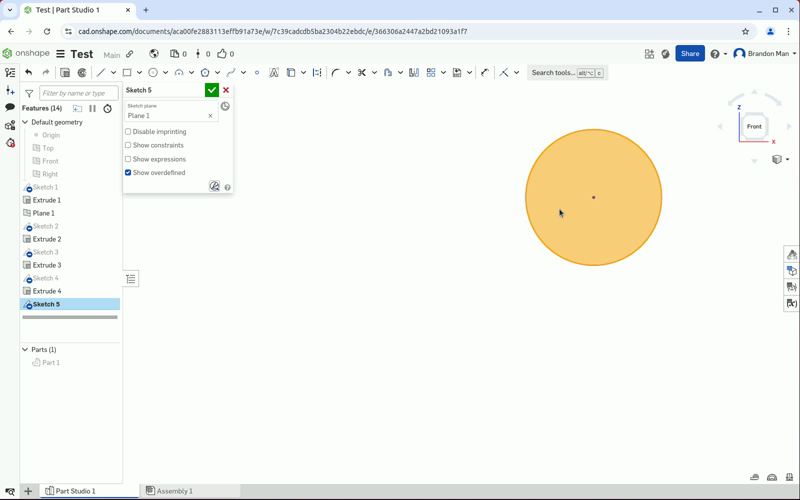
scroll(-6)
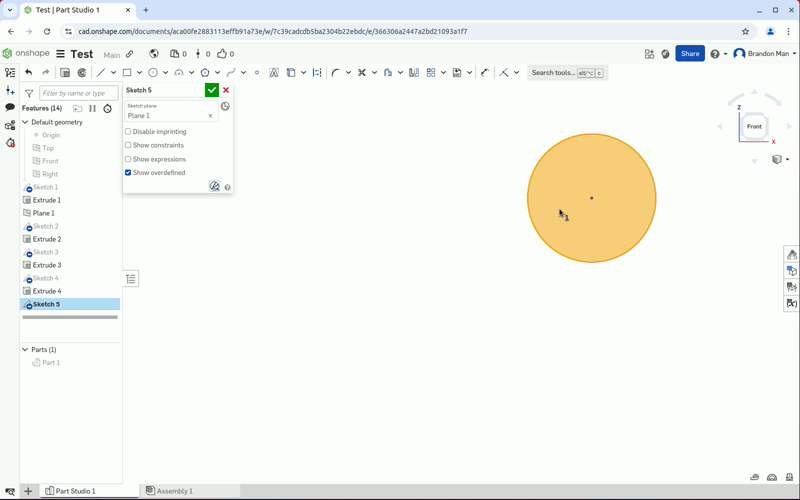
scroll(-6)
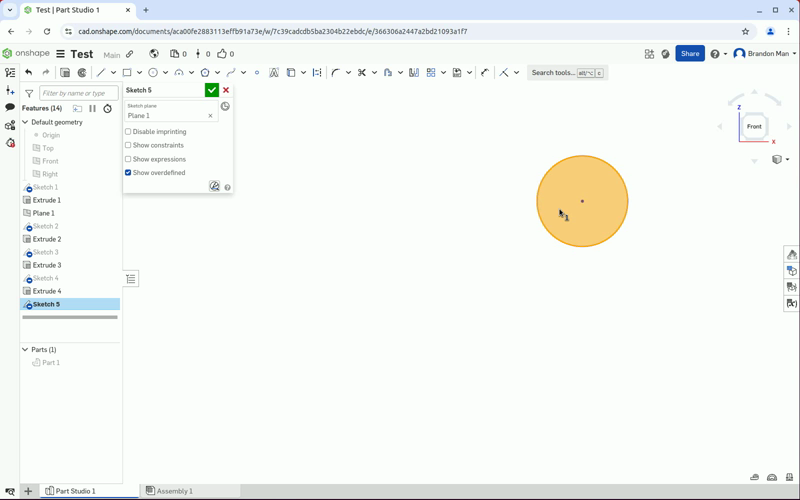
scroll(-6)
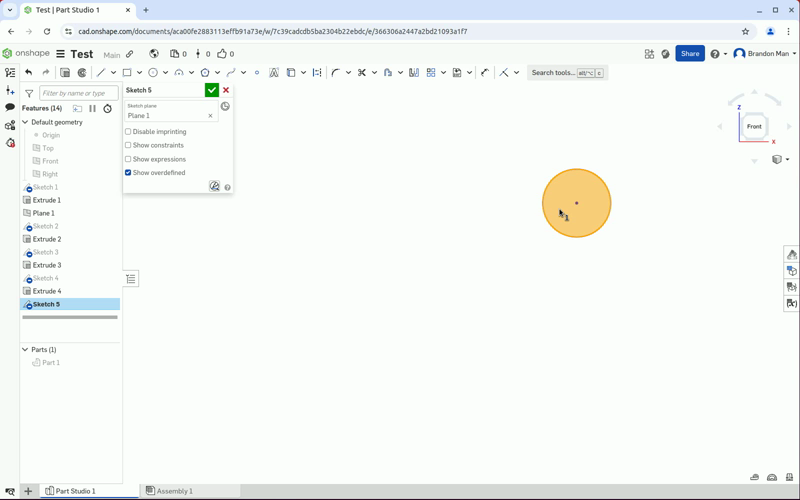
scroll(-6)
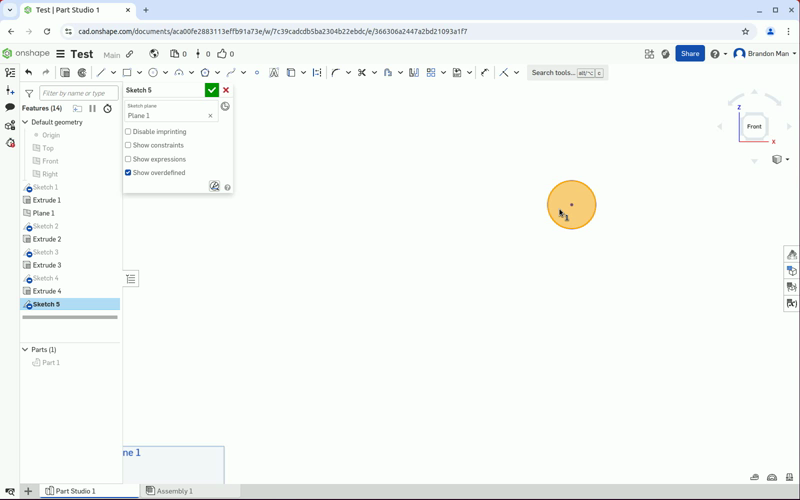
scroll(-6)
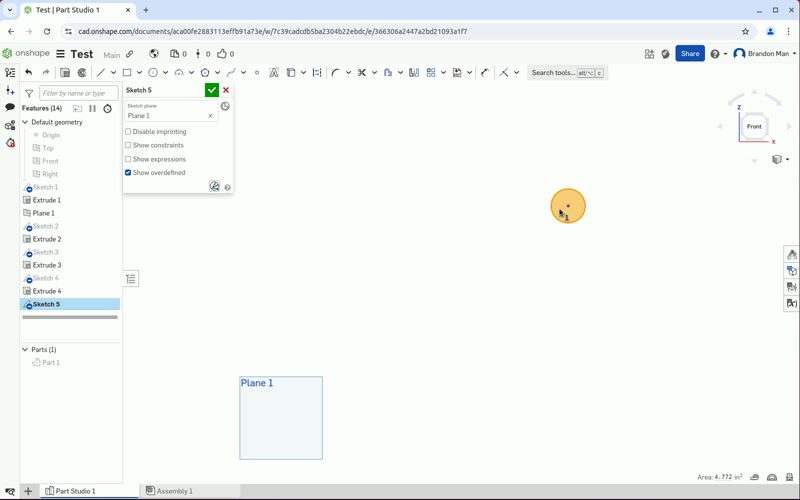
scroll(-6)
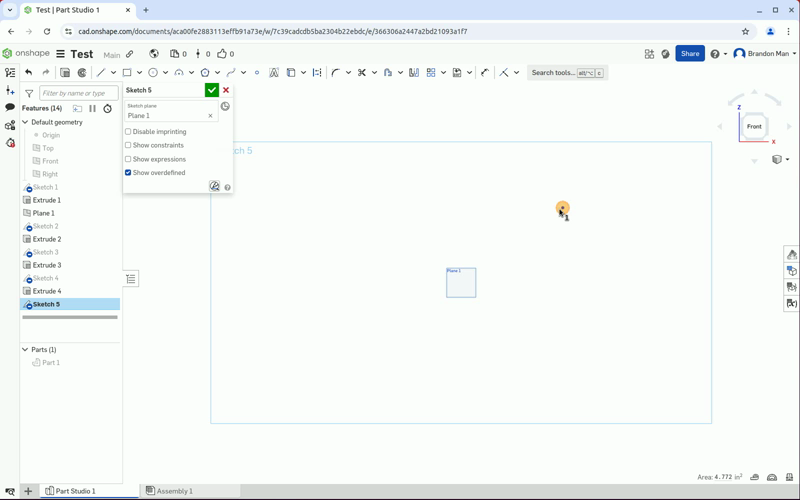
mouse_move(73, 352)
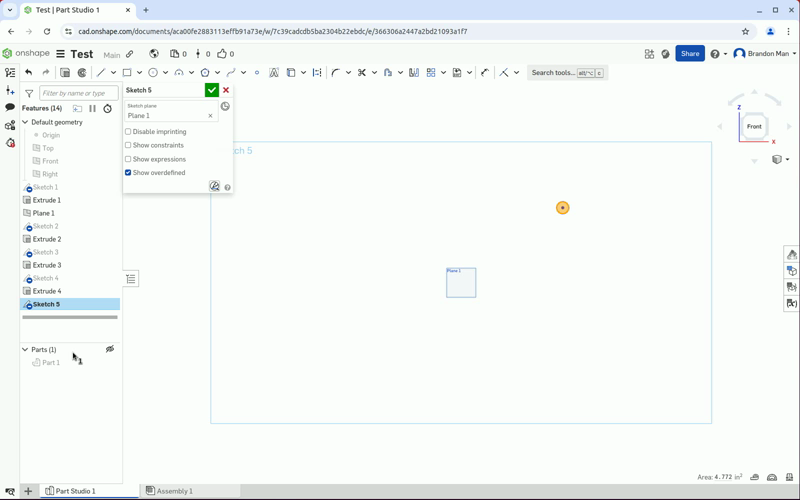
key(shift+y)
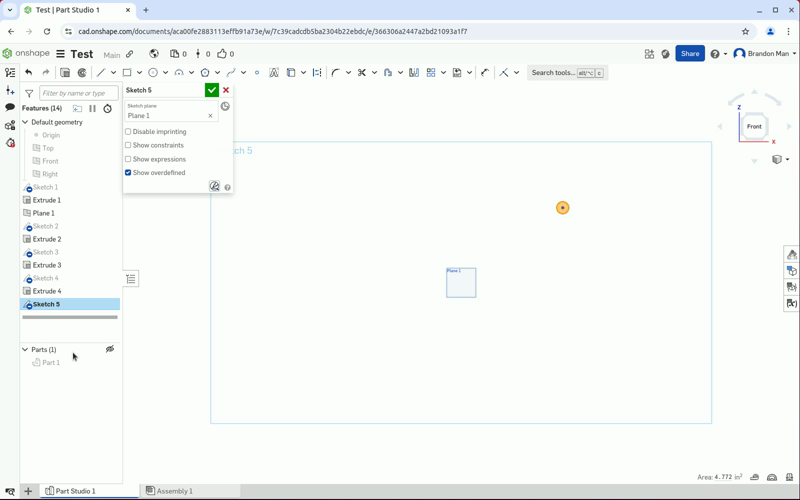
key(shift+e)
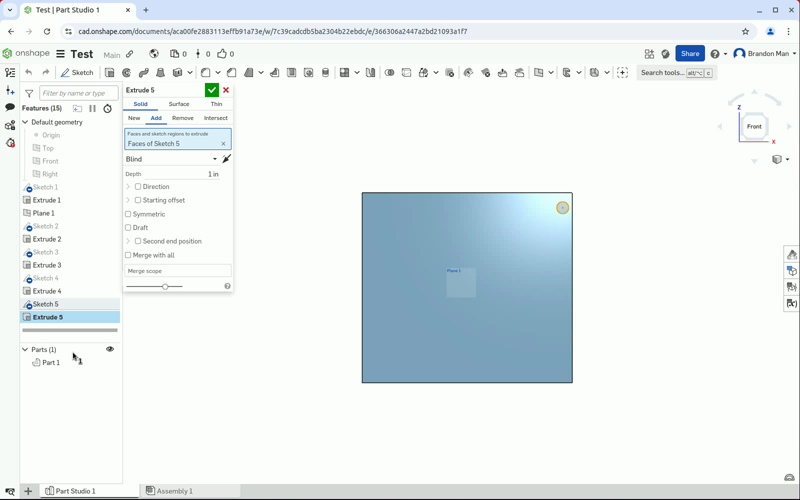
mouse_move(143, 106)
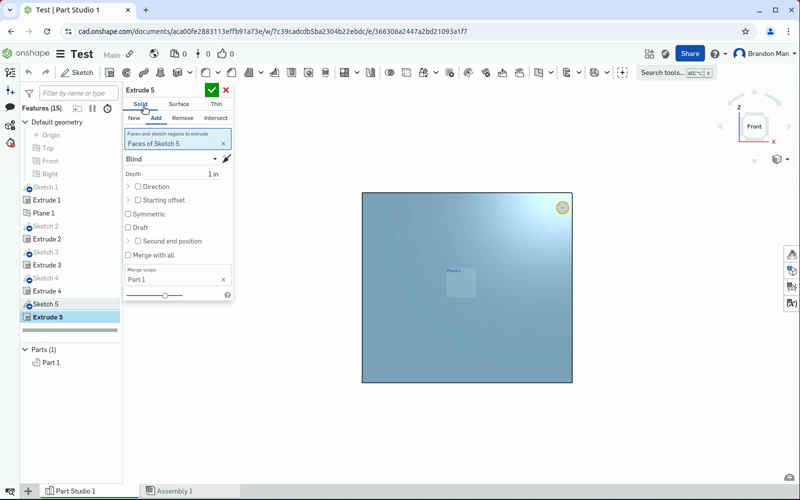
click(143, 106)
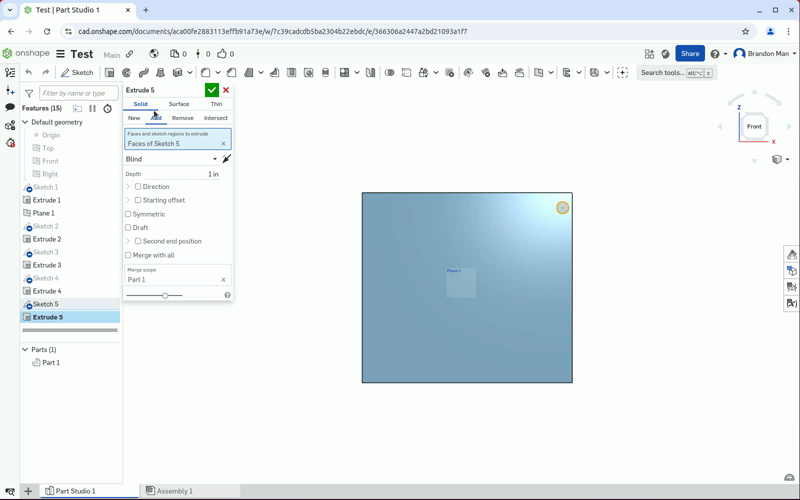
mouse_move(186, 120)
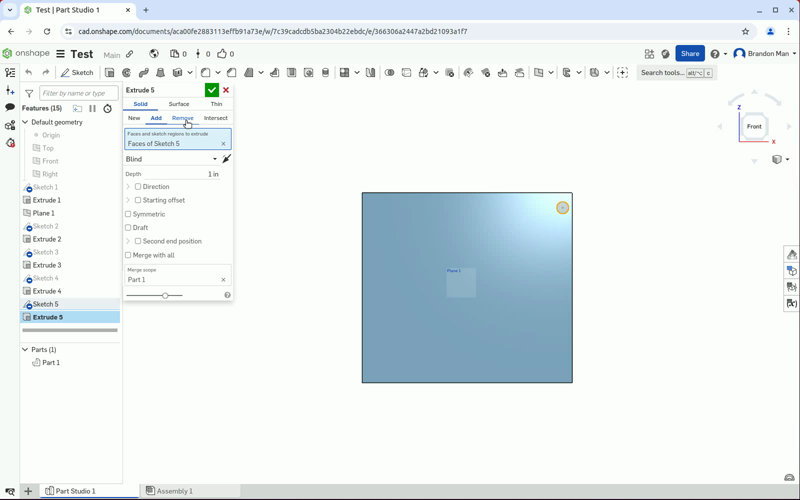
click(186, 120)
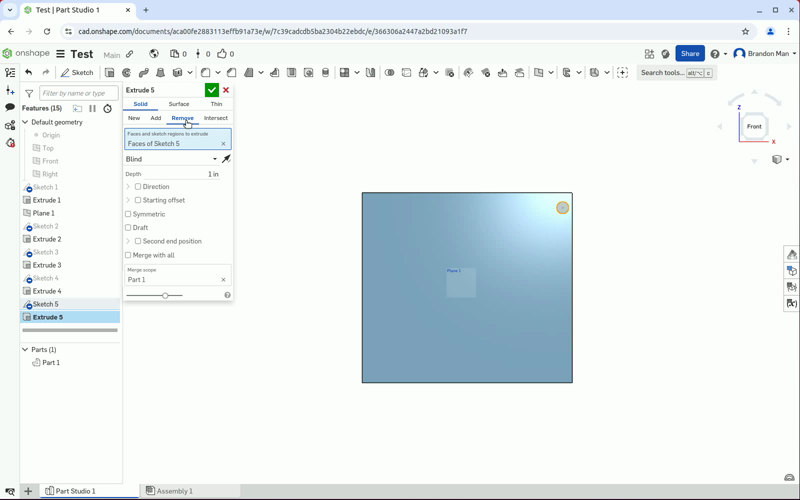
key(tab, 4)
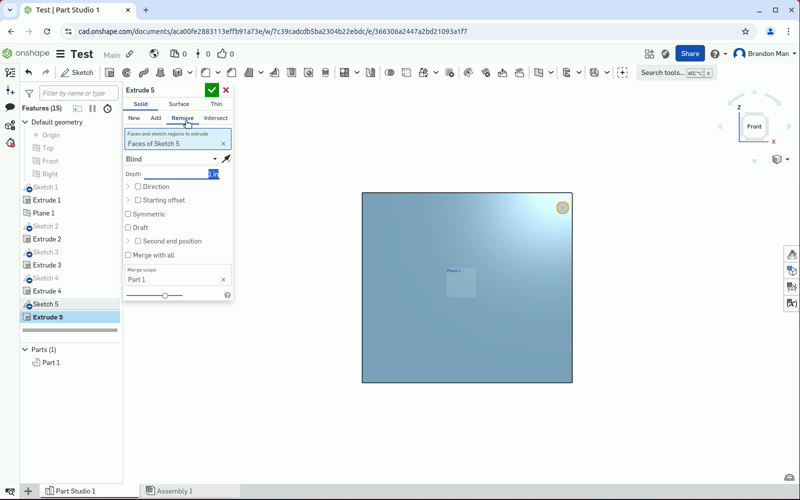
text(0.481)
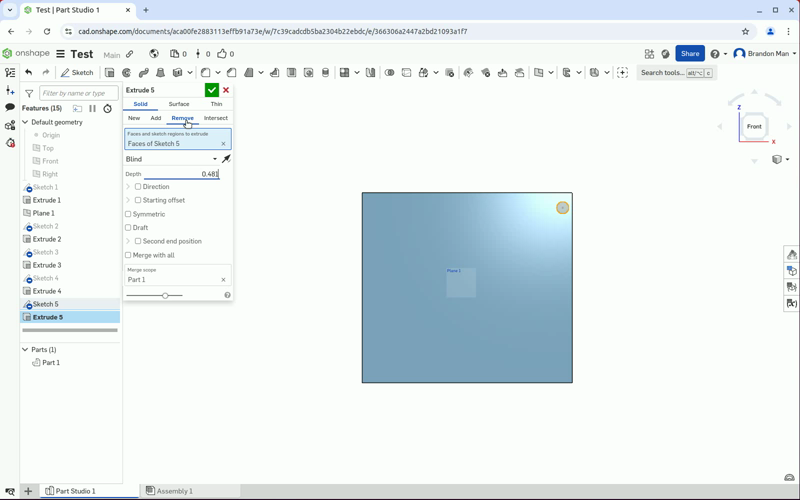
key(tab, 6)
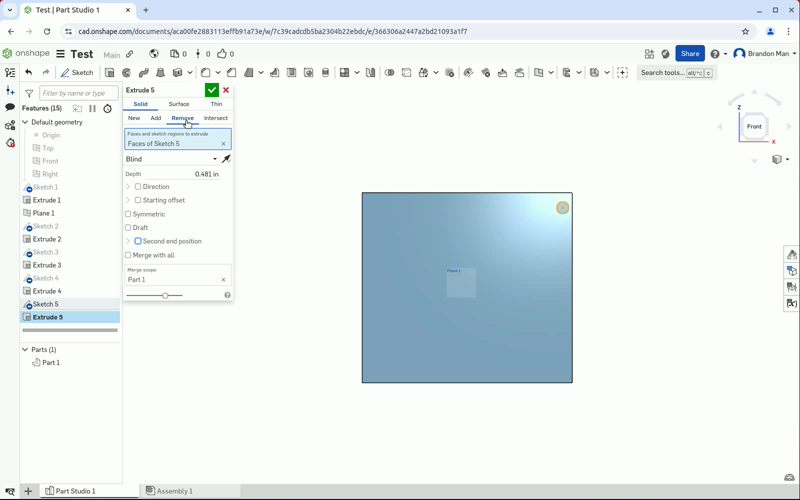
key(space)
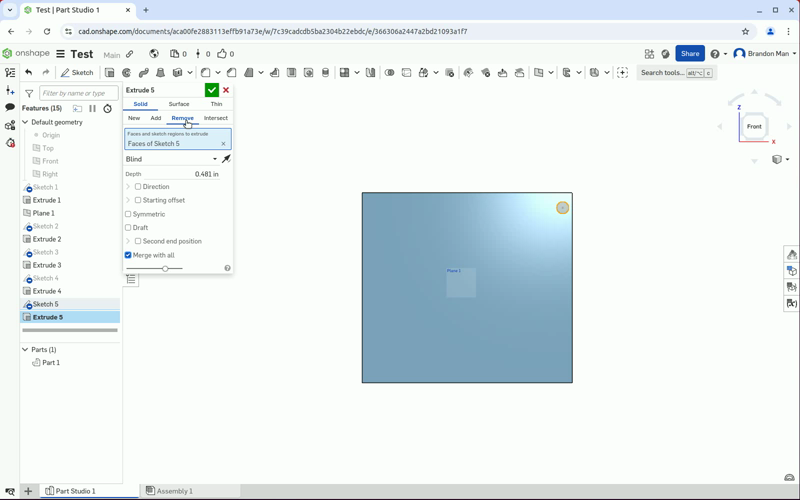
key(enter)
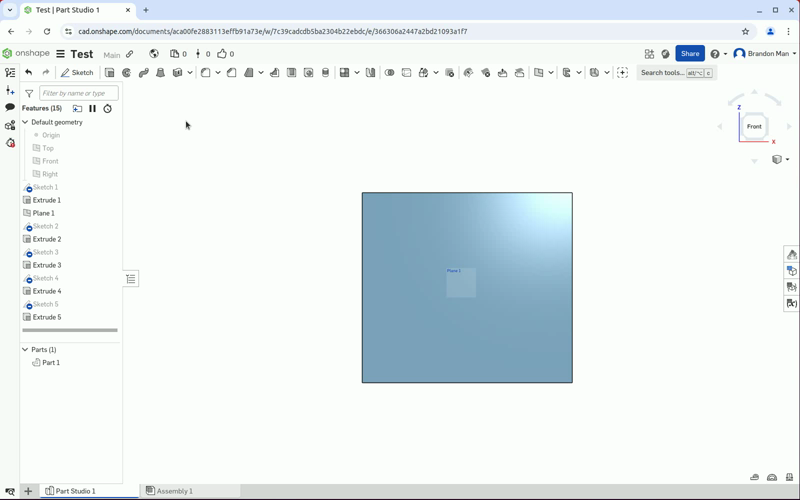
key(shift+h)
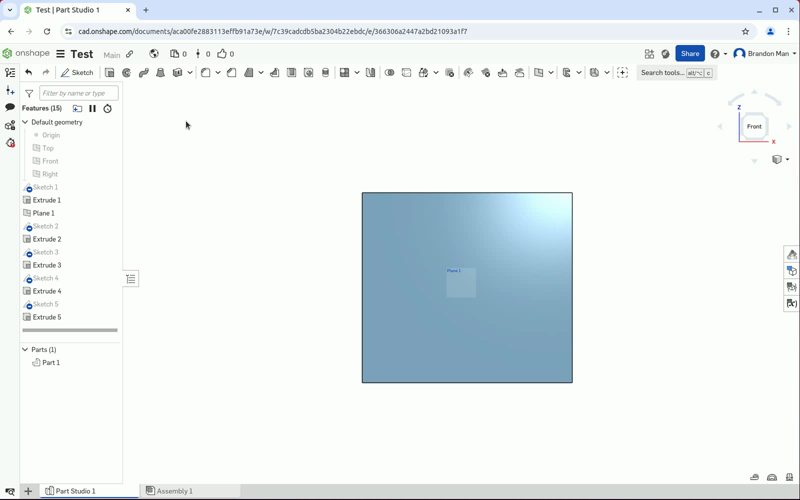
key(shift+h)
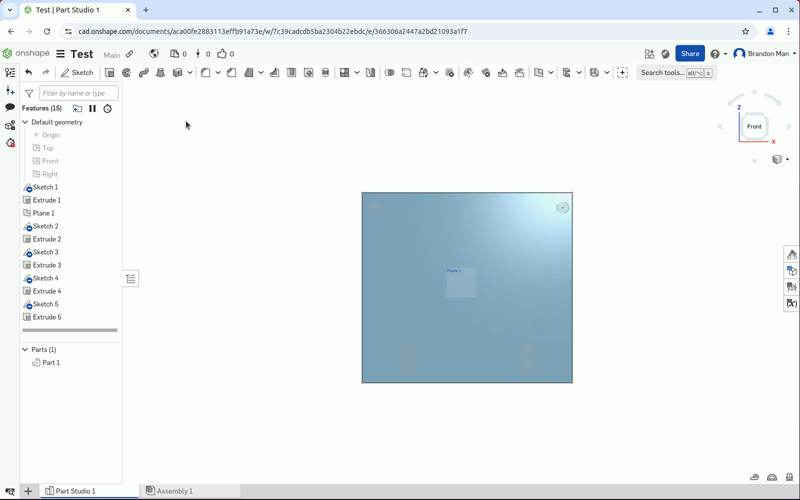
key(shift+7)
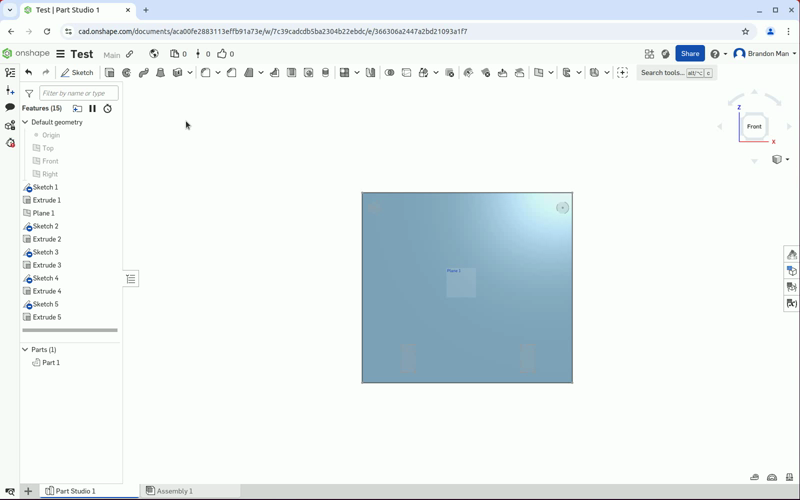
key(left, 2)
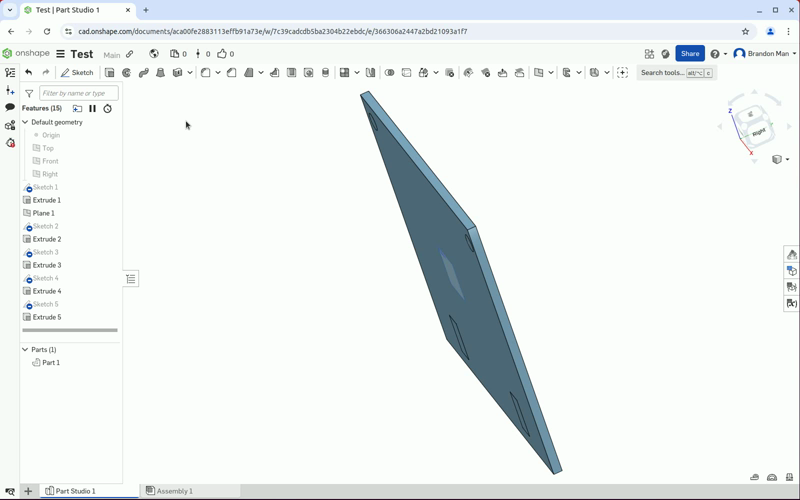
key(down, 2)
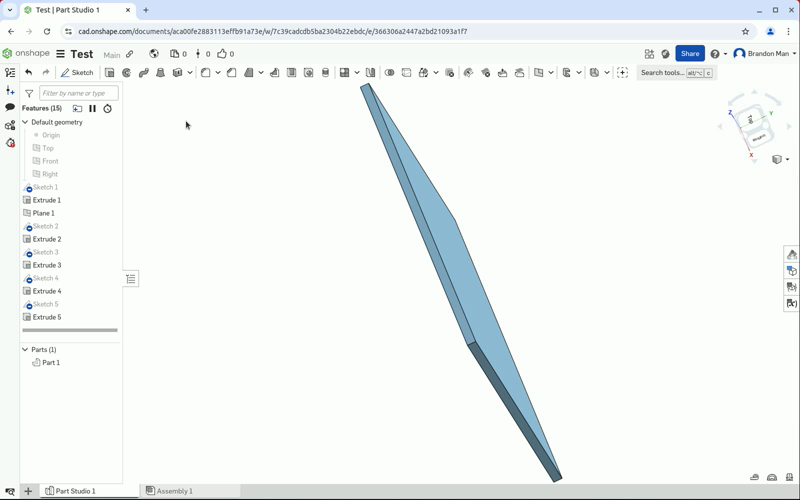
key(up, 2)
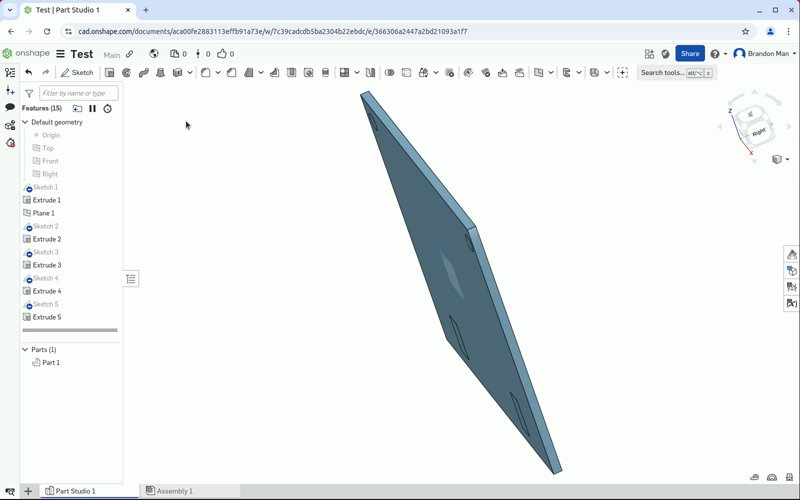
key(right, 2)
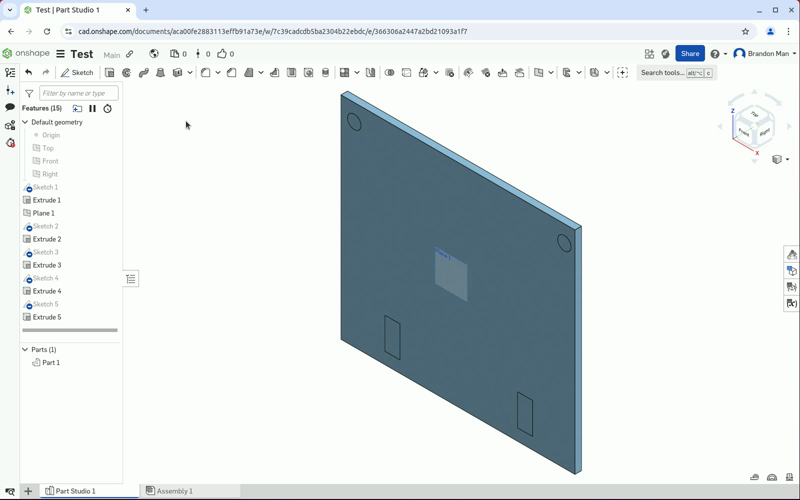
mouse_move(73, 189)
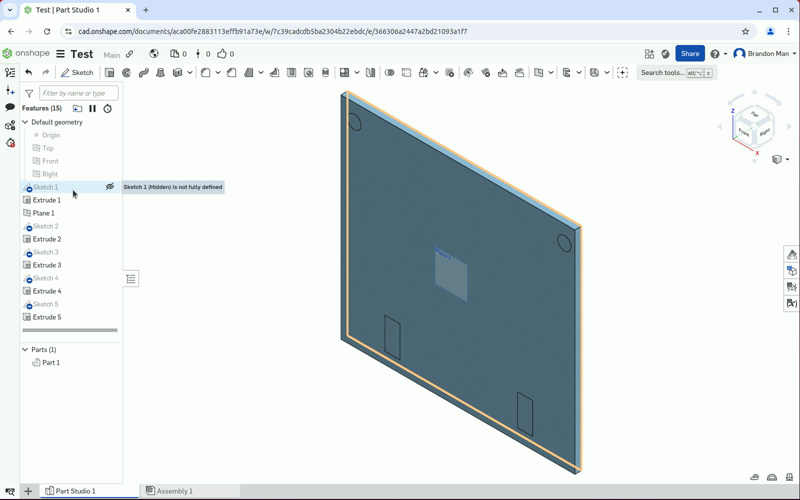
click(73, 189)